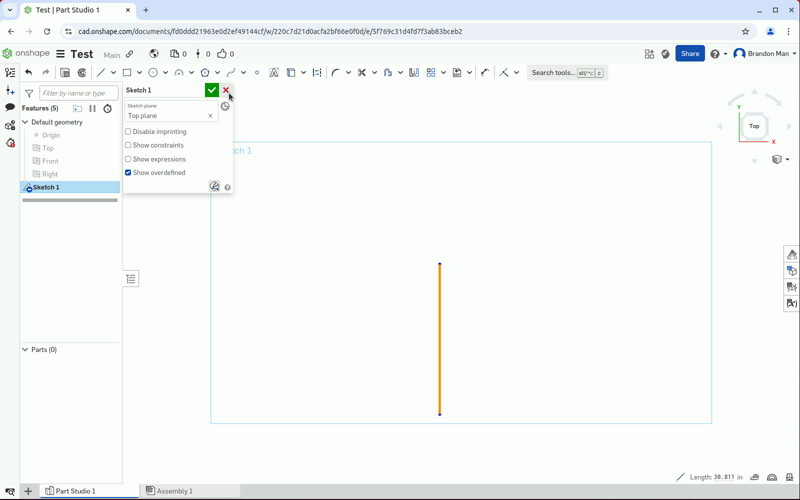
key(shift+h)
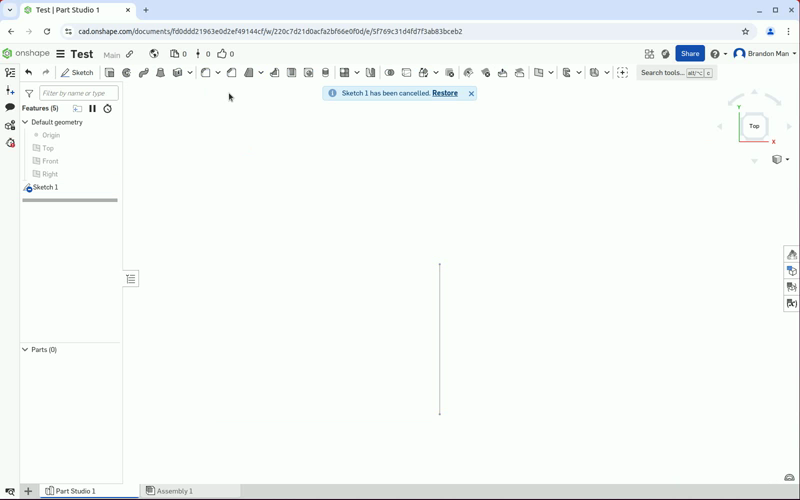
key(shift+s)
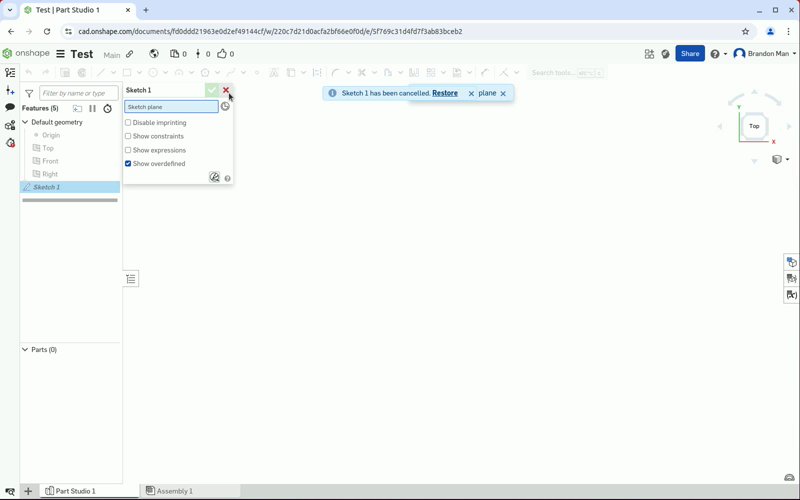
mouse_move(73, 150)
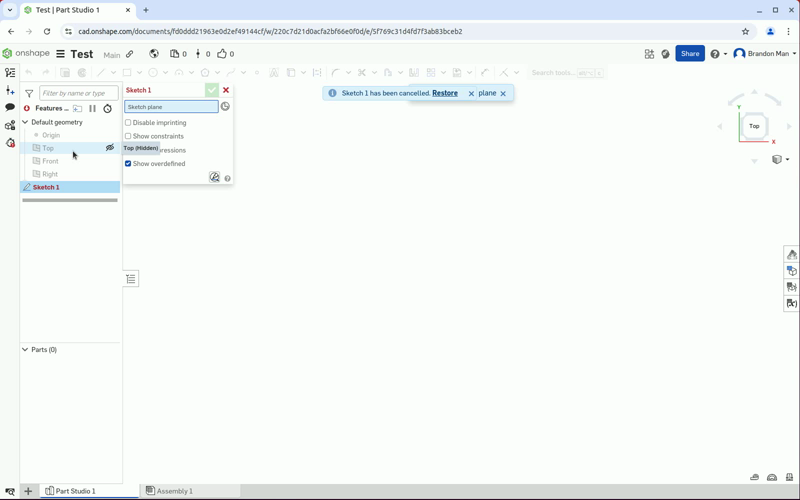
click(73, 150)
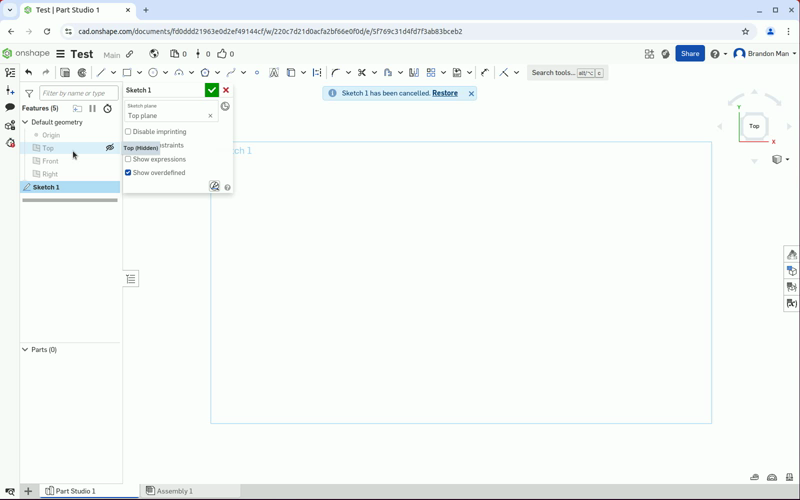
mouse_move(73, 352)
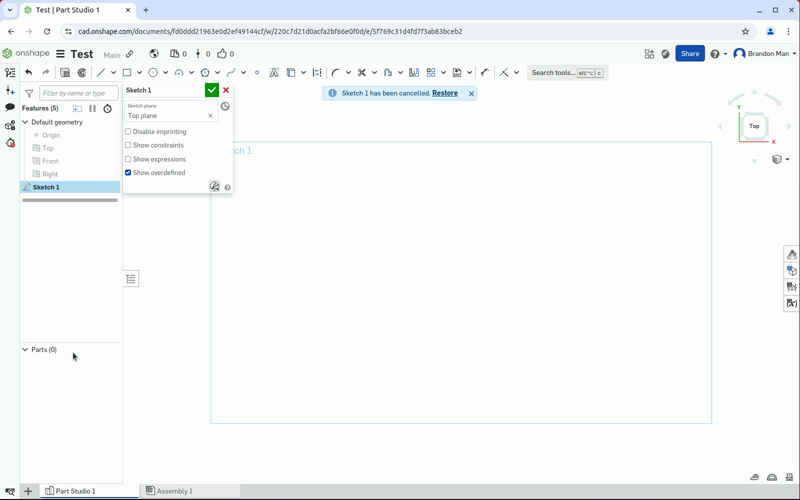
key(y)
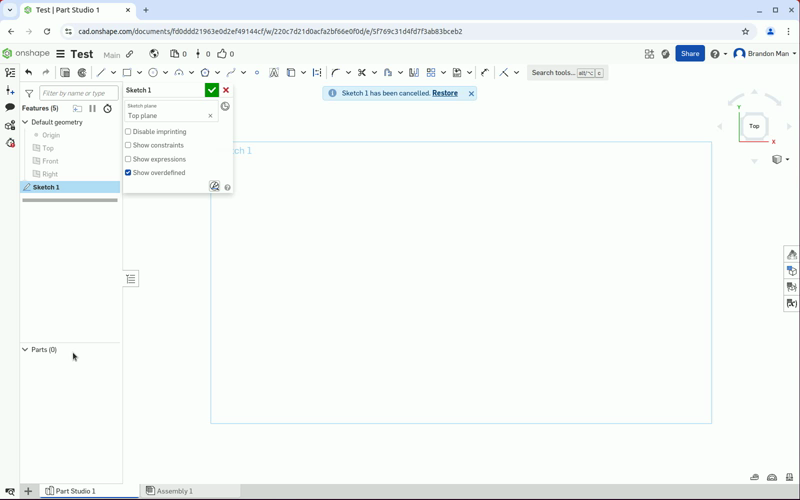
key(l)
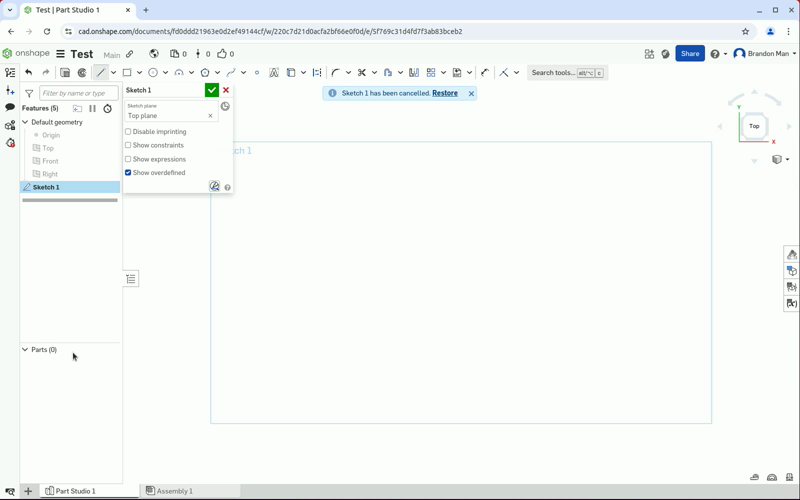
key_down(shift)
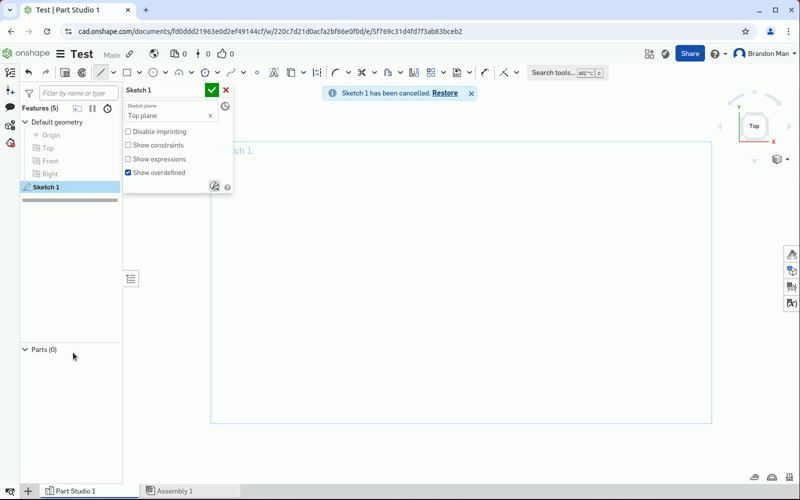
mouse_move(433, 295)
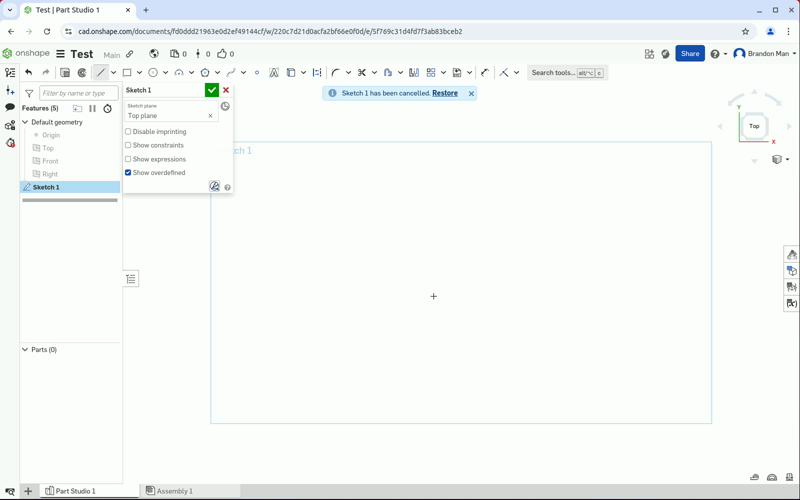
click(433, 295)
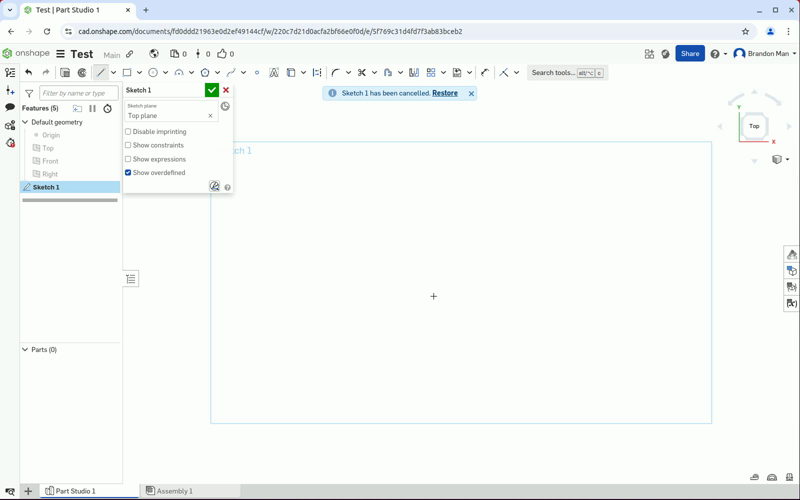
key_up(shift)
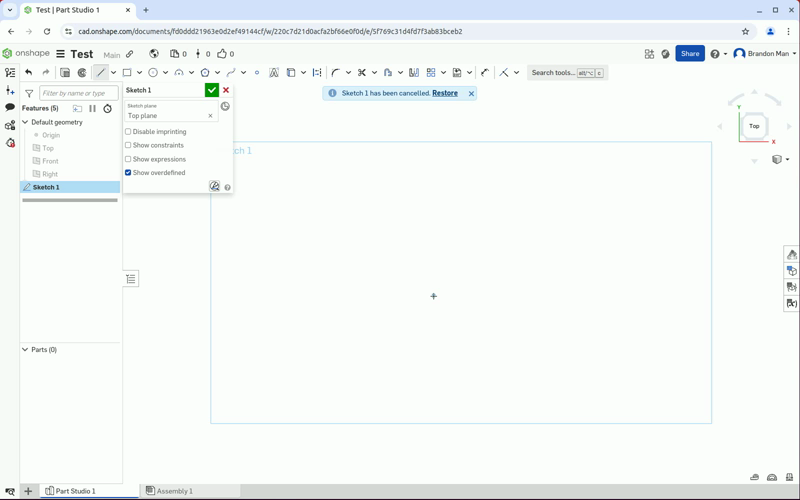
key_down(shift)
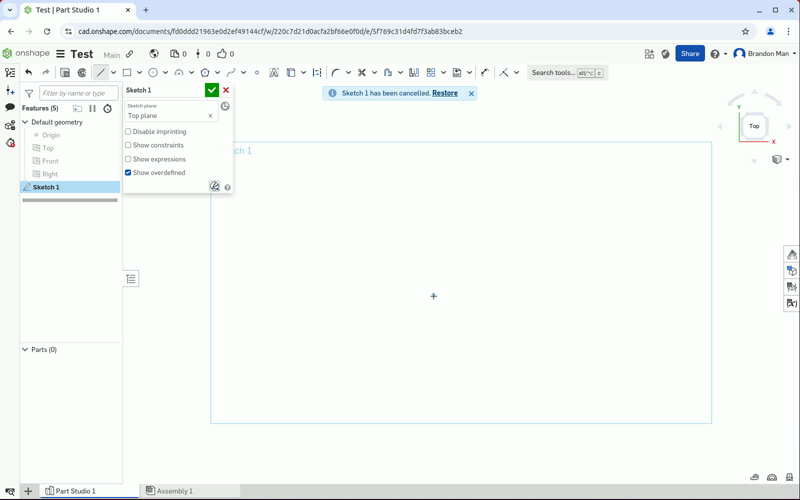
mouse_move(463, 295)
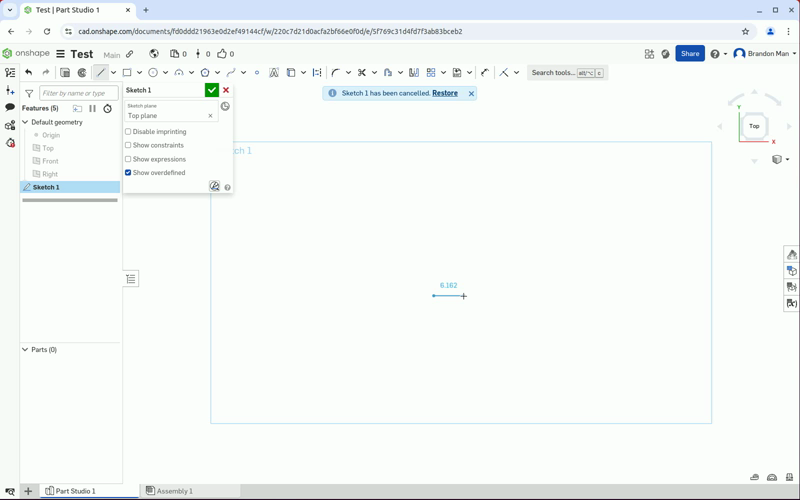
mouse_move(451, 313)
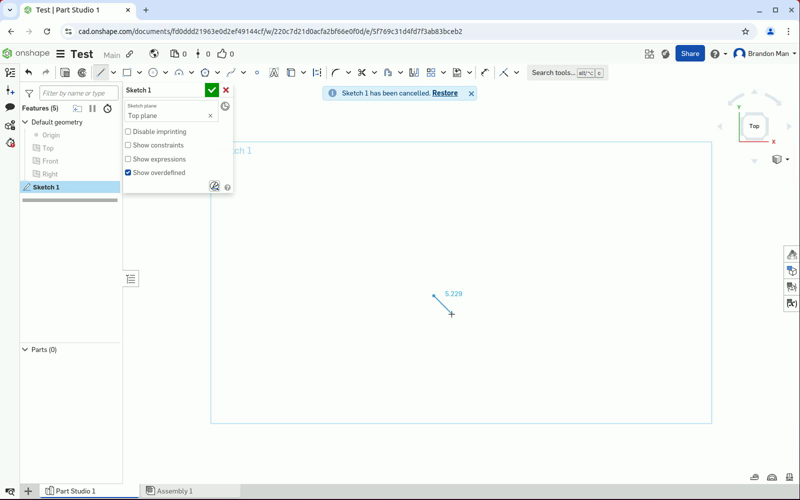
click(451, 313)
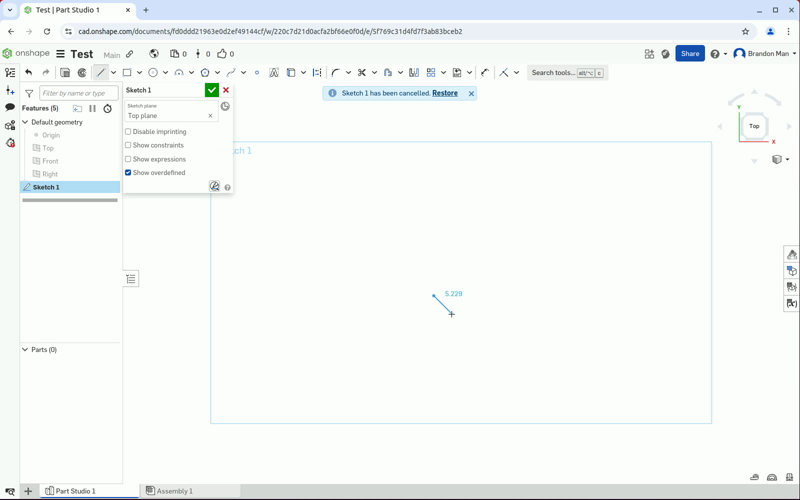
key_up(shift)
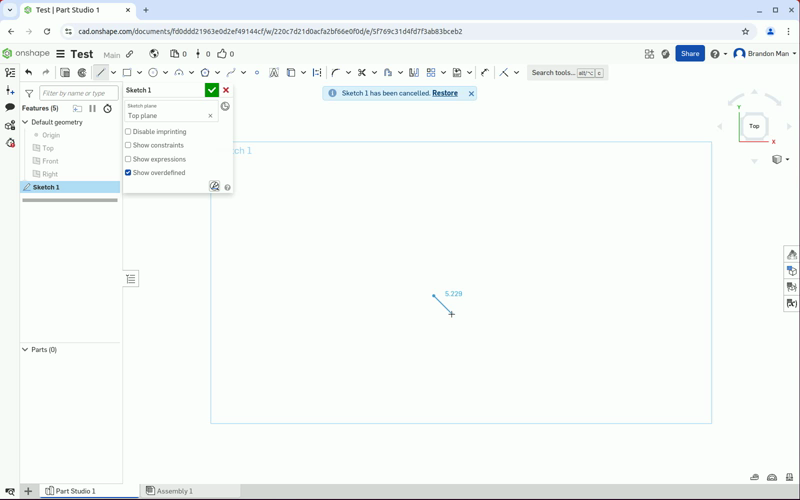
key_down(shift)
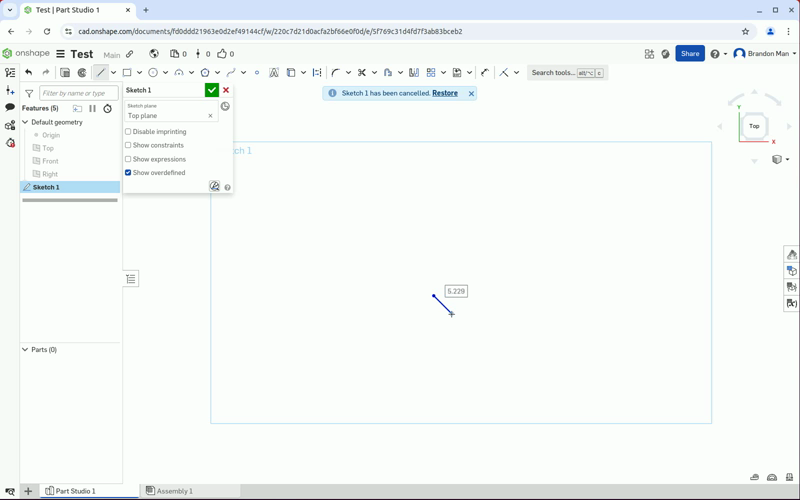
mouse_move(573, 313)
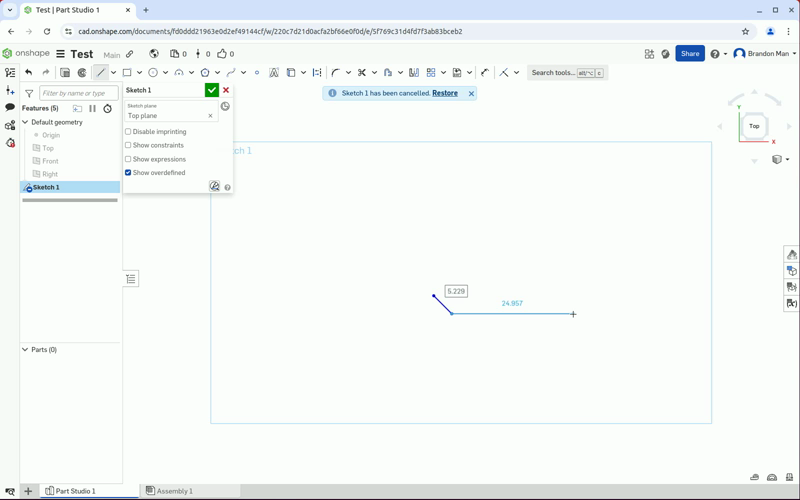
click(573, 313)
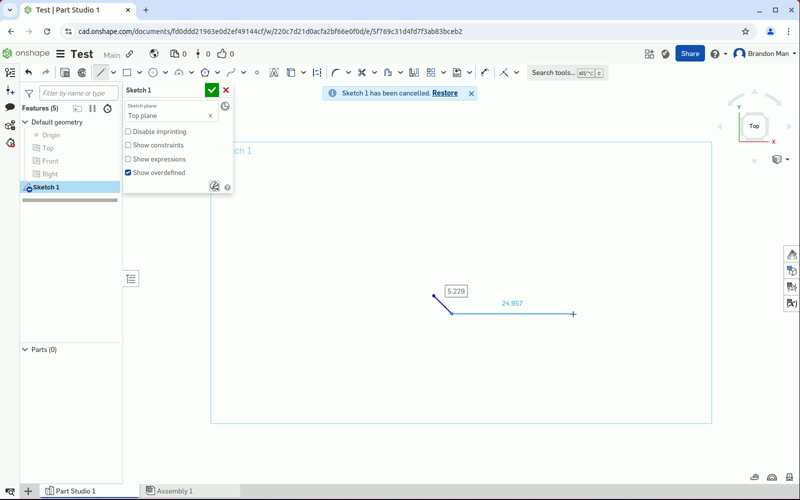
key_up(shift)
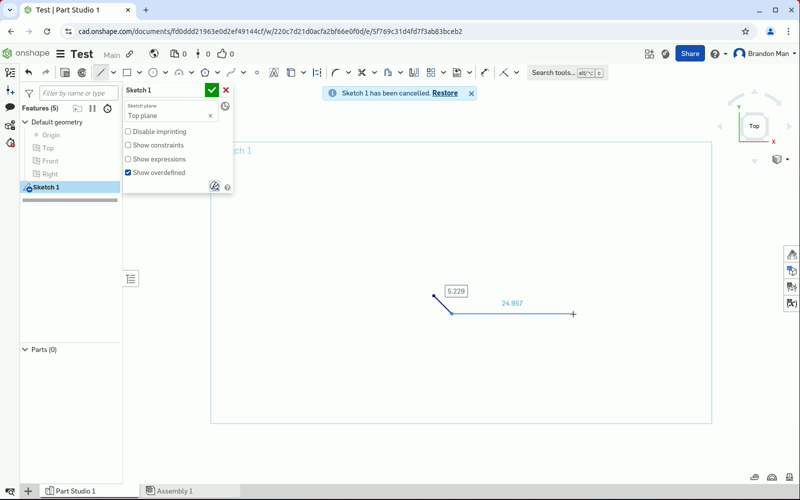
key_down(shift)
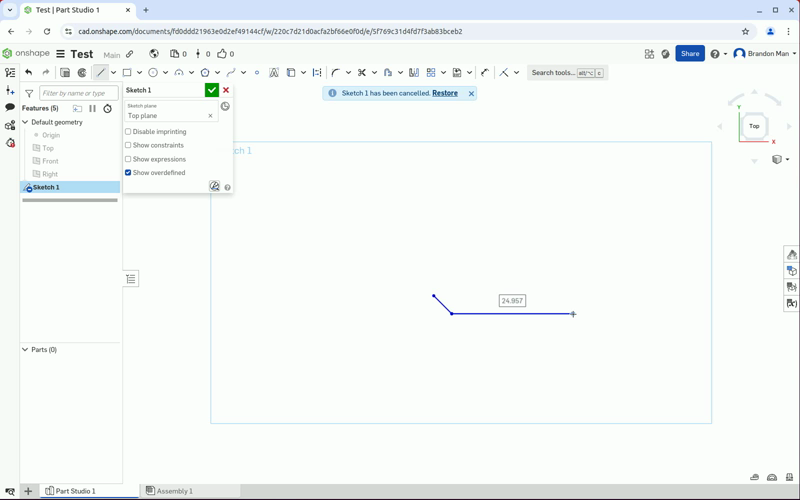
mouse_move(573, 252)
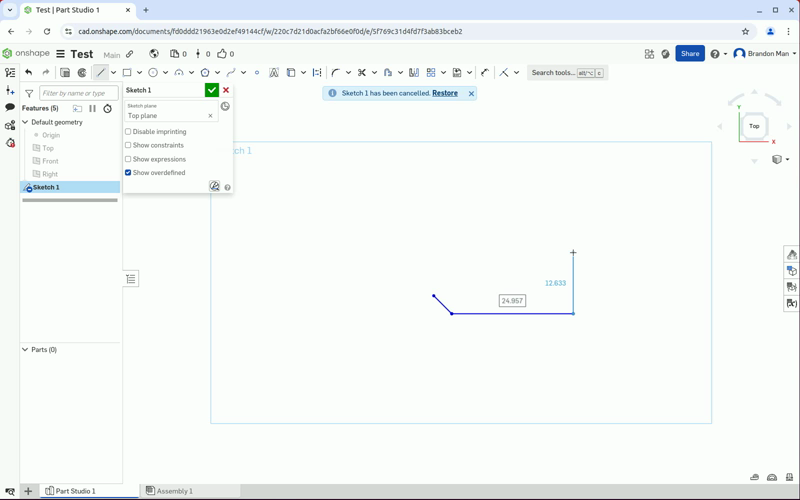
click(573, 252)
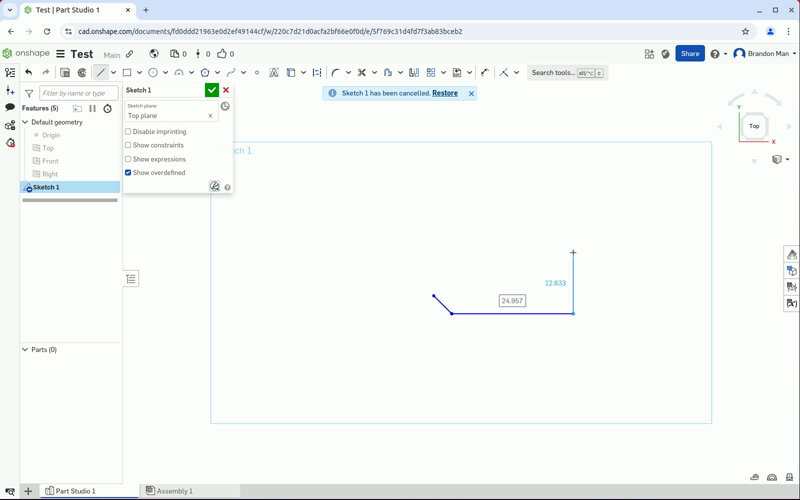
key_up(shift)
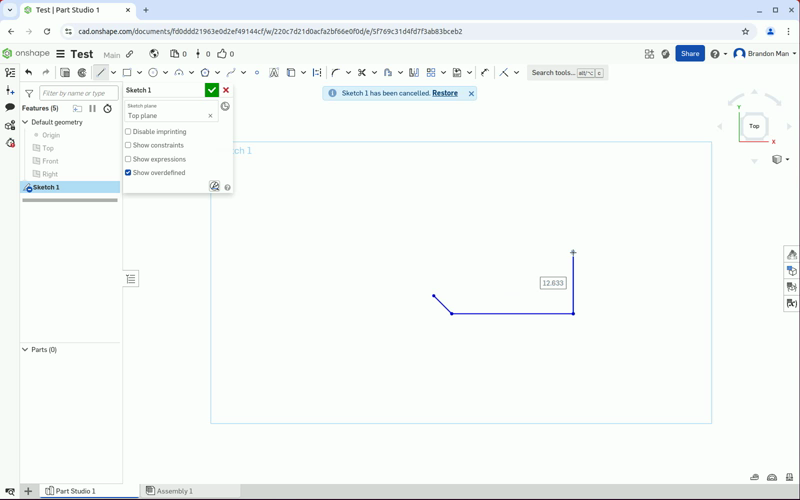
key_down(shift)
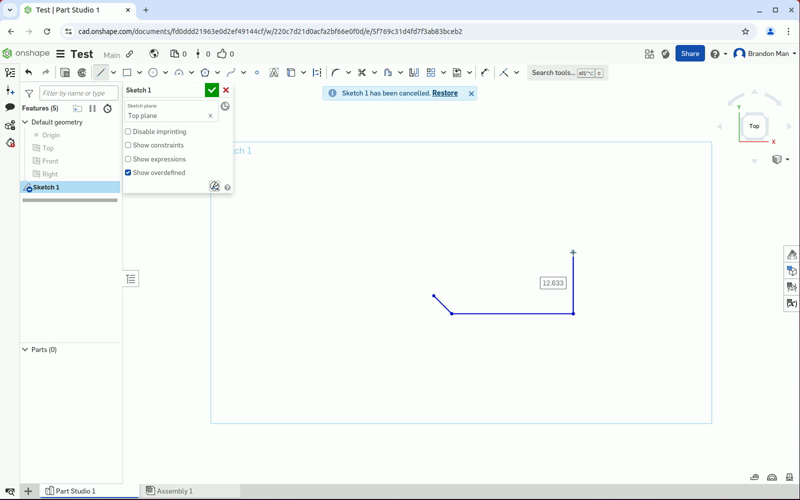
mouse_move(451, 252)
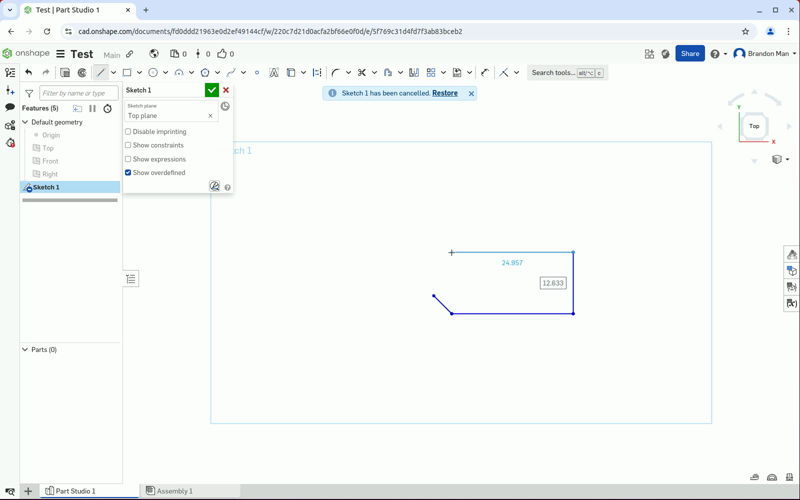
click(451, 252)
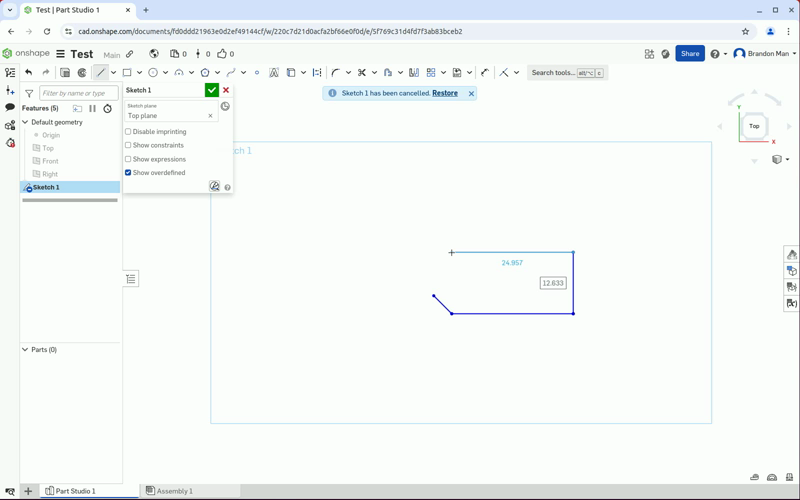
key_up(shift)
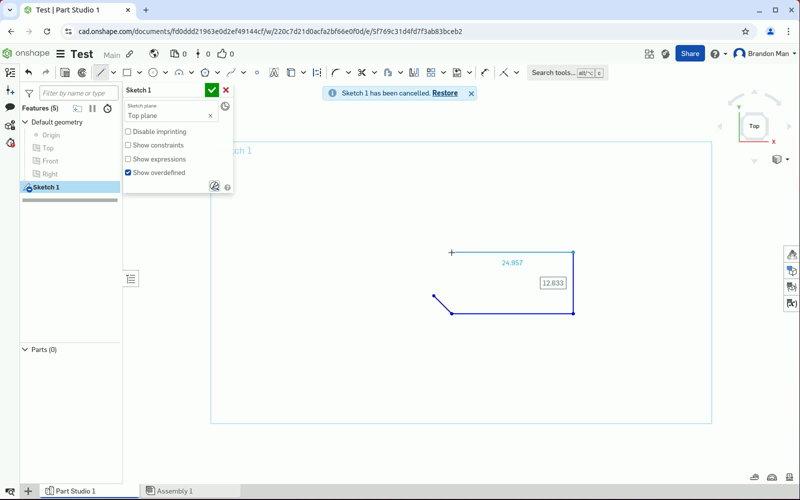
key_down(shift)
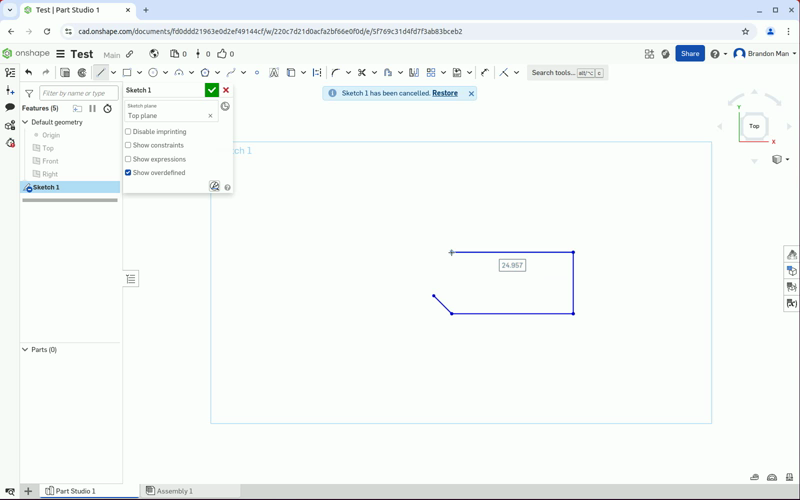
mouse_move(481, 252)
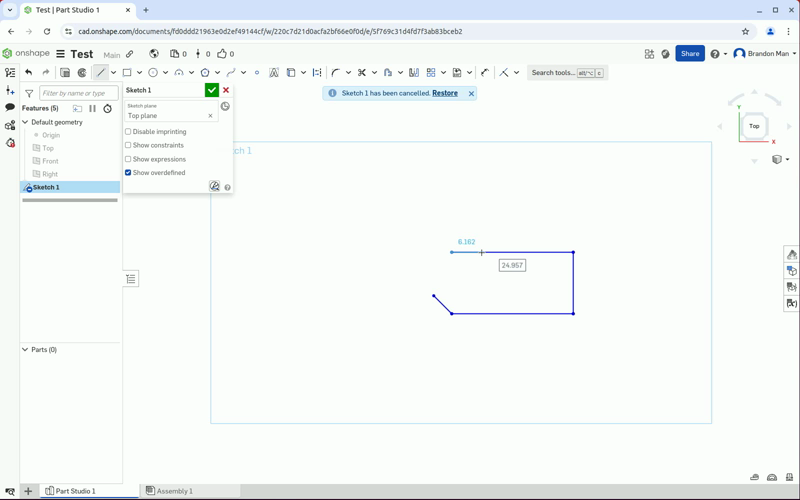
mouse_move(433, 269)
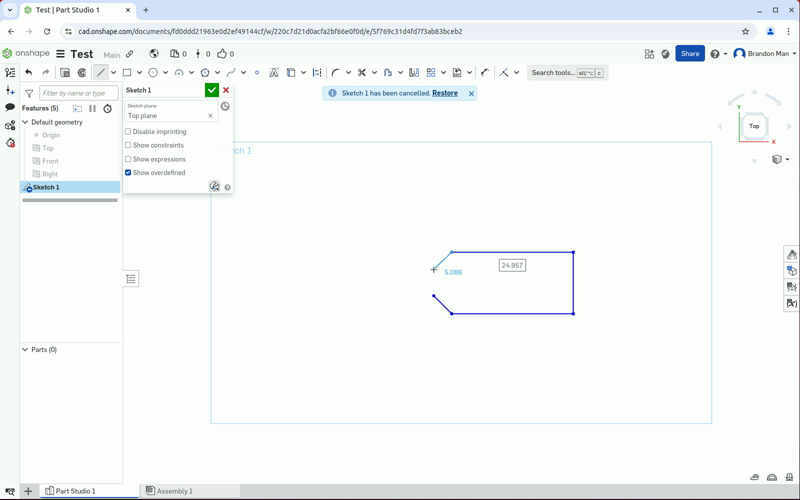
click(433, 269)
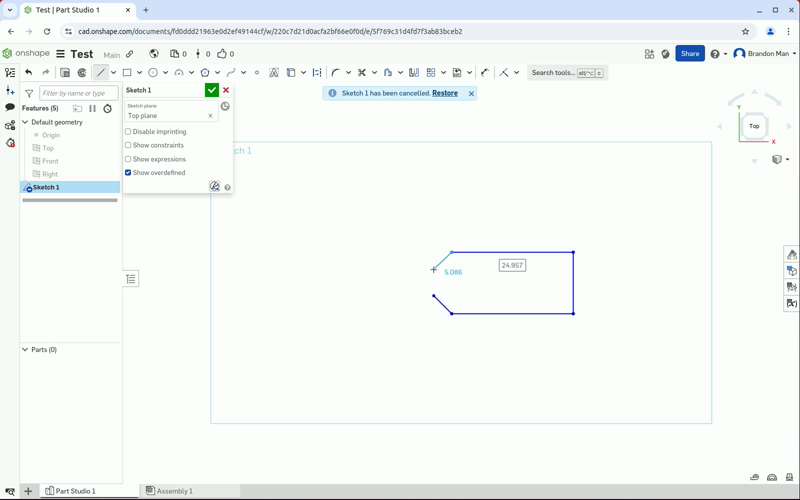
key_up(shift)
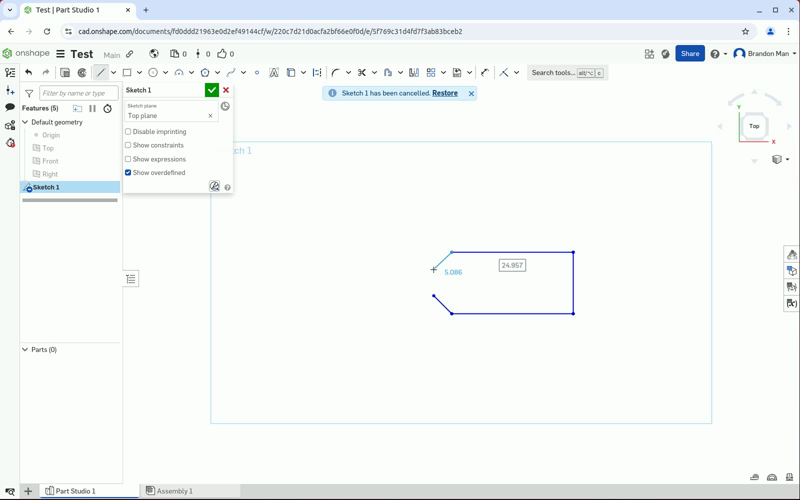
mouse_move(463, 269)
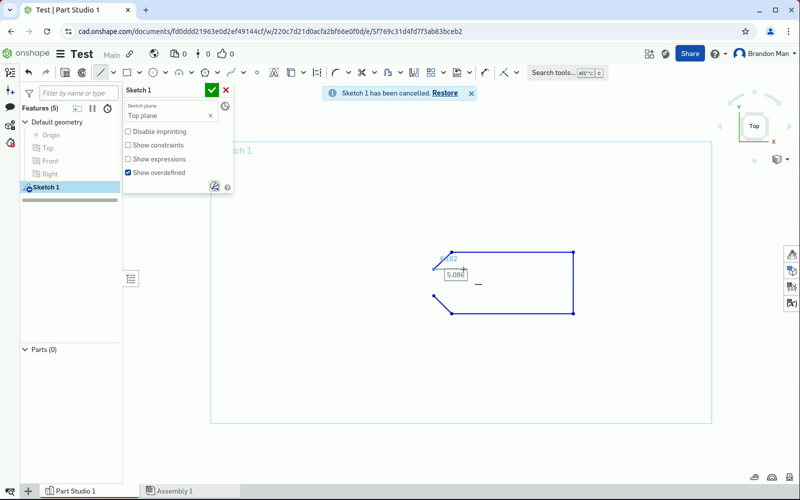
key_down(shift)
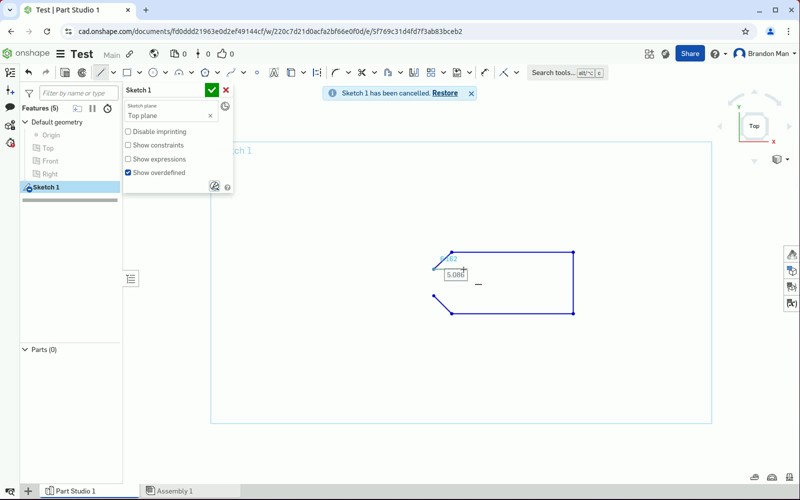
mouse_move(433, 295)
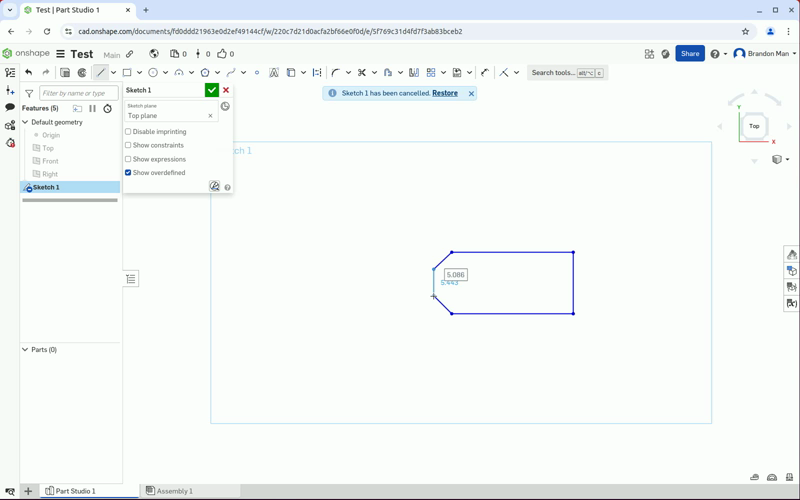
key_up(shift)
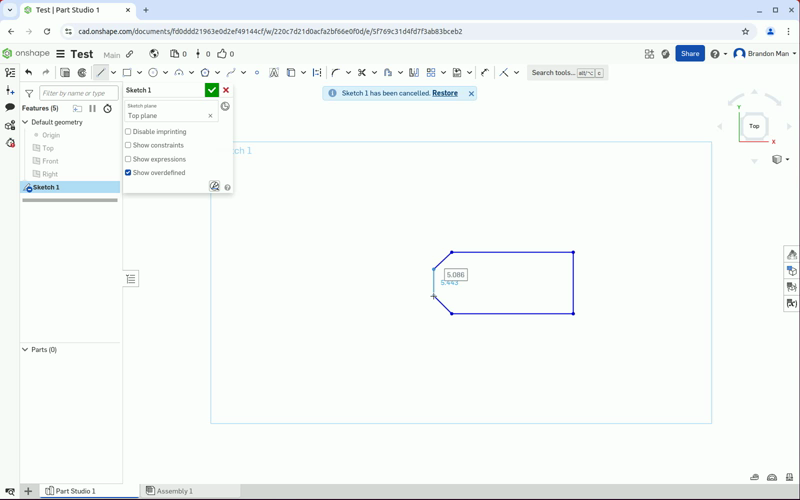
click(433, 295)
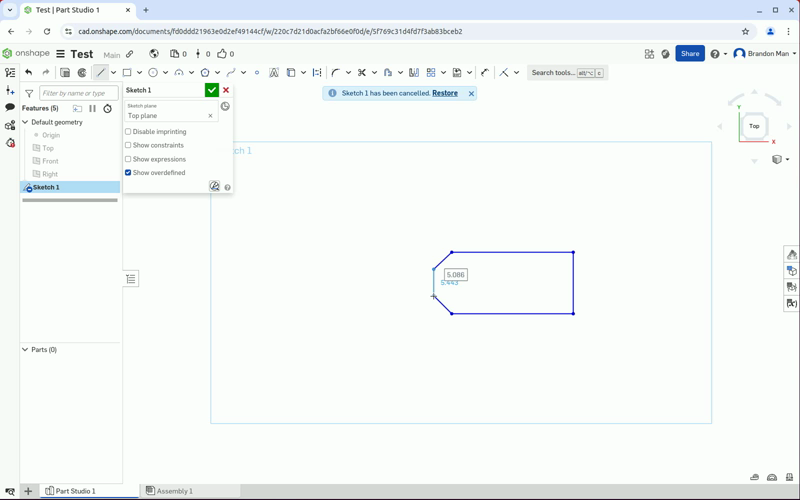
key(esc)
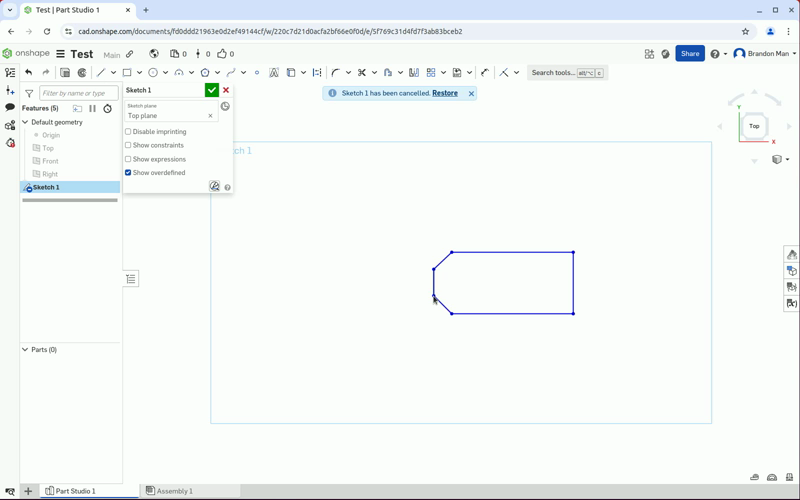
mouse_move(539, 267)
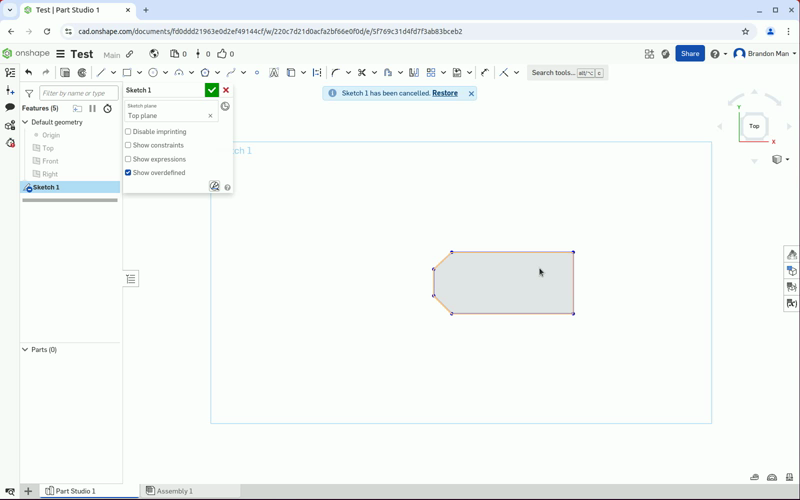
click(539, 267)
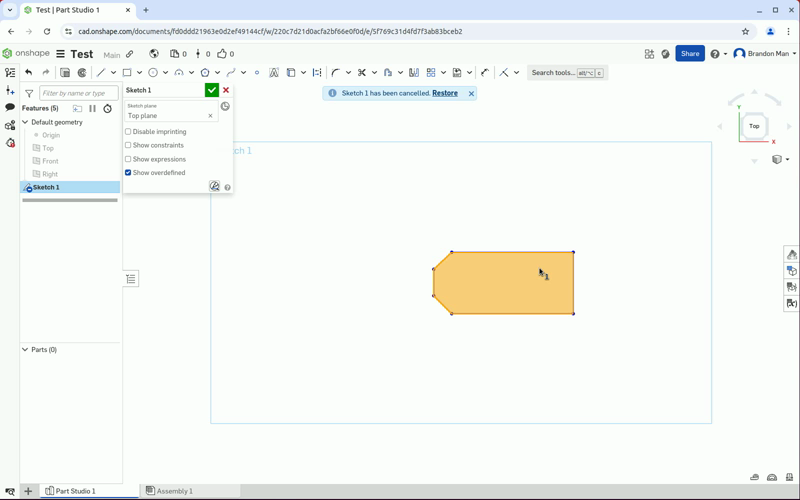
mouse_move(73, 352)
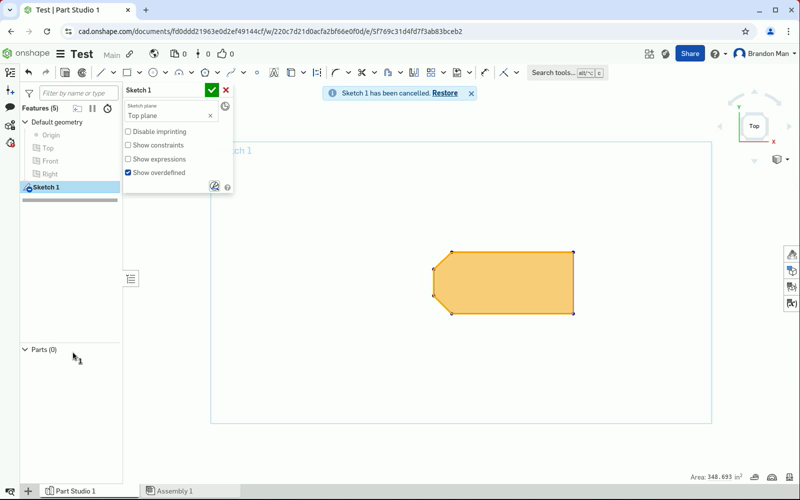
key(shift+y)
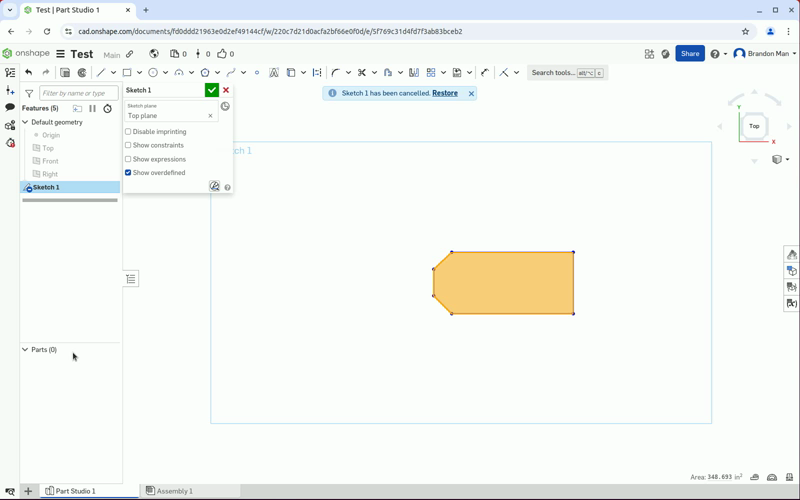
key(shift+e)
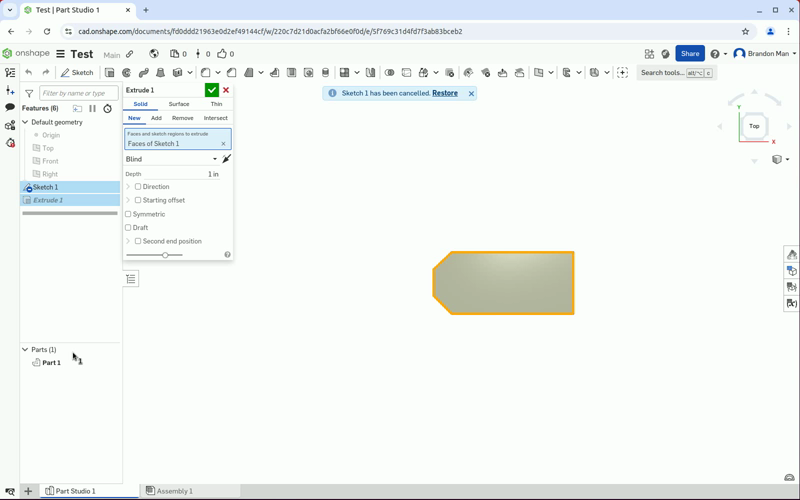
mouse_move(143, 106)
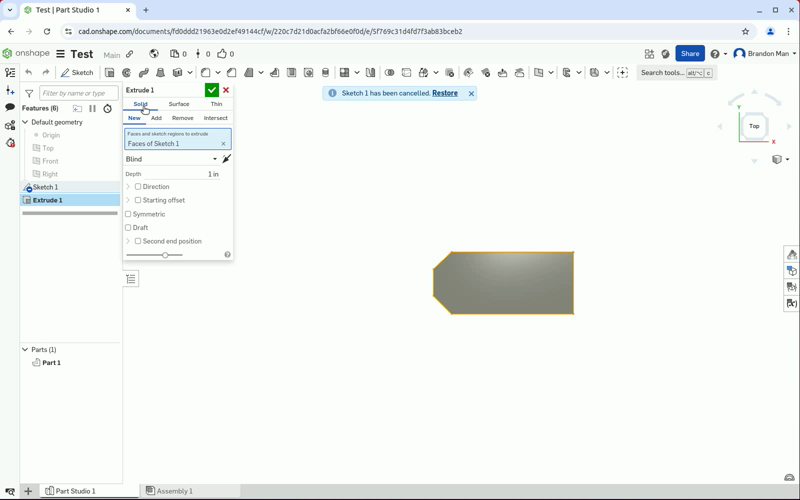
click(143, 106)
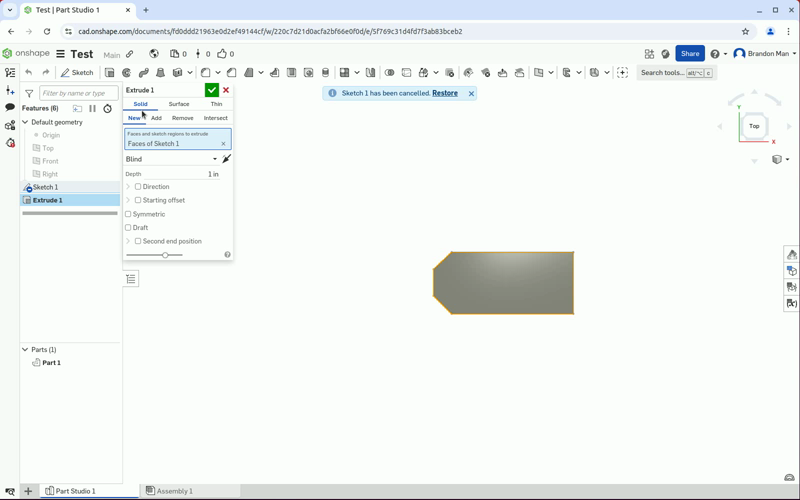
mouse_move(137, 120)
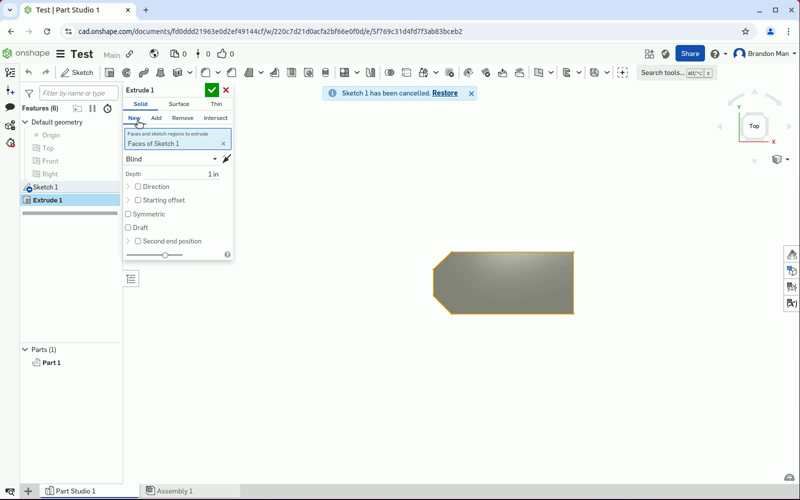
click(137, 120)
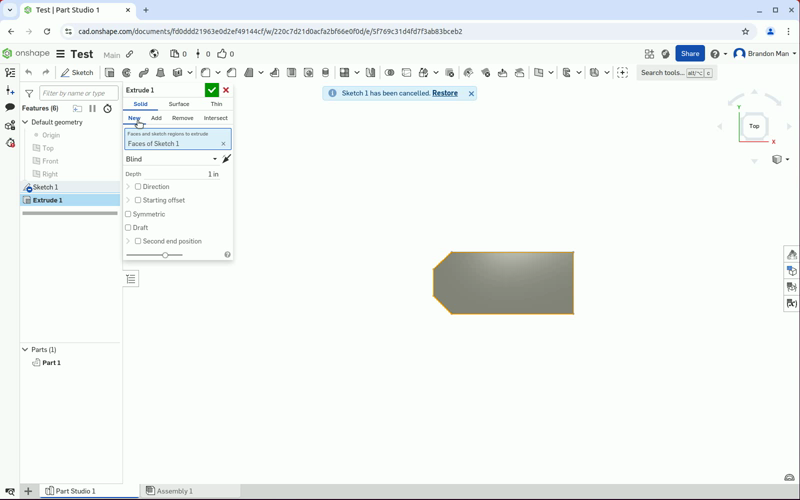
key(tab, 4)
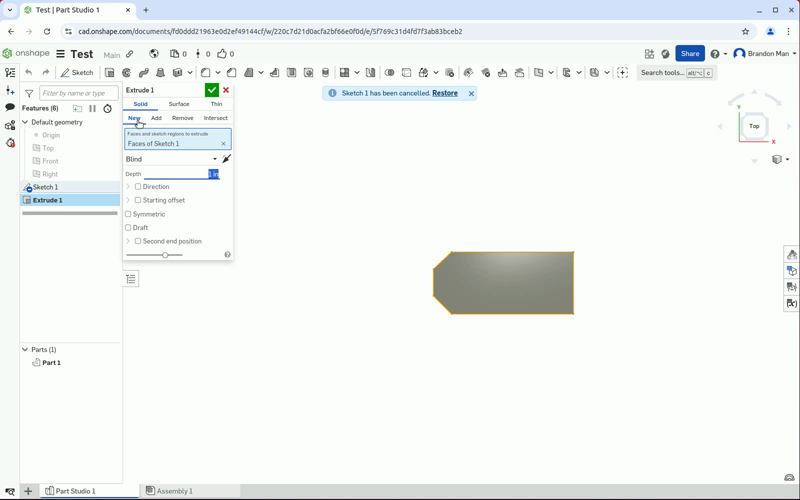
text(5.296)
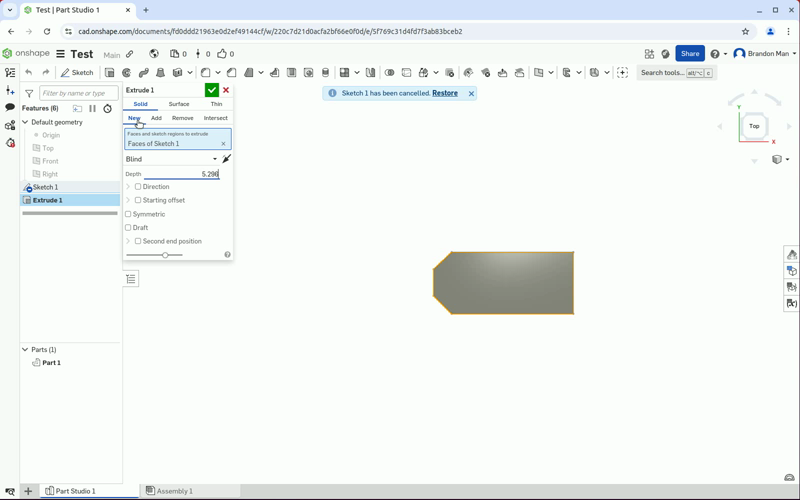
key(tab, 3)
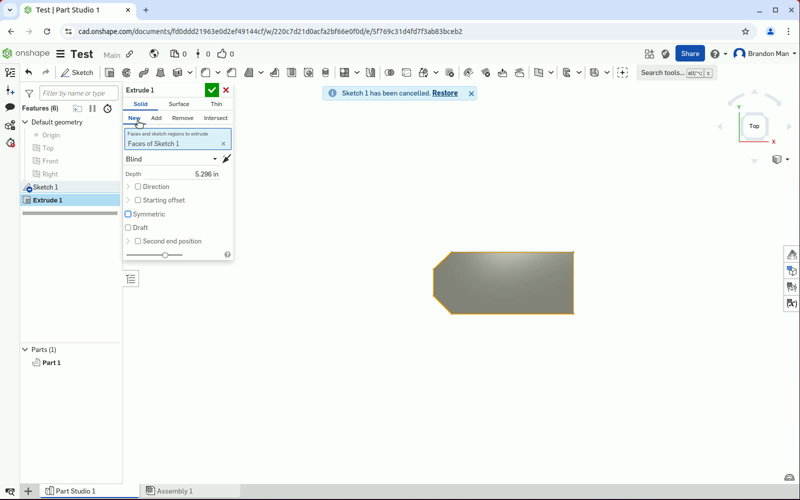
key(space)
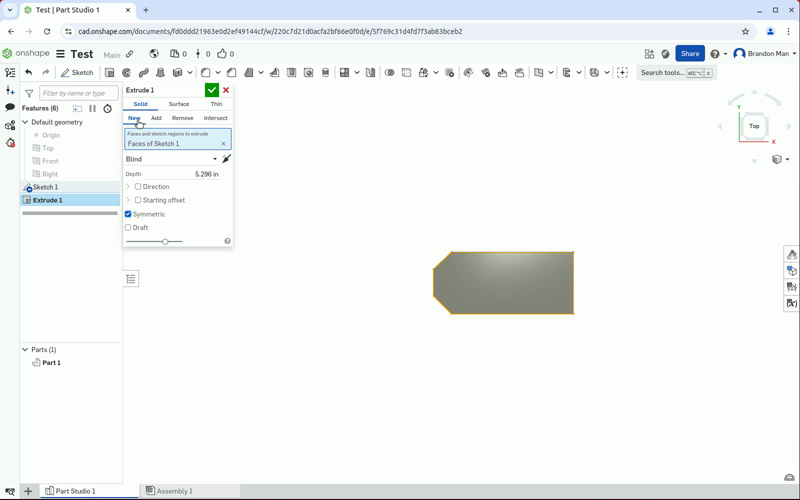
key(enter)
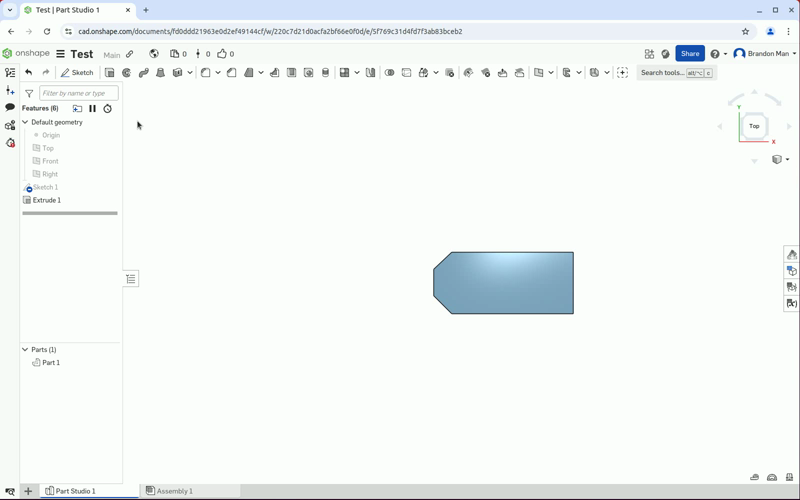
key(shift+h)
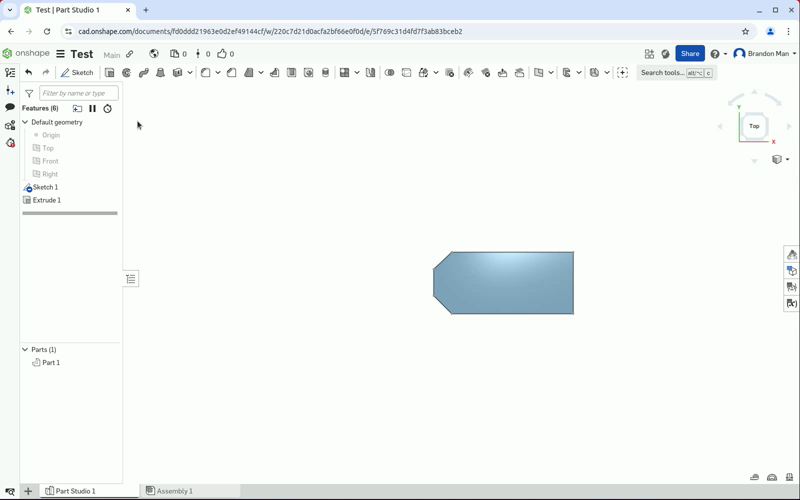
key(shift+h)
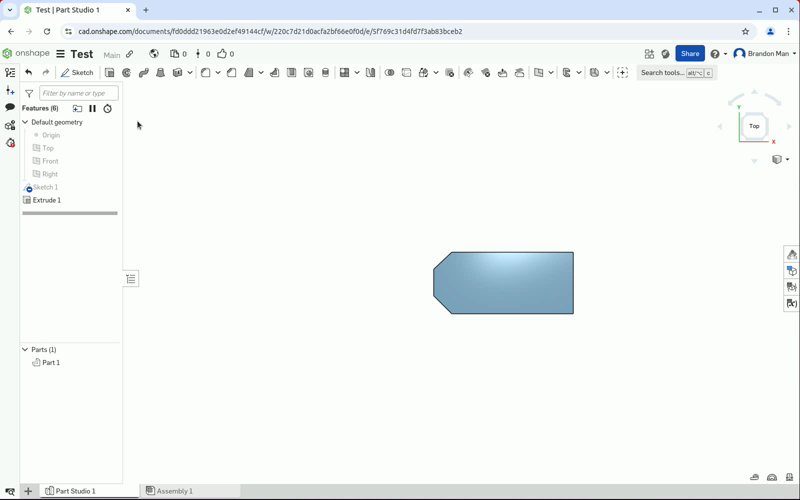
mouse_move(73, 189)
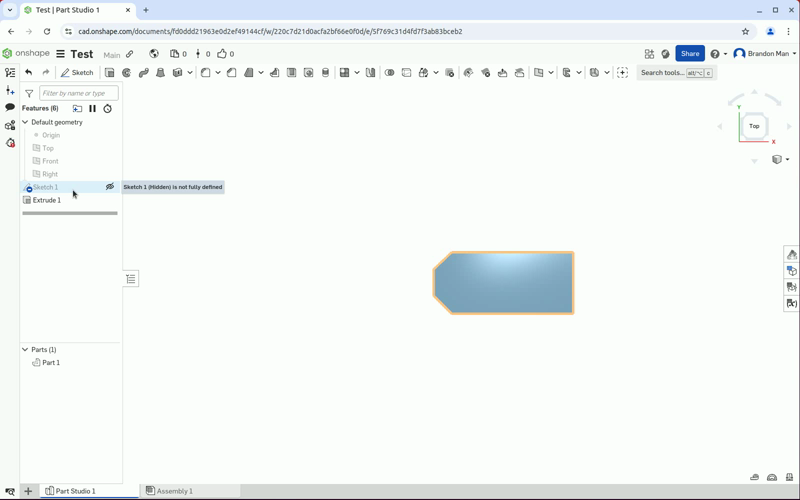
click(73, 189)
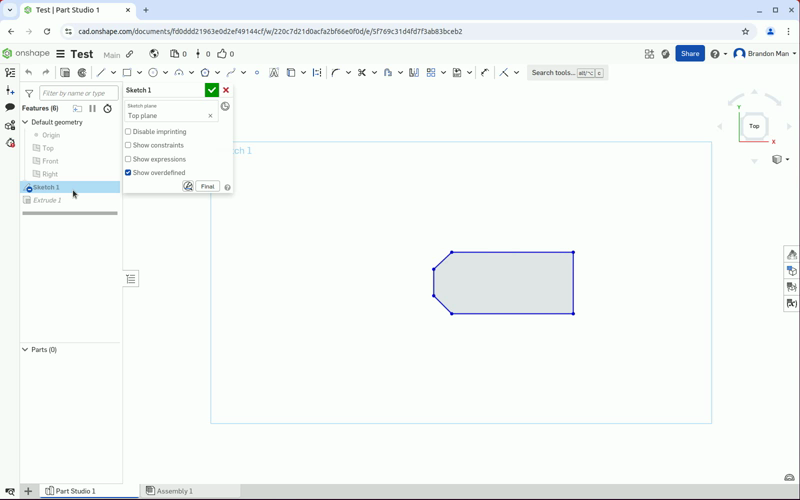
mouse_move(229, 92)
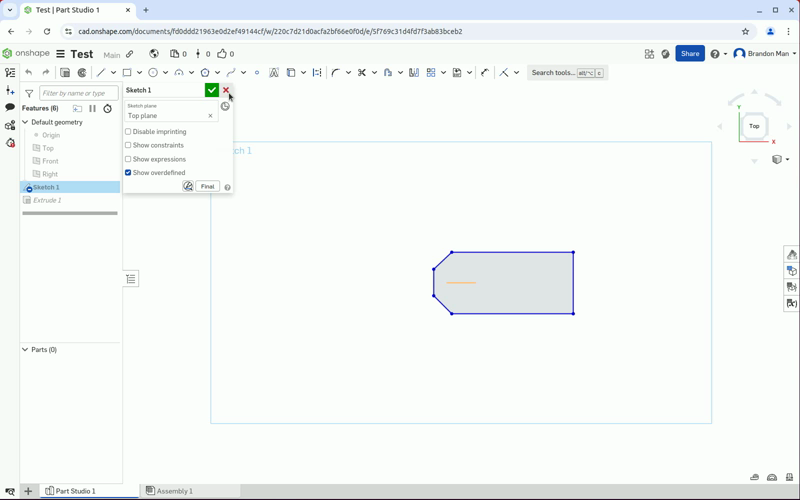
click(229, 92)
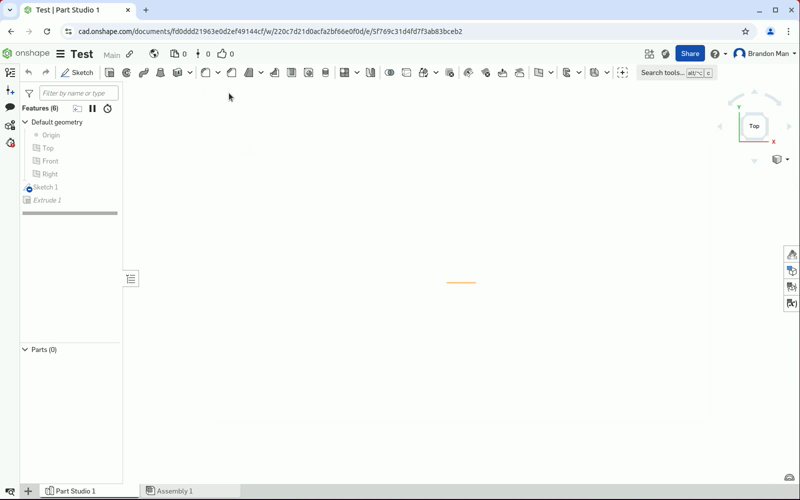
mouse_move(73, 352)
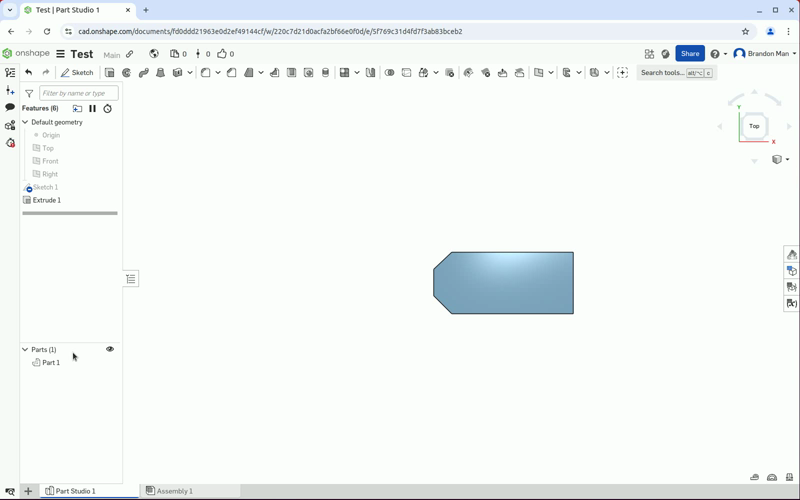
key(y)
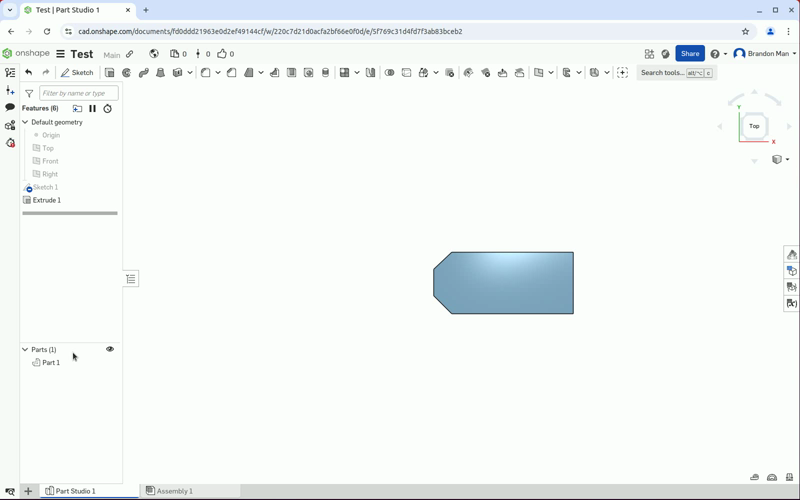
key(shift+p)
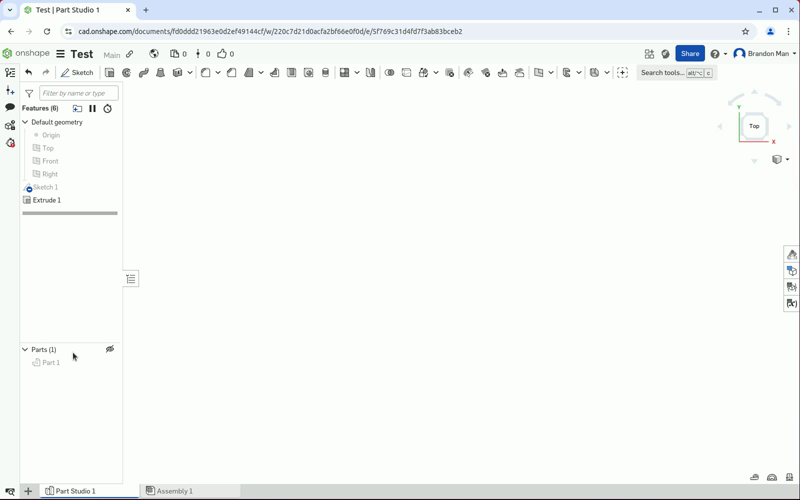
key(space)
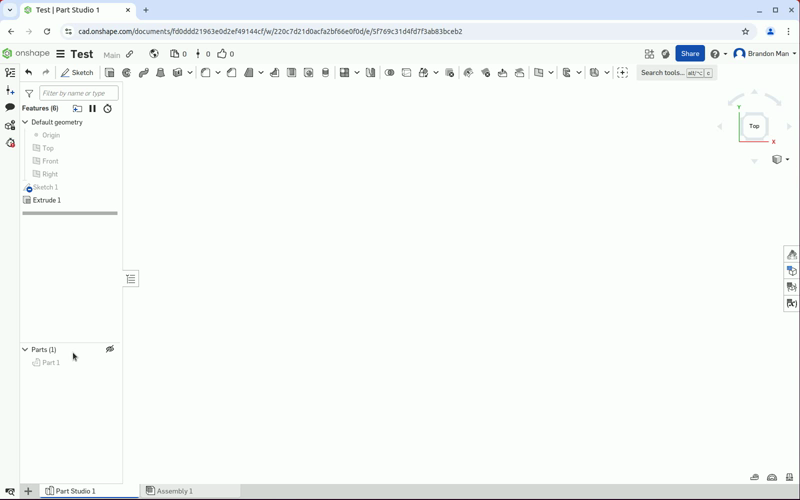
key_down(shift)
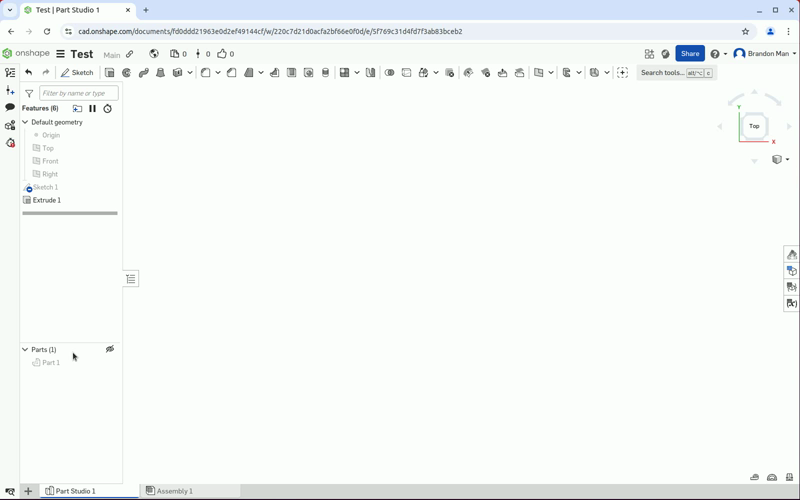
key(up)
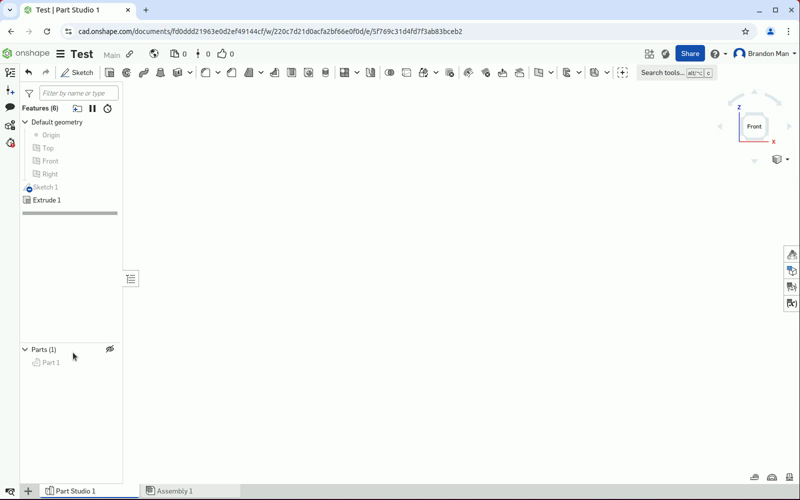
key_up(shift)
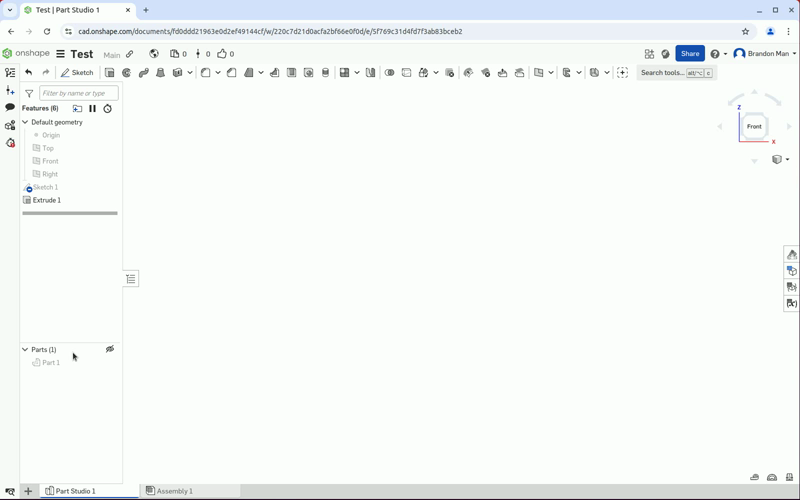
mouse_move(73, 352)
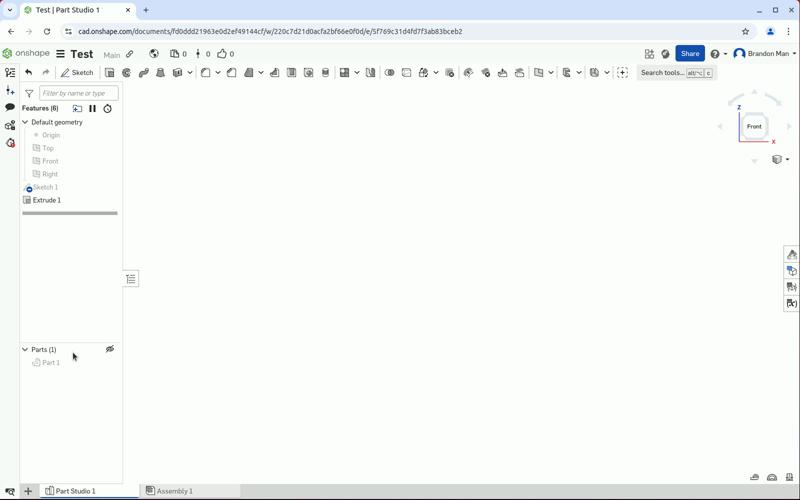
key(shift+y)
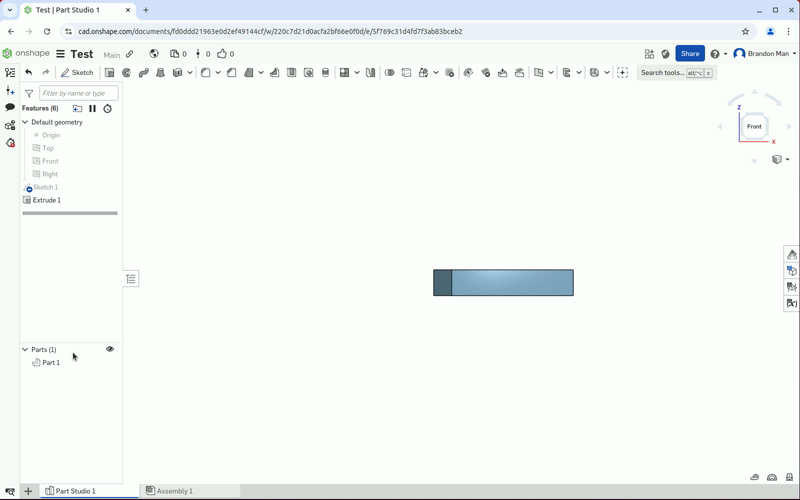
mouse_move(541, 75)
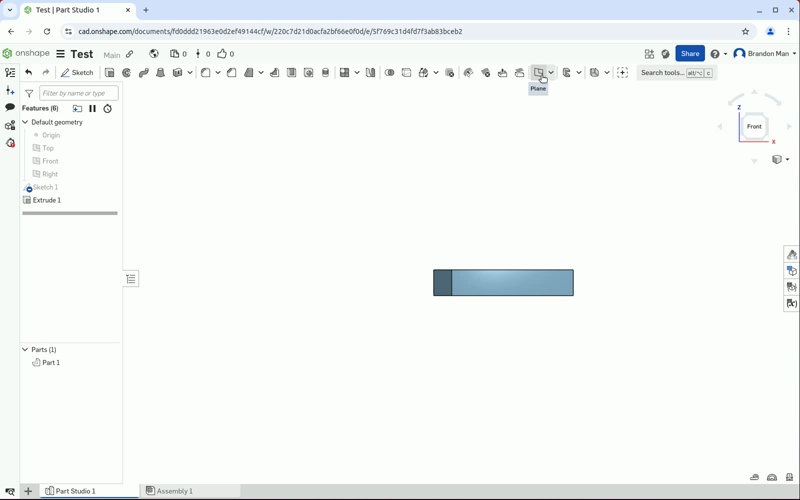
click(541, 75)
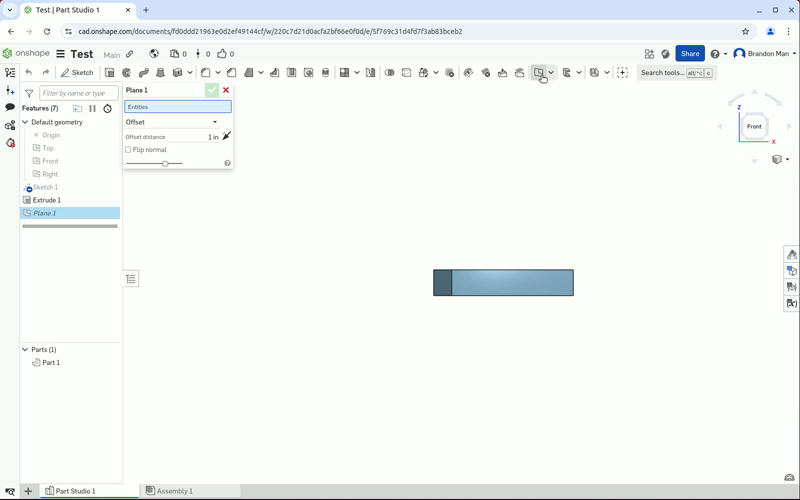
mouse_move(73, 163)
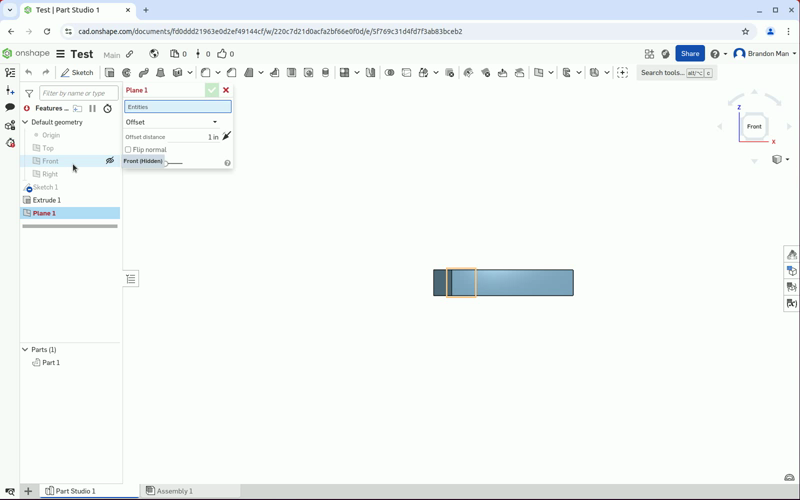
click(73, 163)
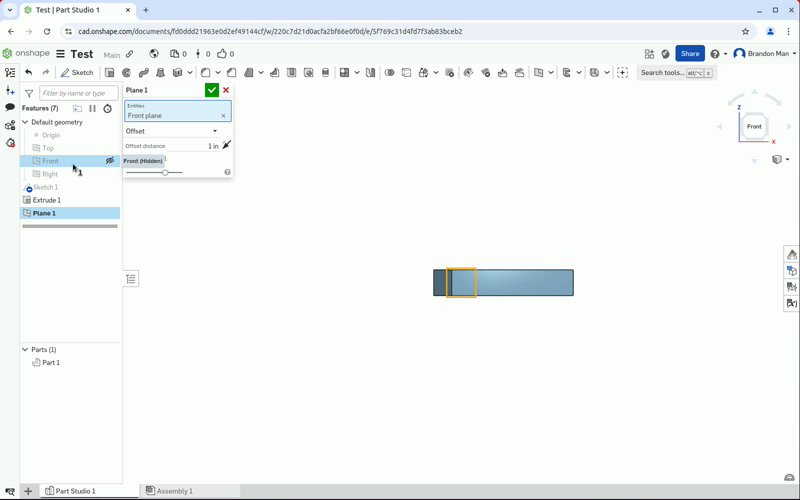
key(tab, 2)
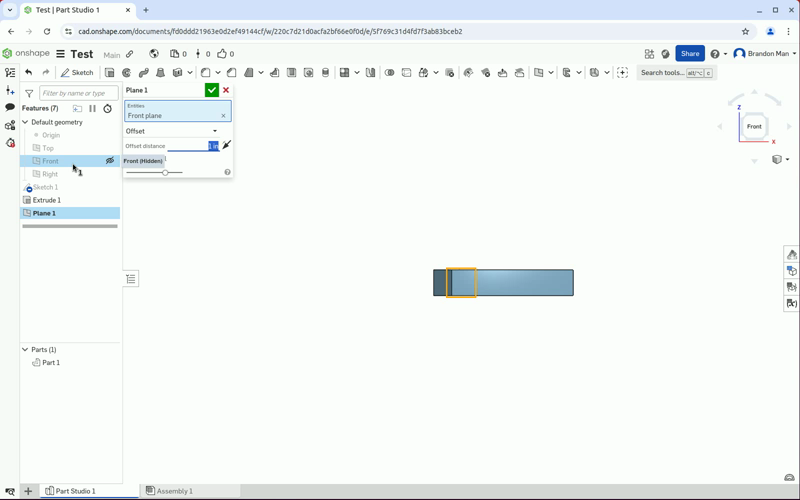
text(6.255)
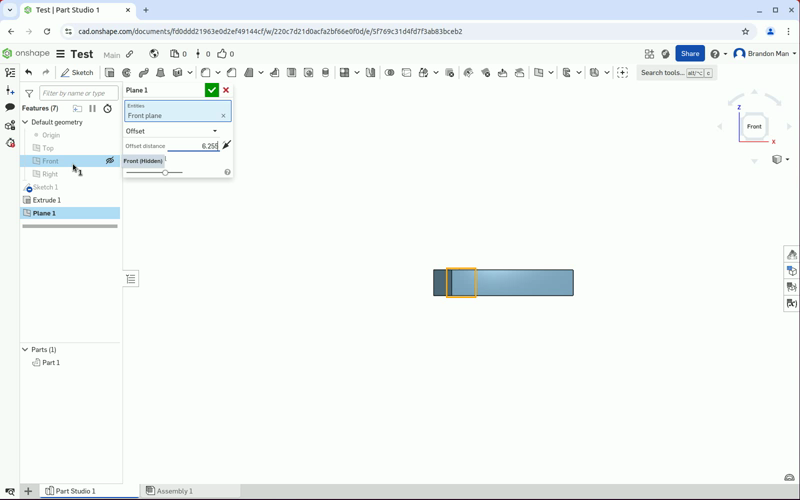
key(enter, 2)
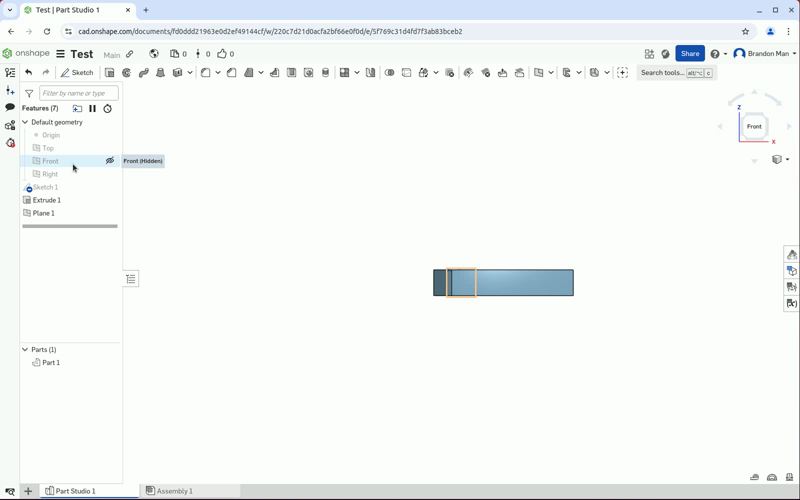
key(shift+s)
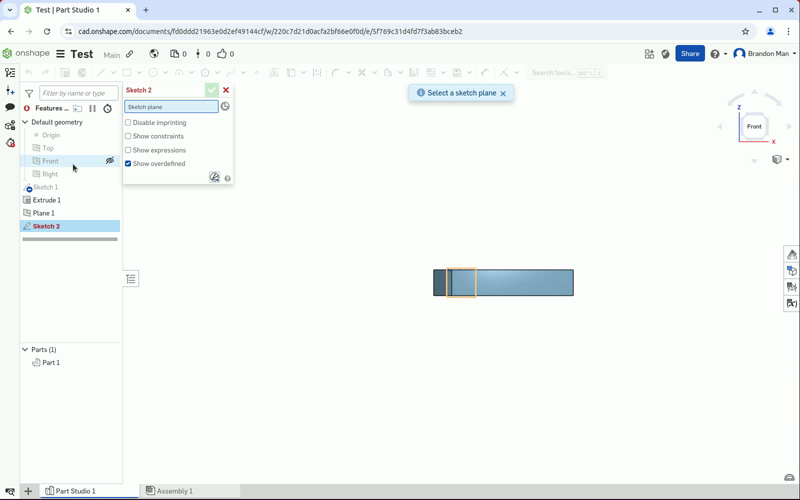
mouse_move(73, 215)
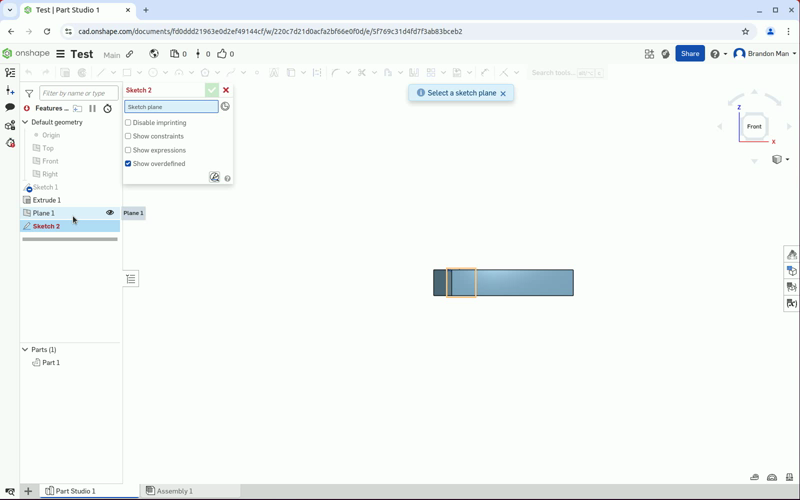
click(73, 215)
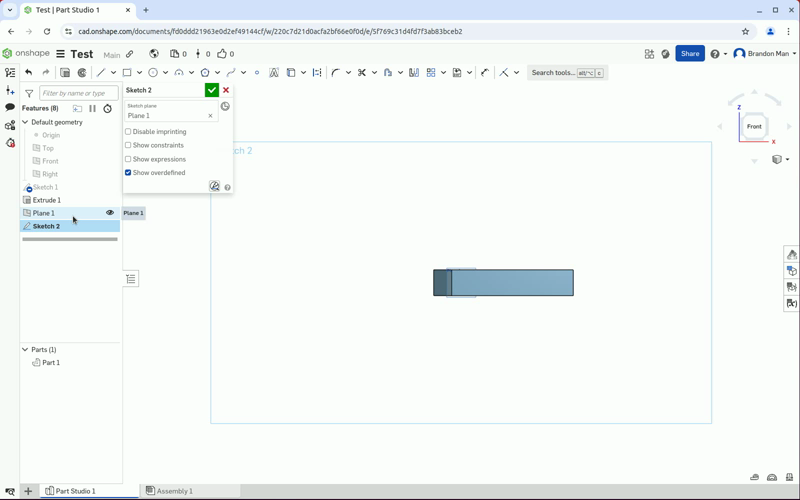
mouse_move(73, 352)
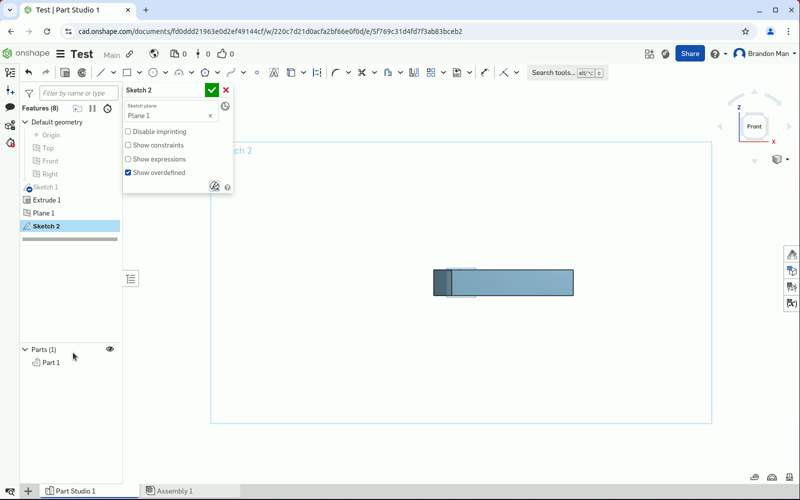
key(y)
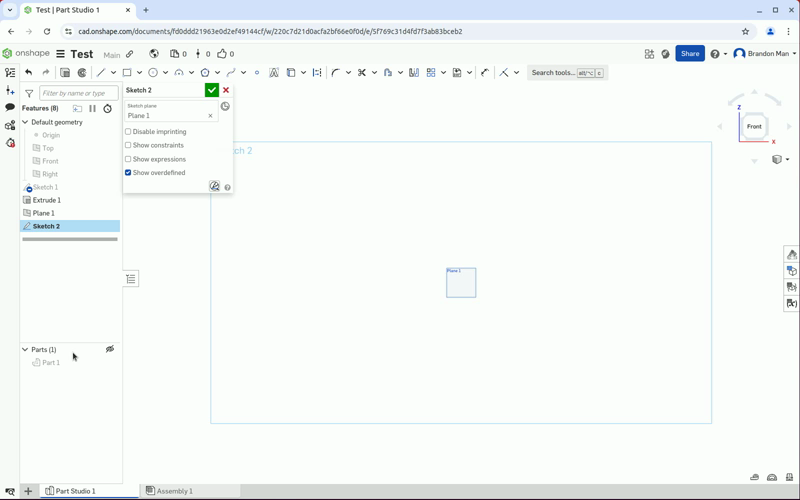
key(l)
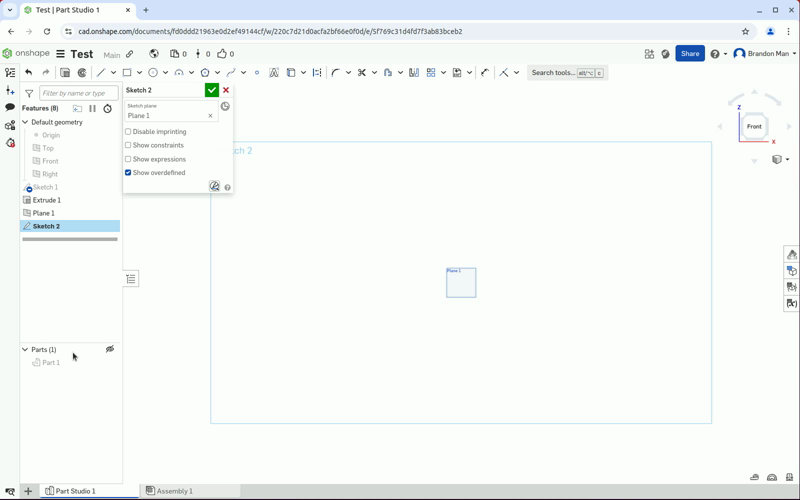
key_down(shift)
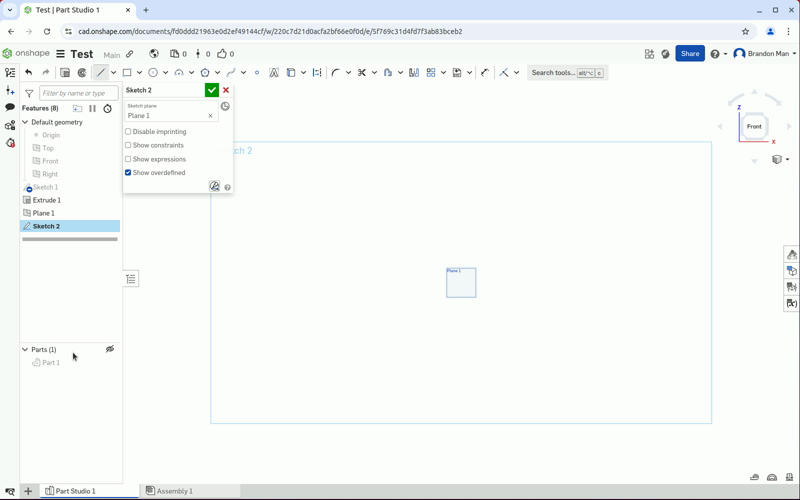
mouse_move(504, 270)
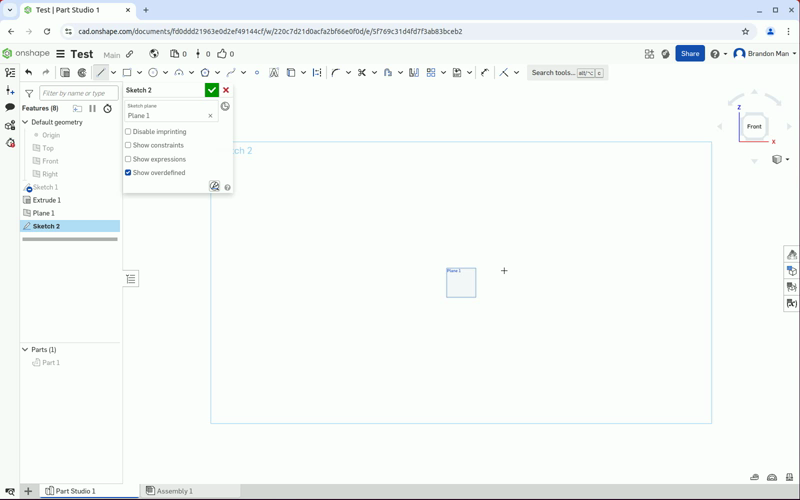
click(504, 270)
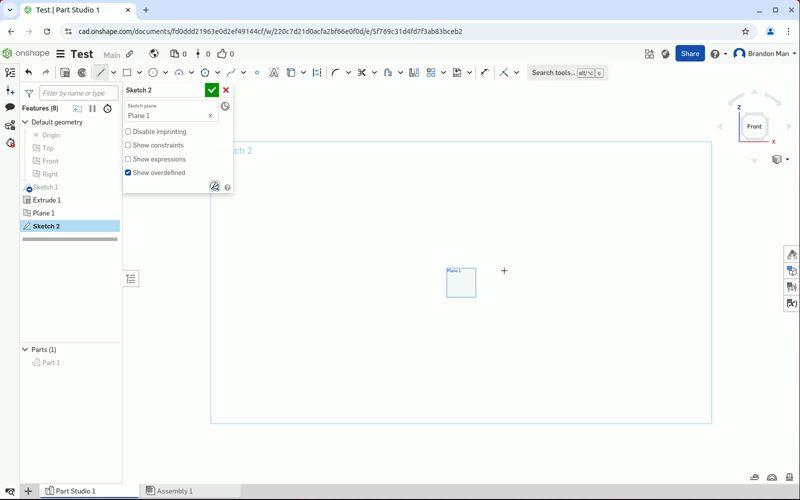
key_up(shift)
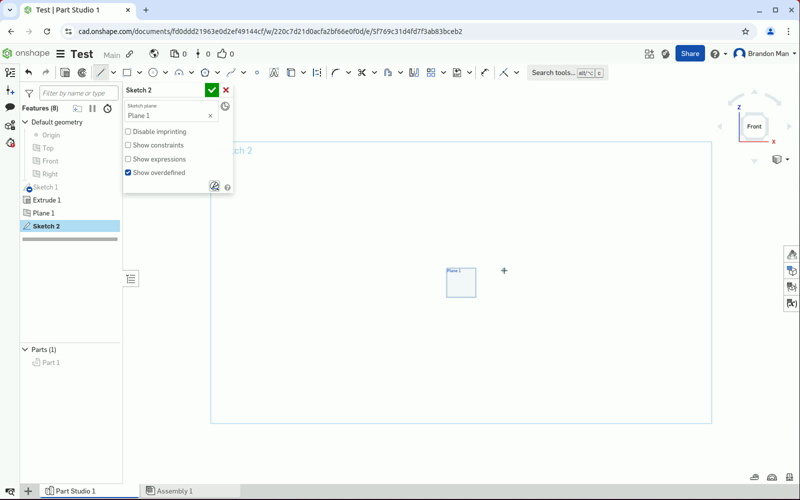
key_down(shift)
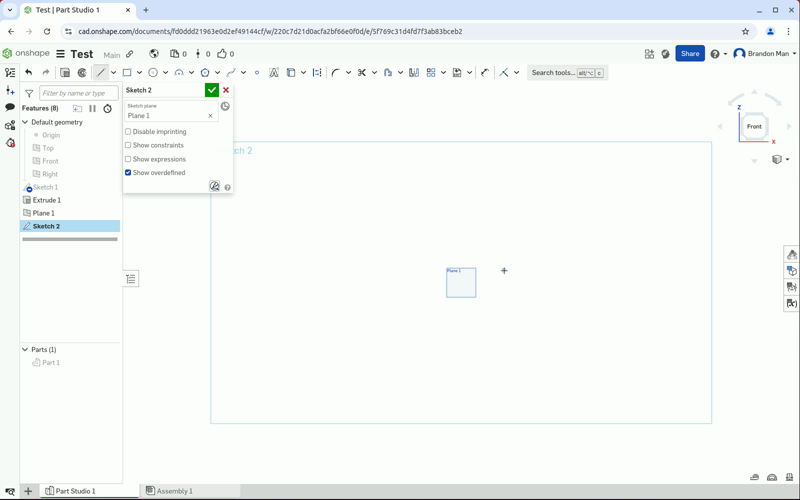
mouse_move(573, 270)
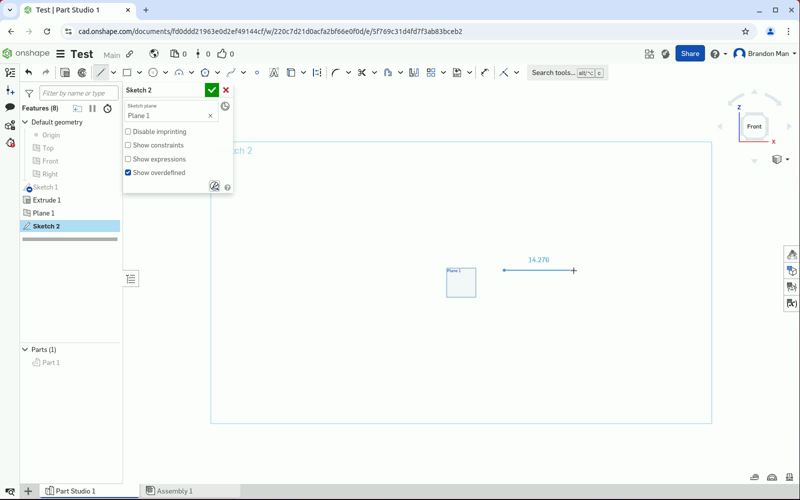
click(573, 270)
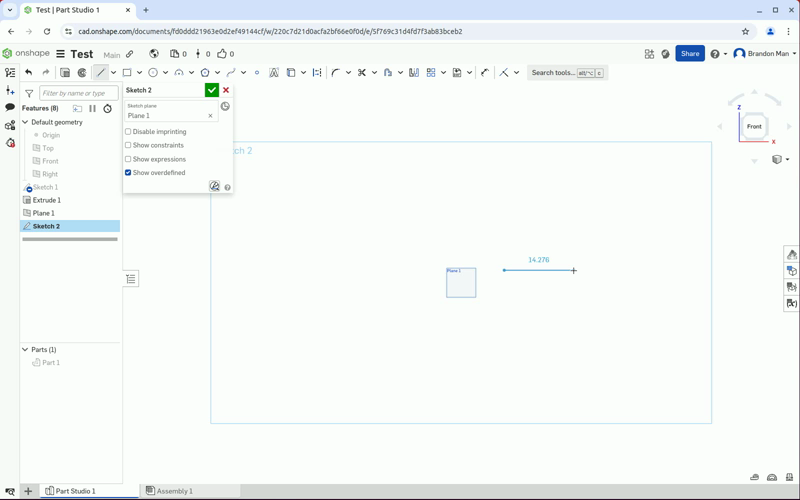
key_up(shift)
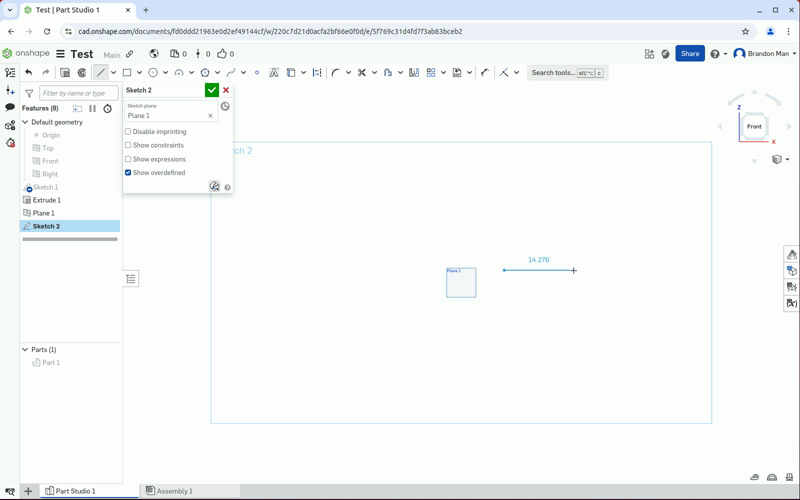
key_down(shift)
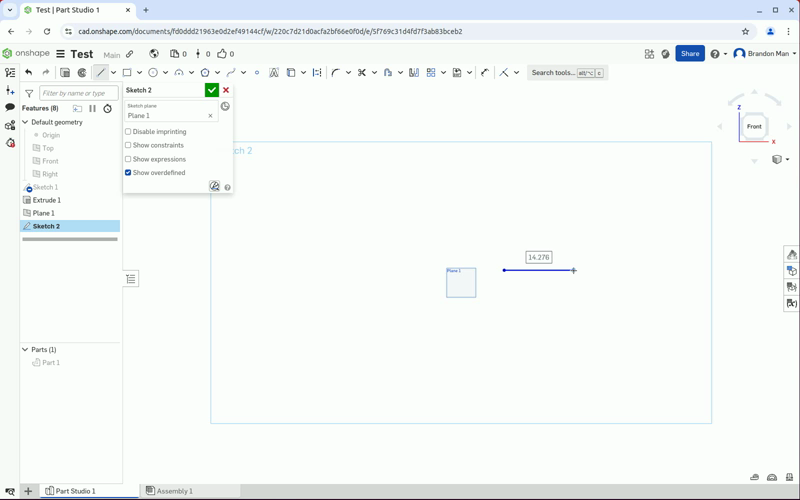
mouse_move(589, 270)
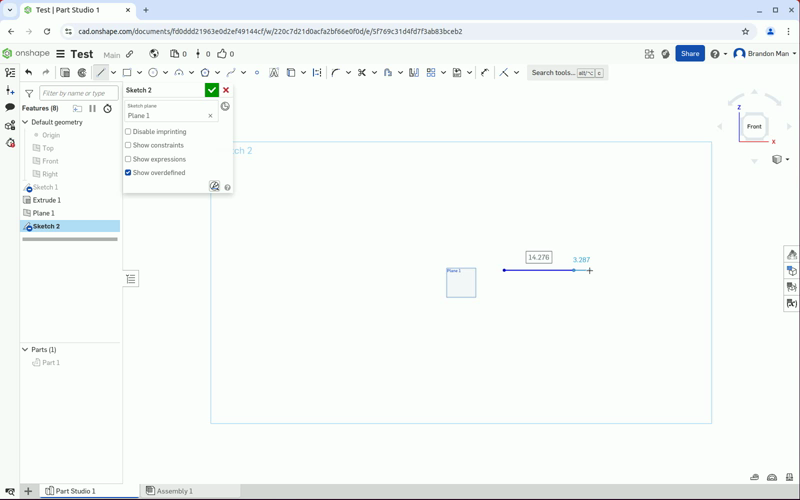
mouse_move(573, 252)
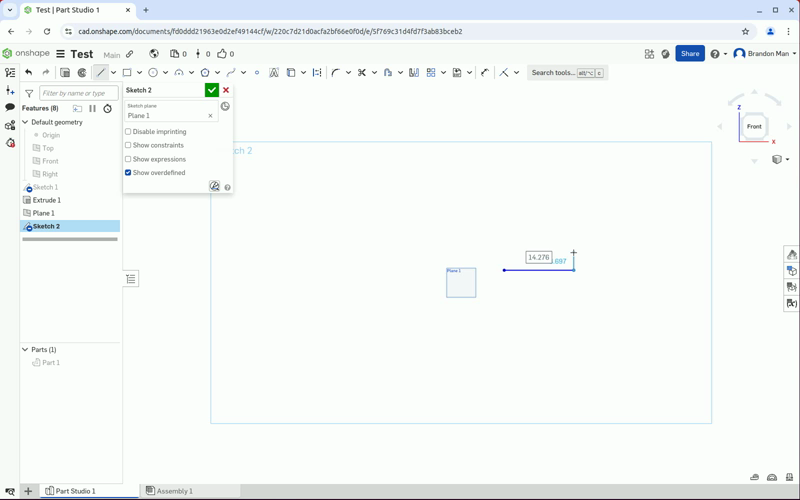
click(573, 252)
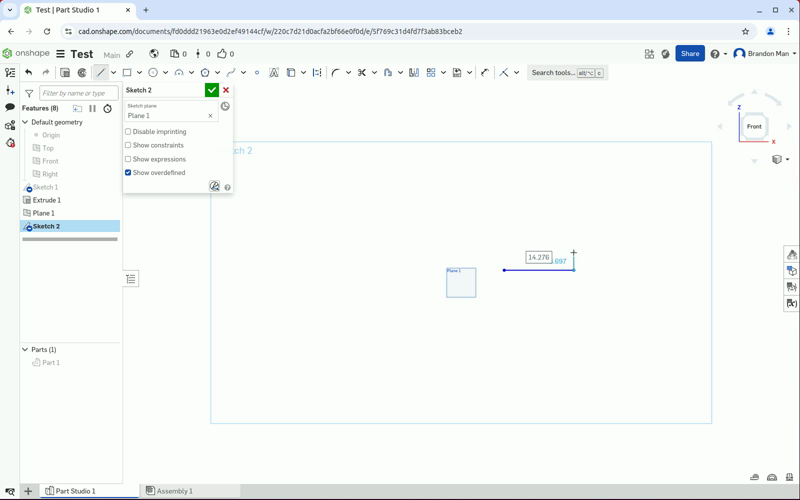
key_up(shift)
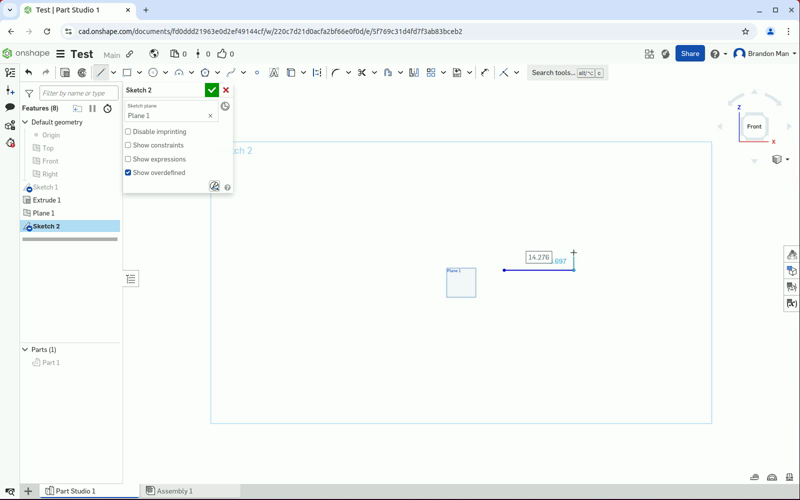
key_down(shift)
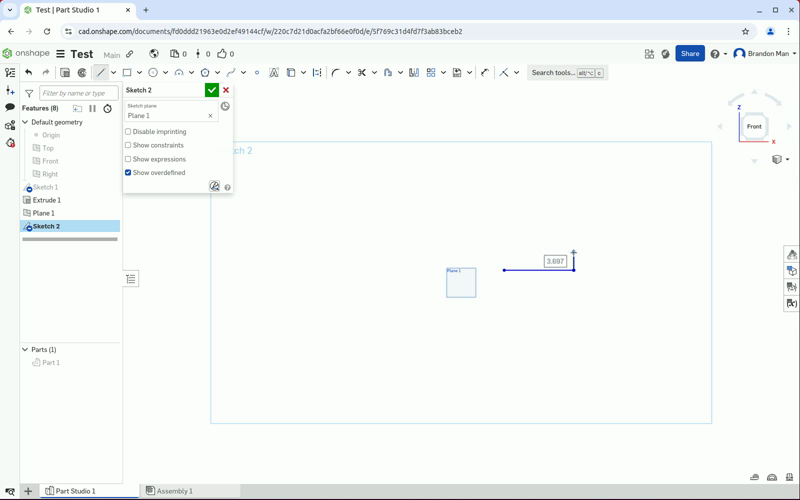
mouse_move(589, 252)
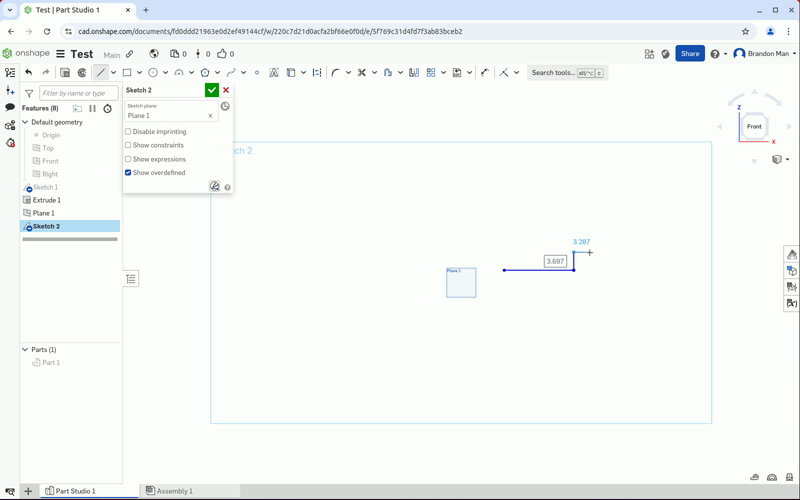
mouse_move(521, 252)
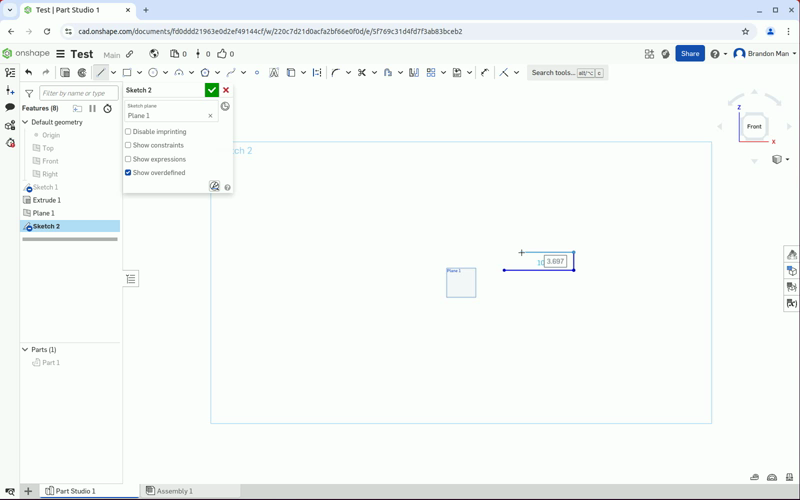
click(521, 252)
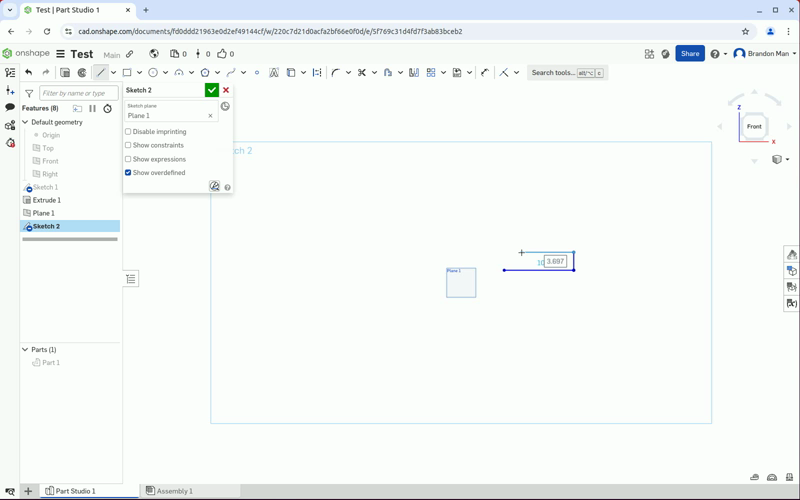
key_up(shift)
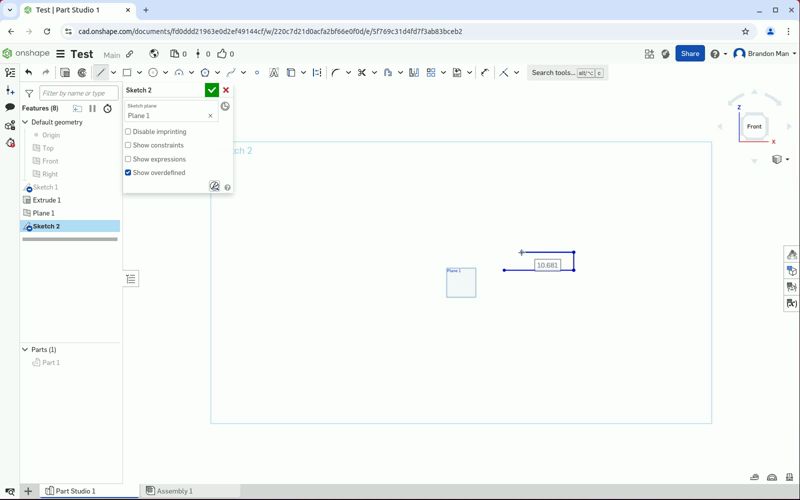
mouse_move(551, 252)
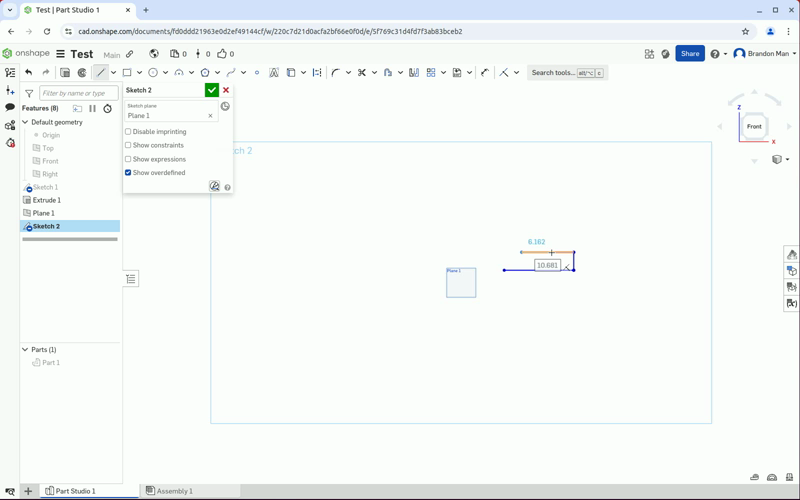
key_down(shift)
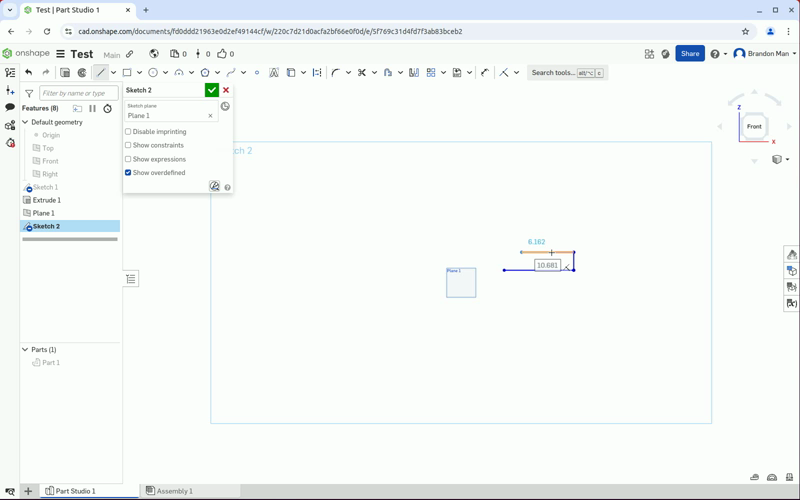
mouse_move(504, 270)
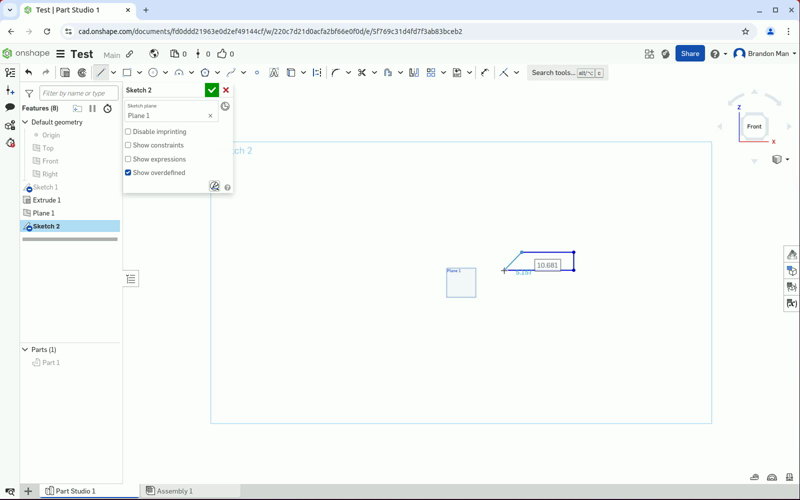
key_up(shift)
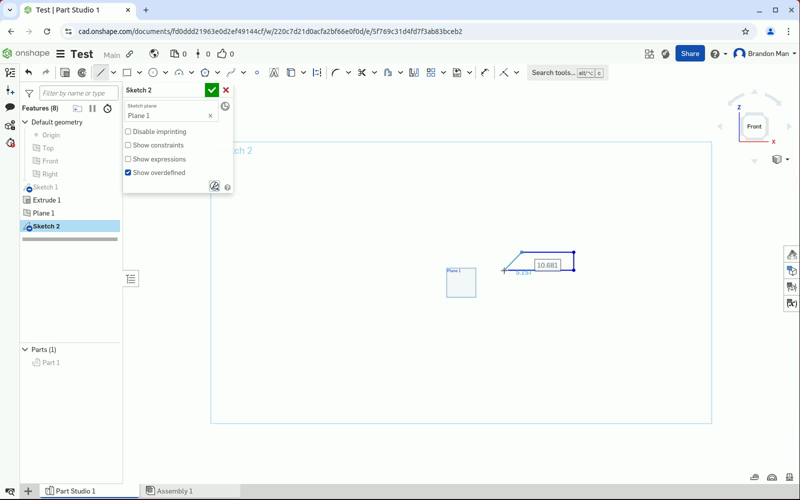
click(504, 270)
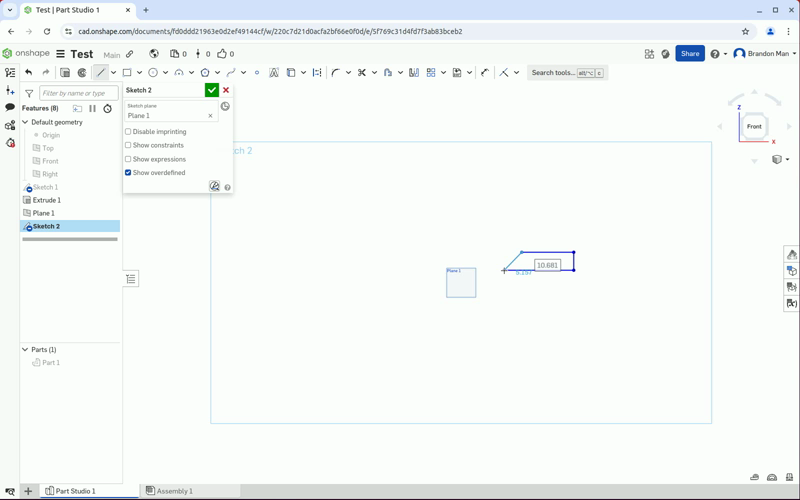
key(esc)
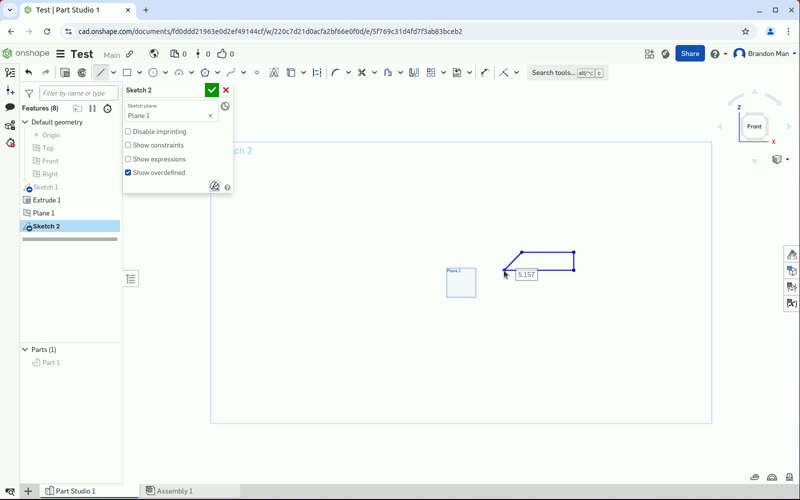
mouse_move(534, 255)
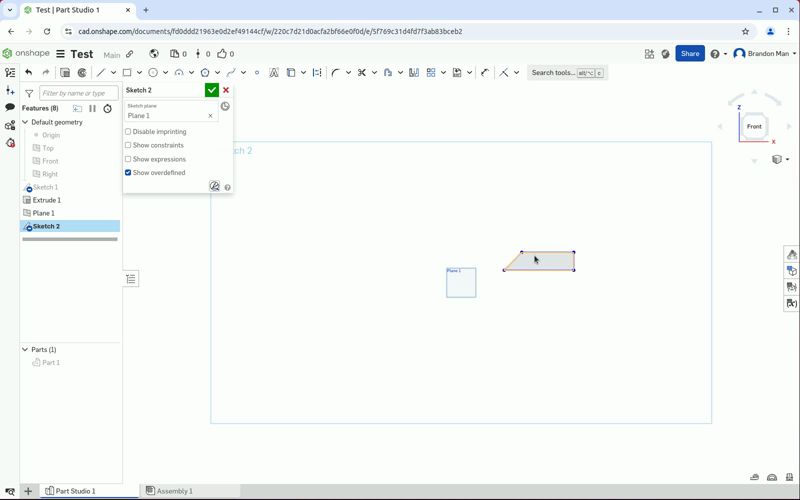
scroll(6)
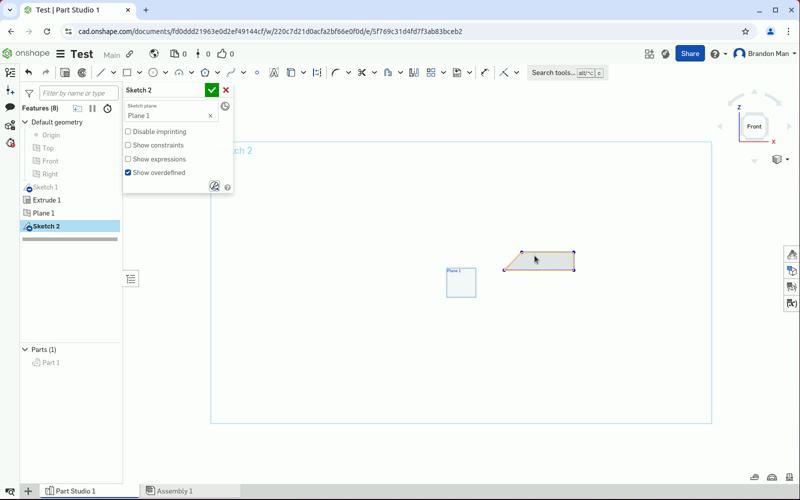
scroll(6)
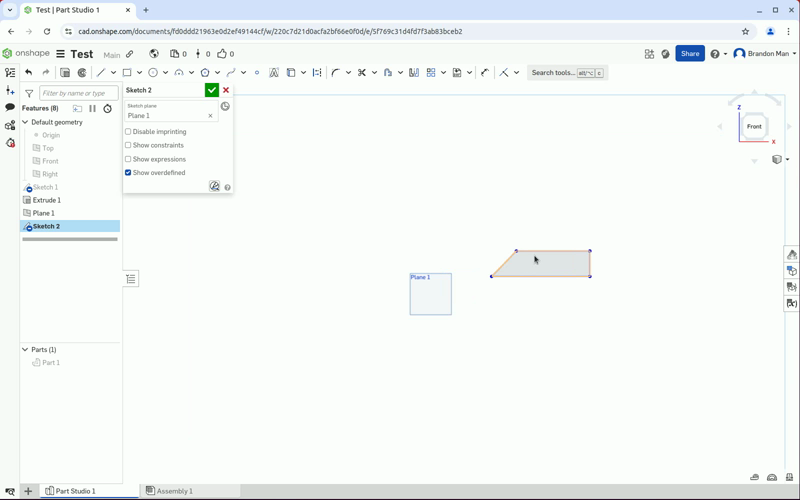
scroll(6)
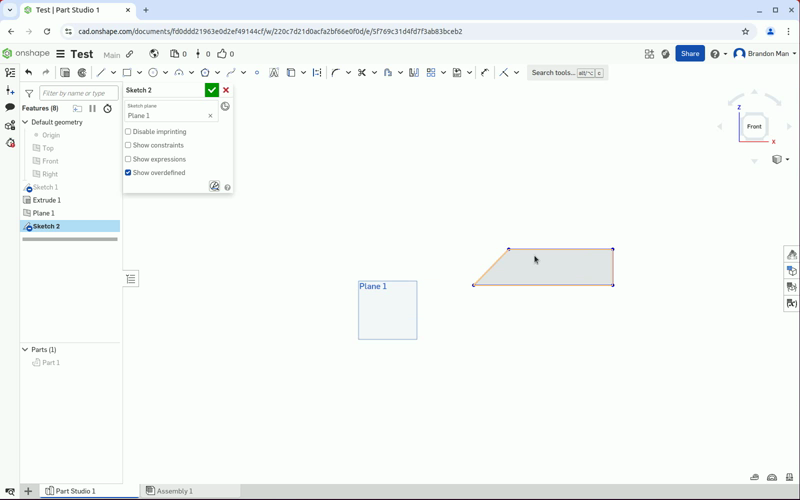
scroll(6)
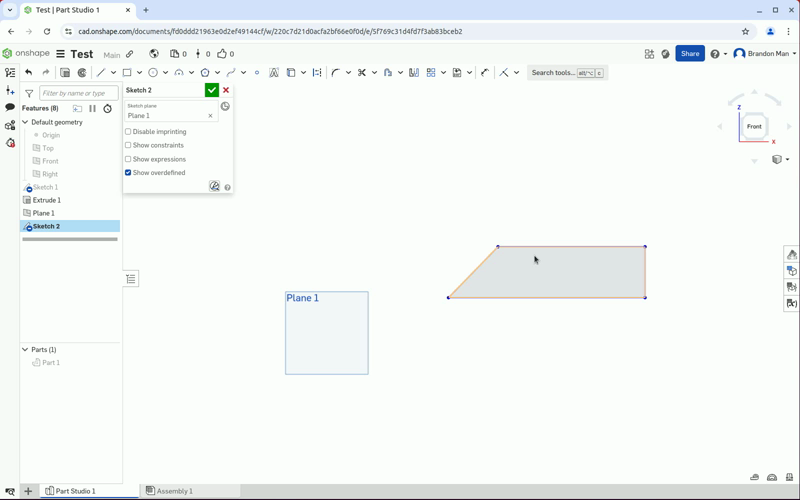
scroll(6)
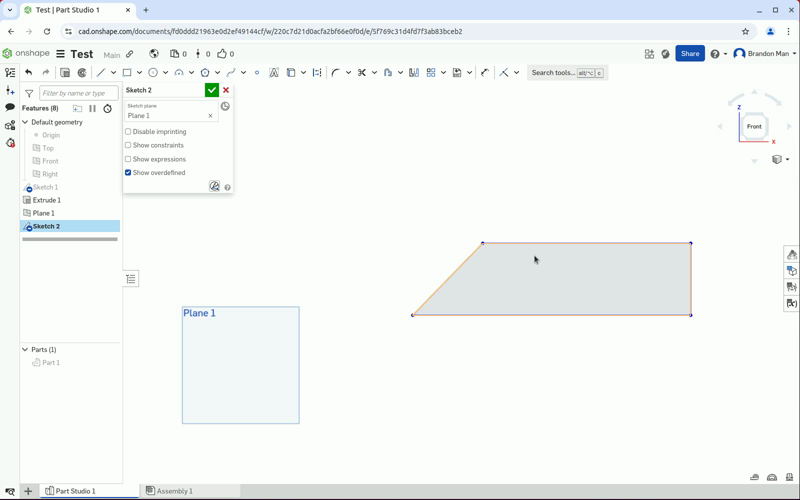
scroll(6)
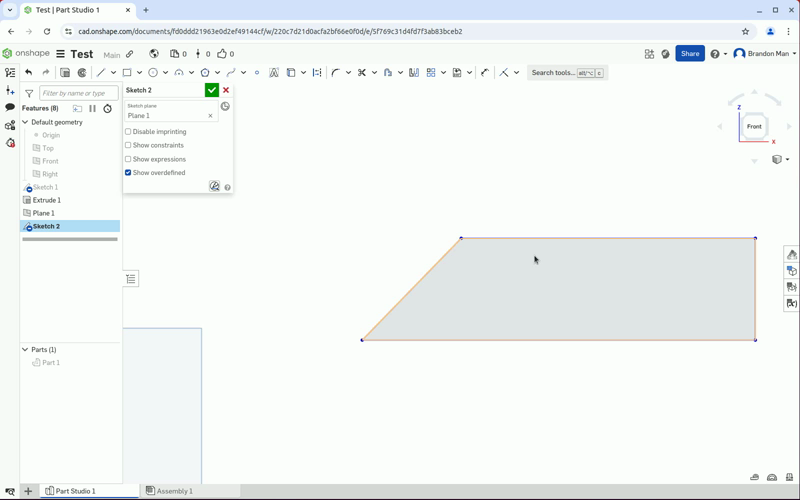
scroll(6)
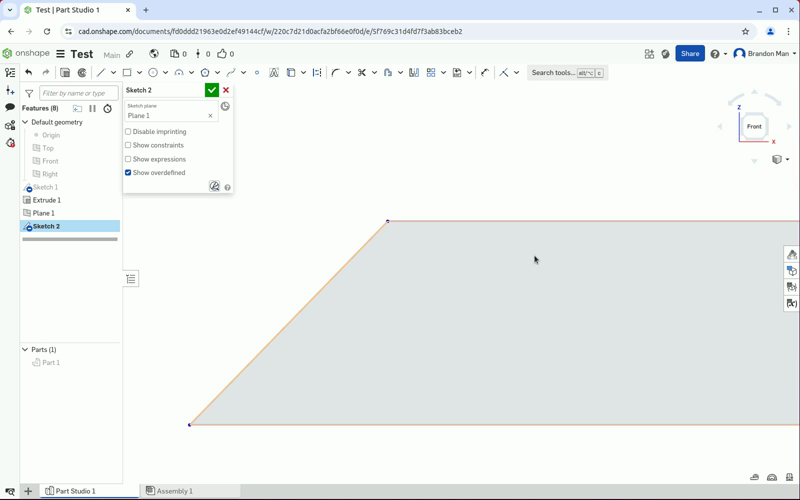
click(534, 255)
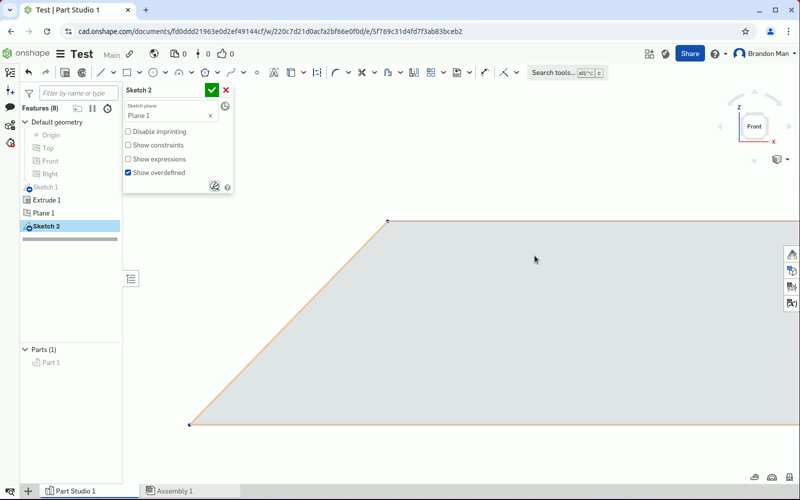
scroll(-6)
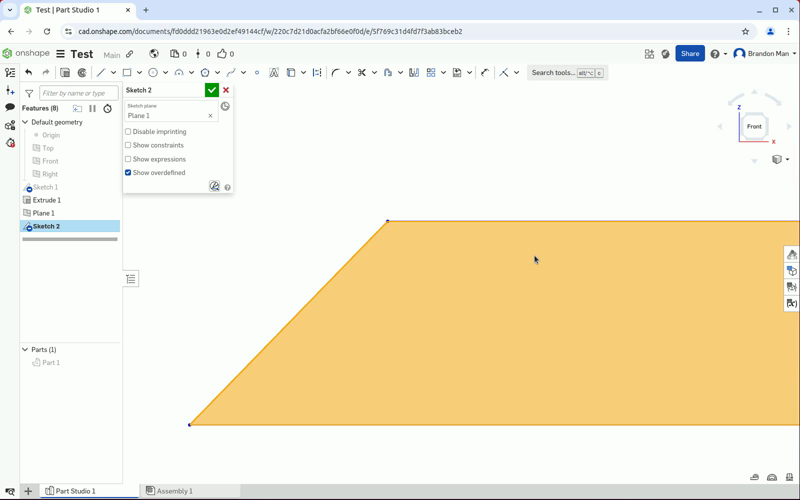
scroll(-6)
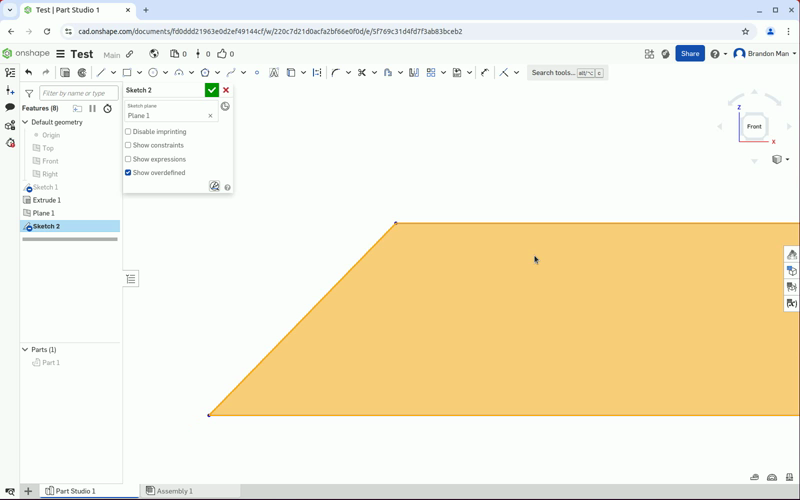
scroll(-6)
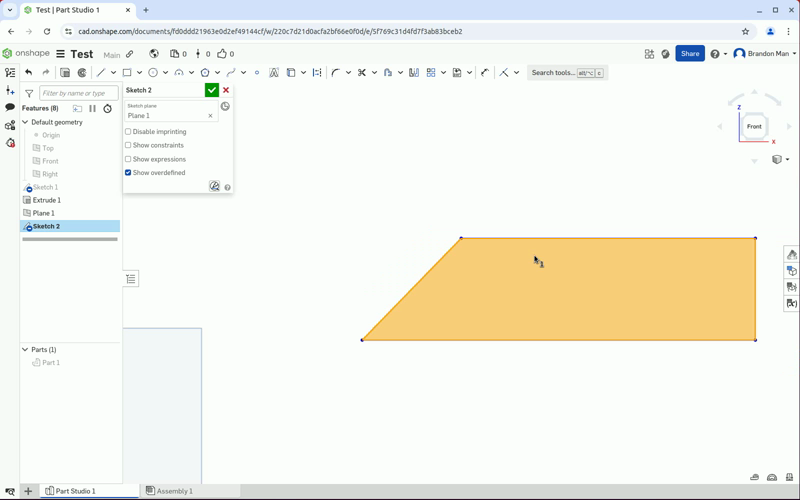
scroll(-6)
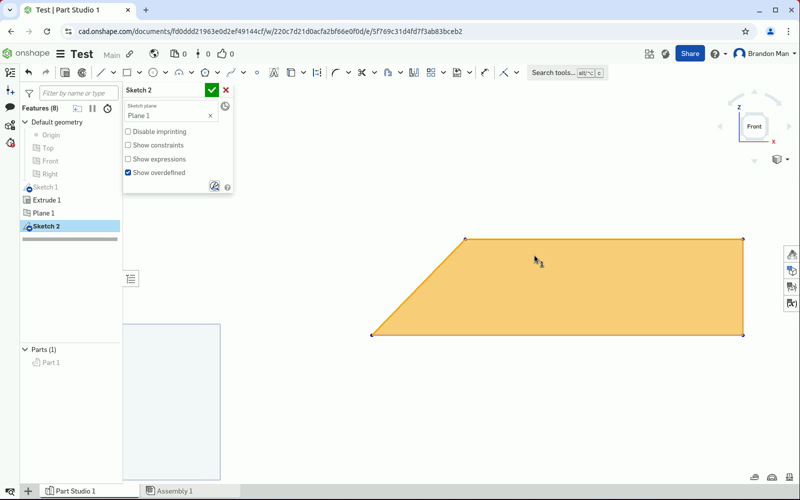
scroll(-6)
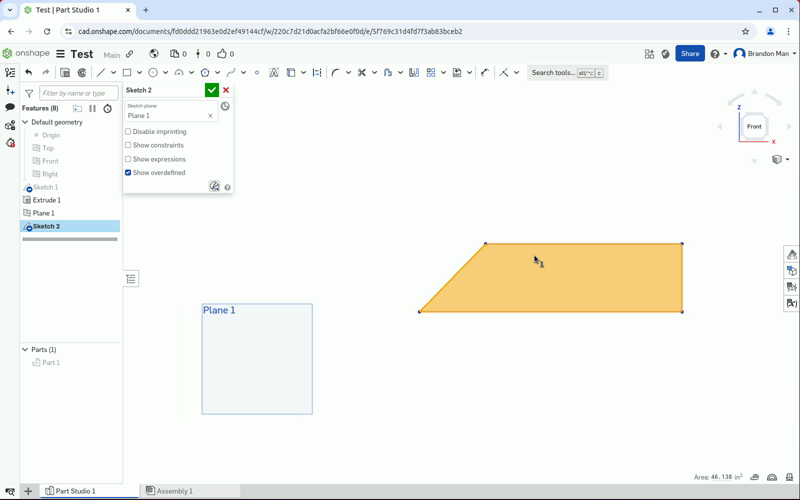
scroll(-6)
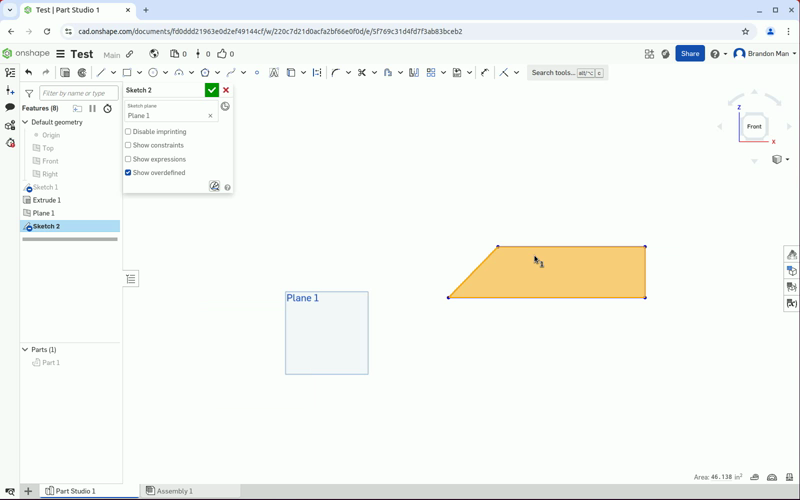
scroll(-6)
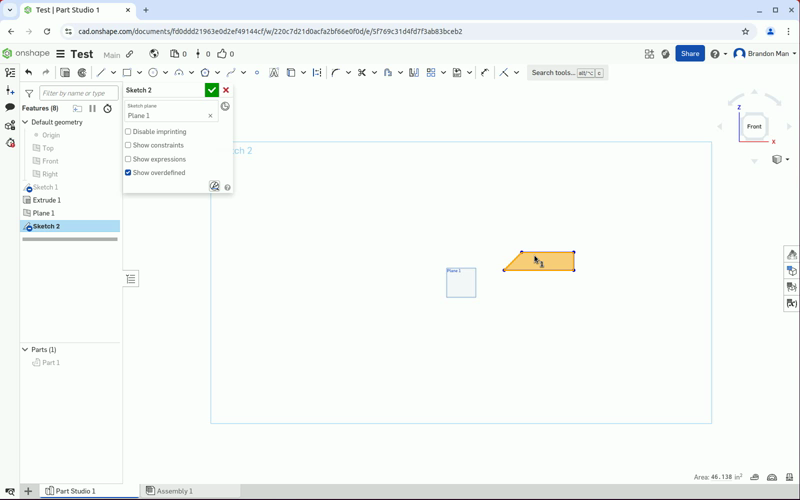
mouse_move(73, 352)
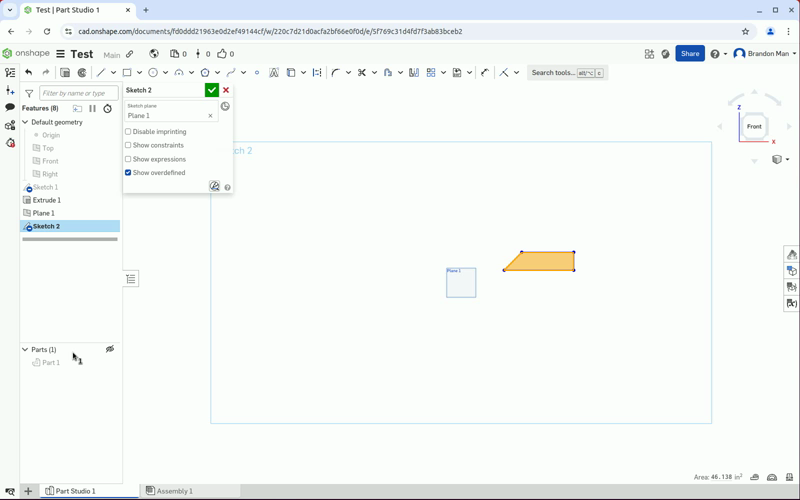
key(shift+y)
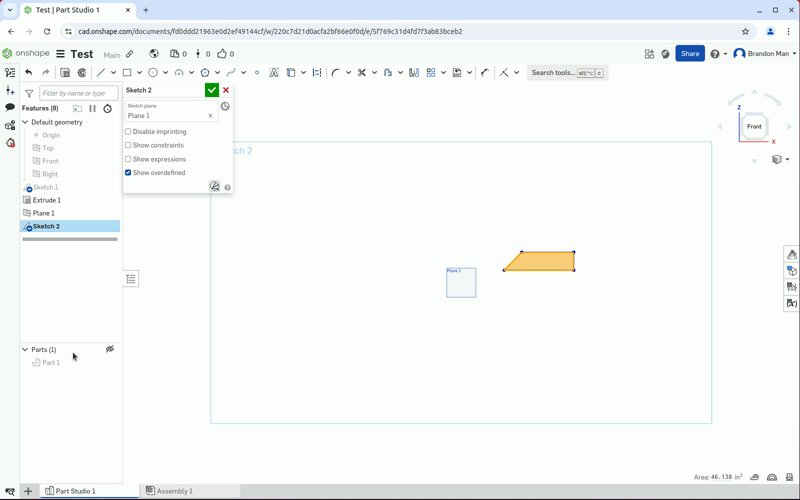
key(shift+e)
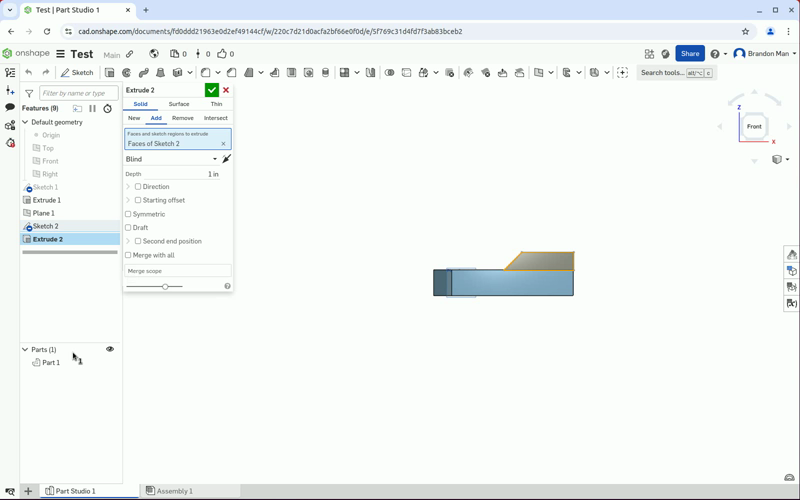
mouse_move(143, 106)
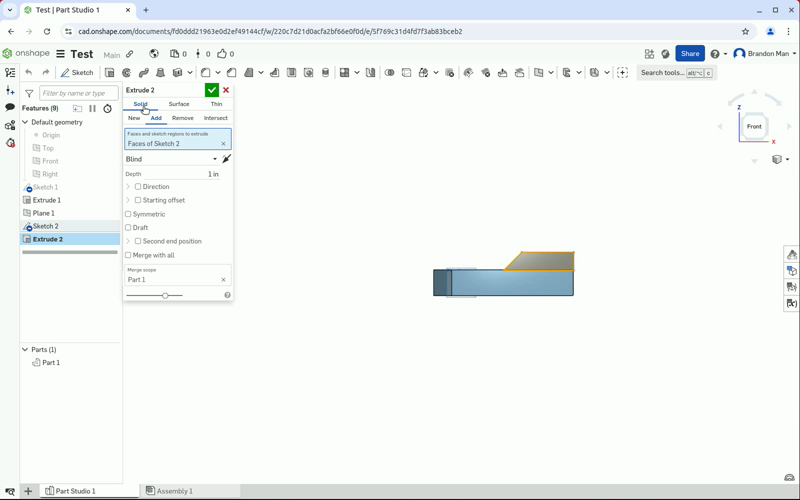
click(143, 106)
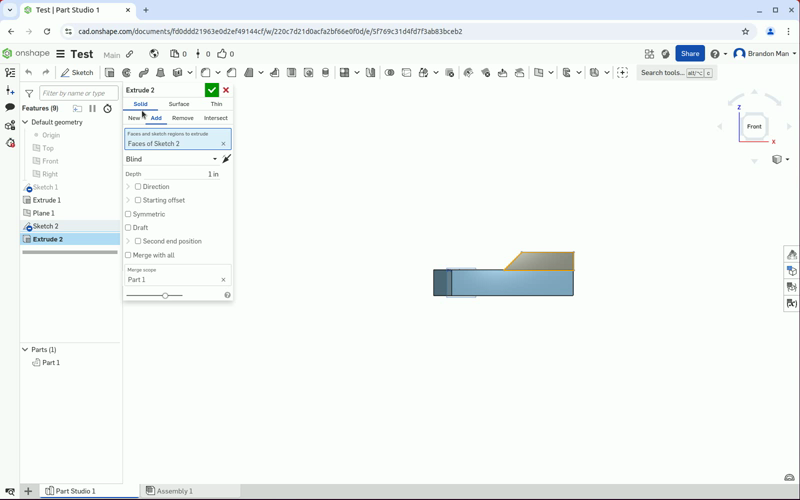
mouse_move(137, 120)
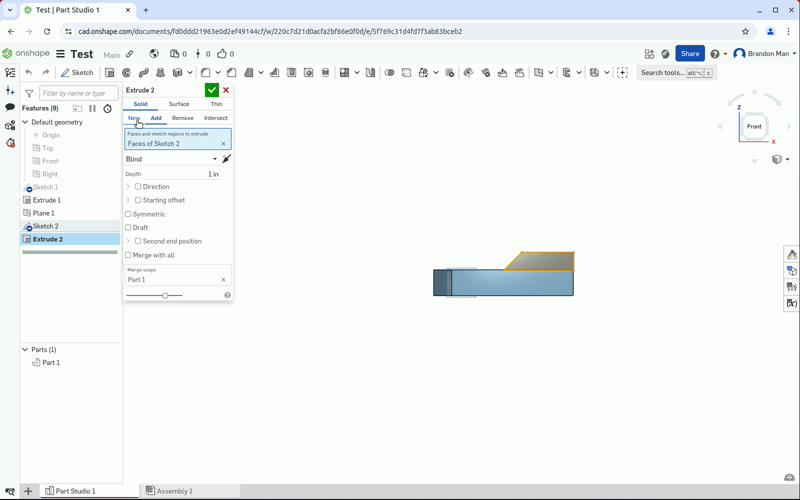
click(137, 120)
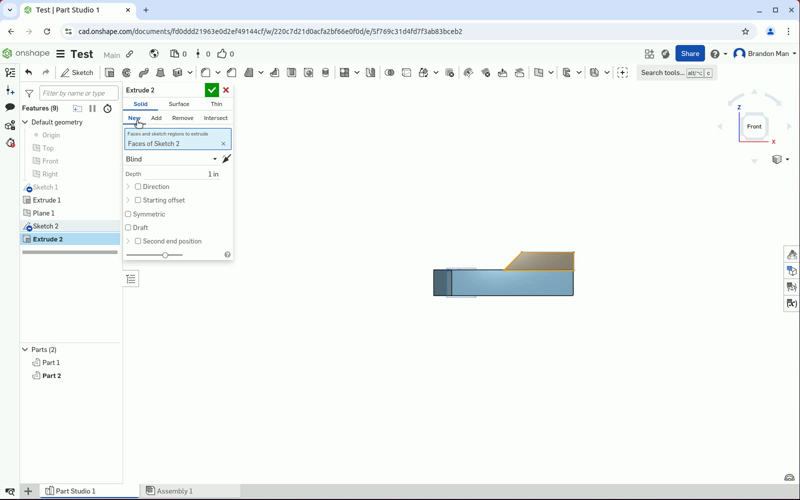
key(tab, 4)
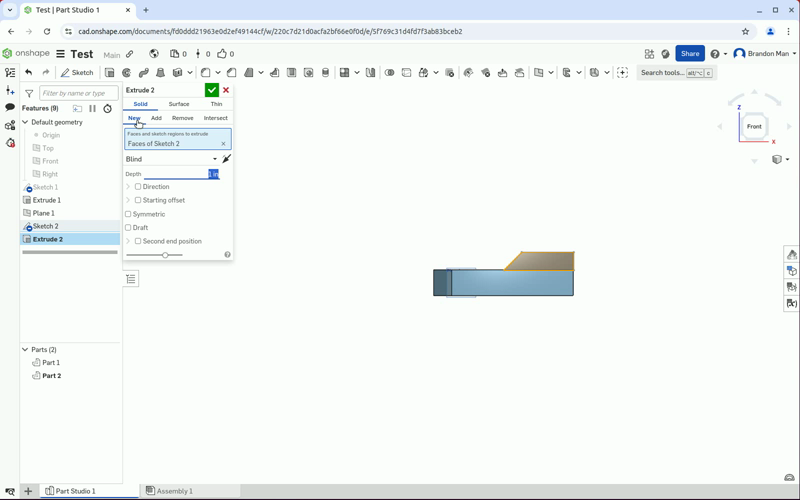
text(-12.517)
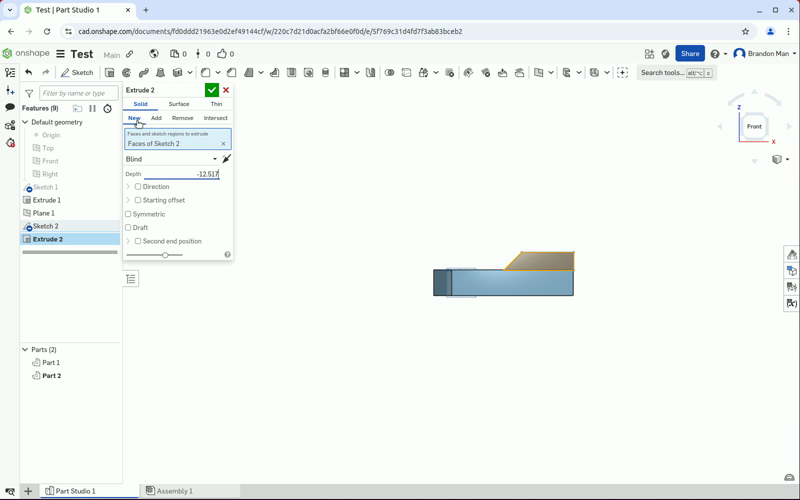
key(enter)
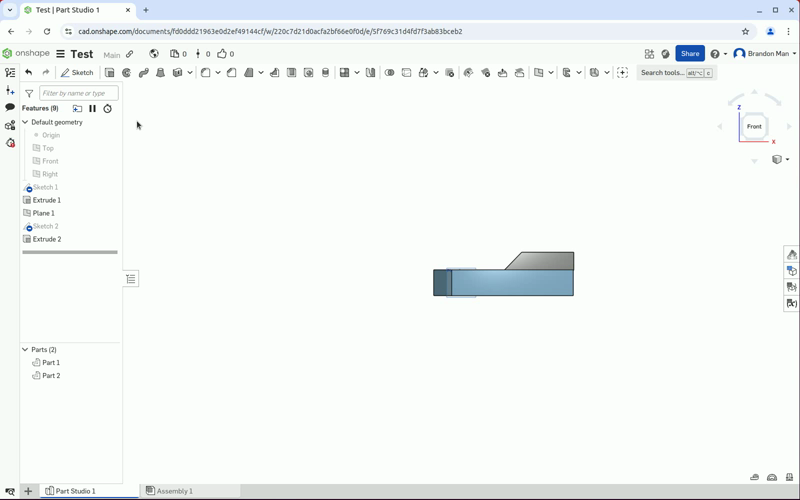
key(shift+h)
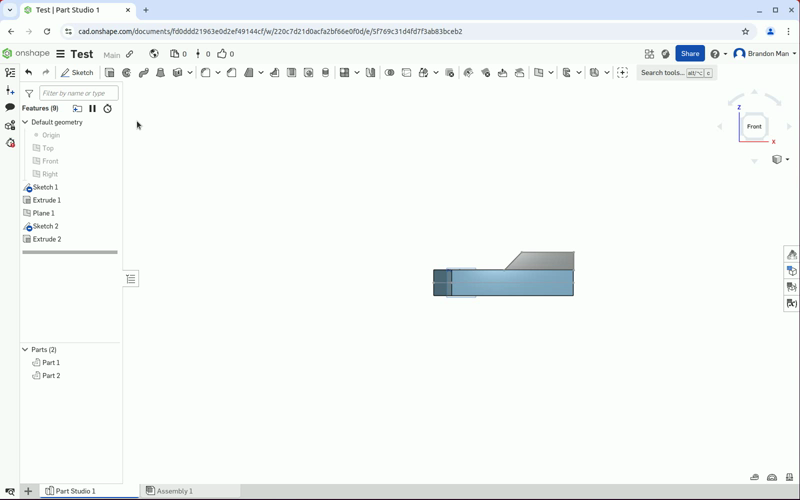
key(shift+h)
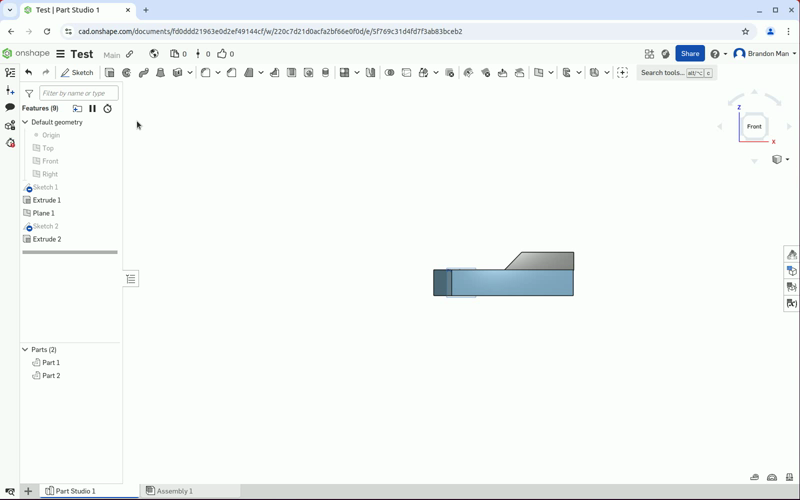
mouse_move(73, 189)
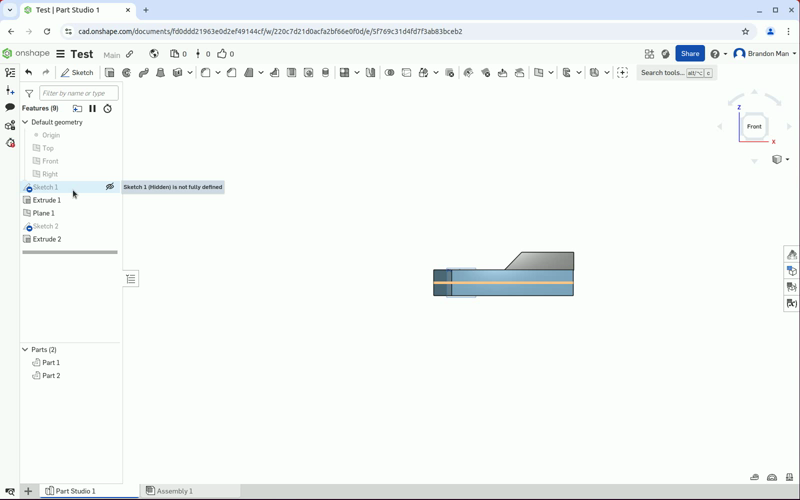
click(73, 189)
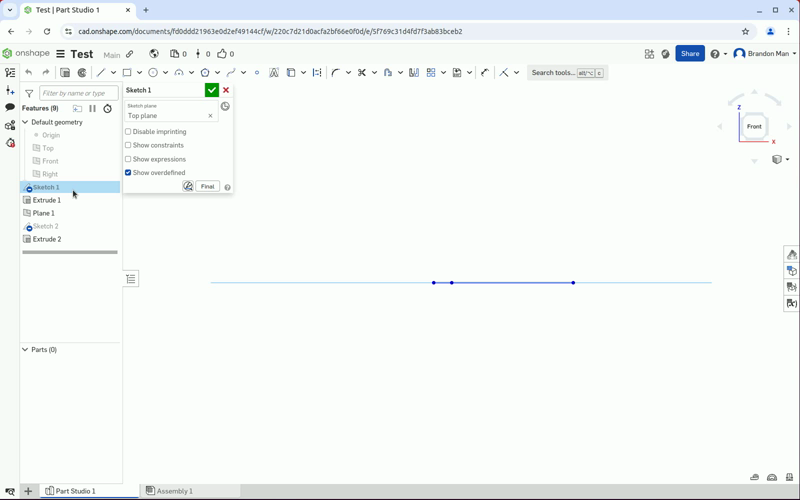
mouse_move(229, 92)
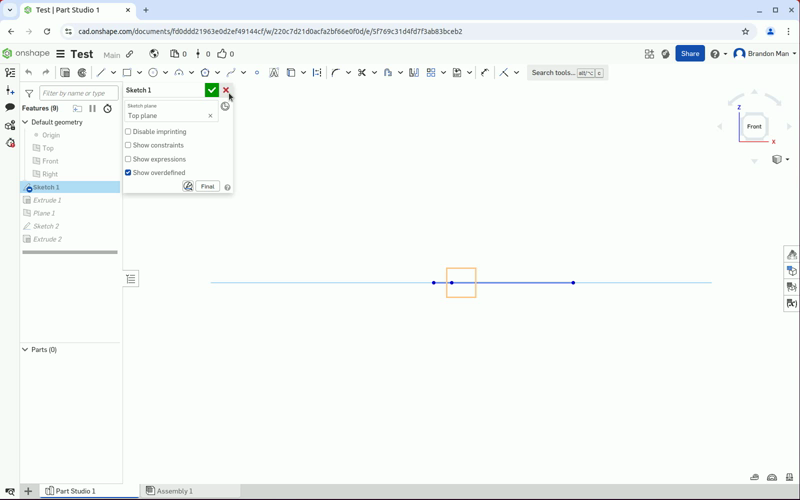
click(229, 92)
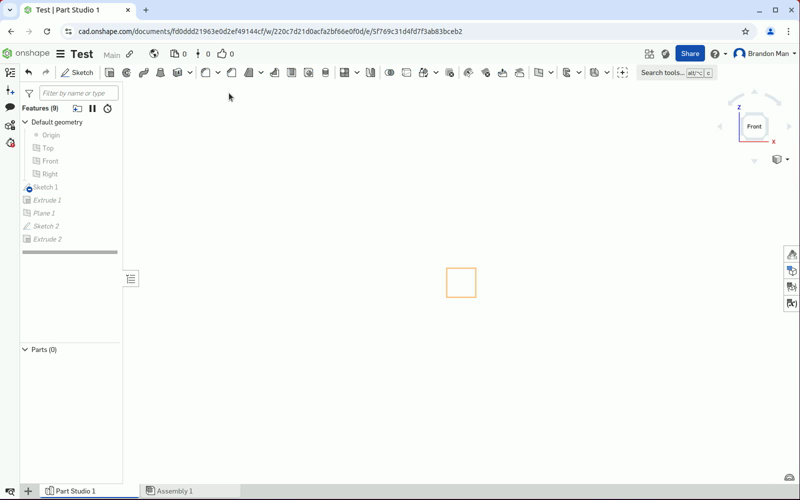
key(shift+s)
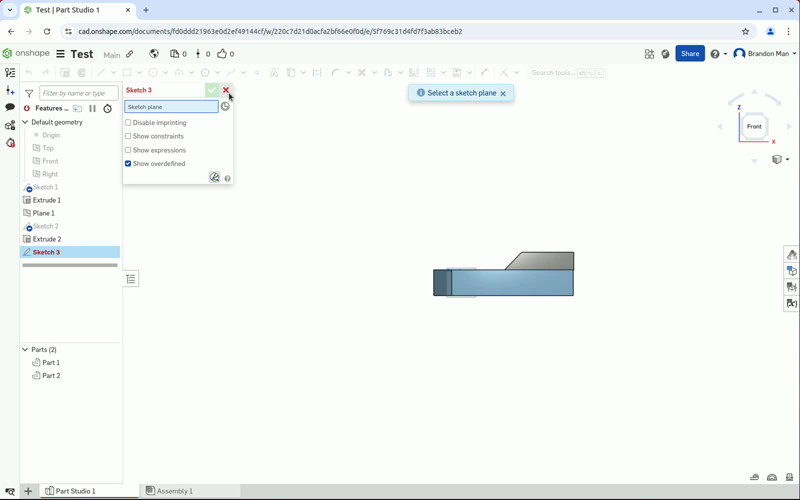
mouse_move(73, 215)
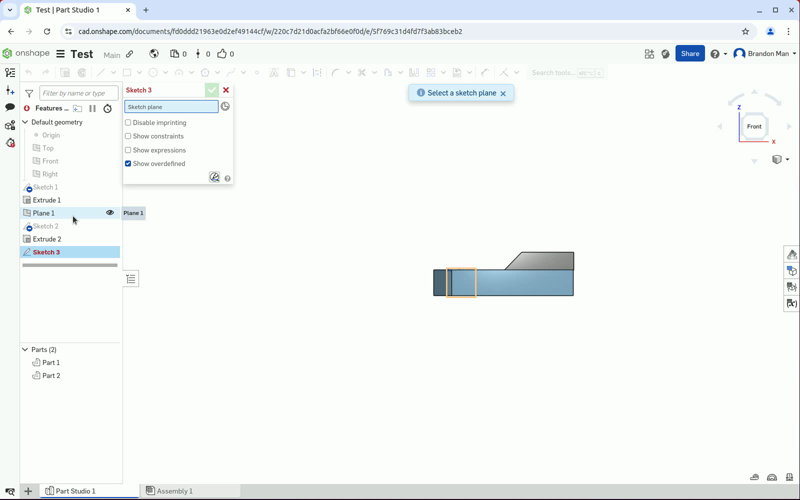
click(73, 215)
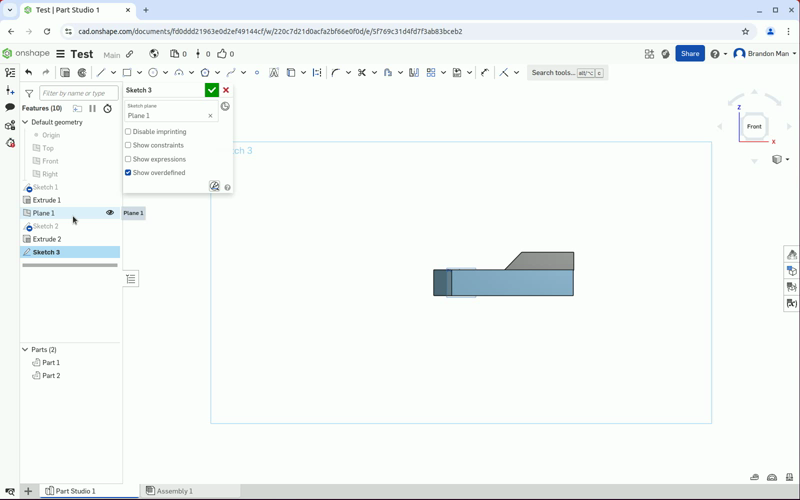
mouse_move(73, 352)
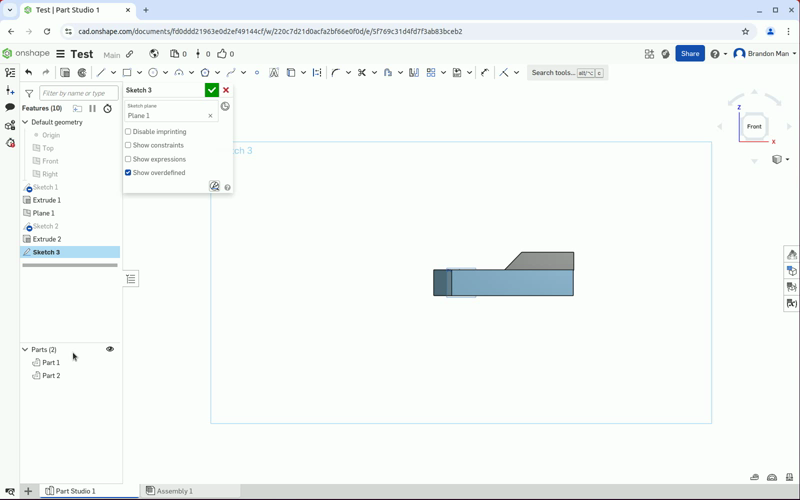
key(y)
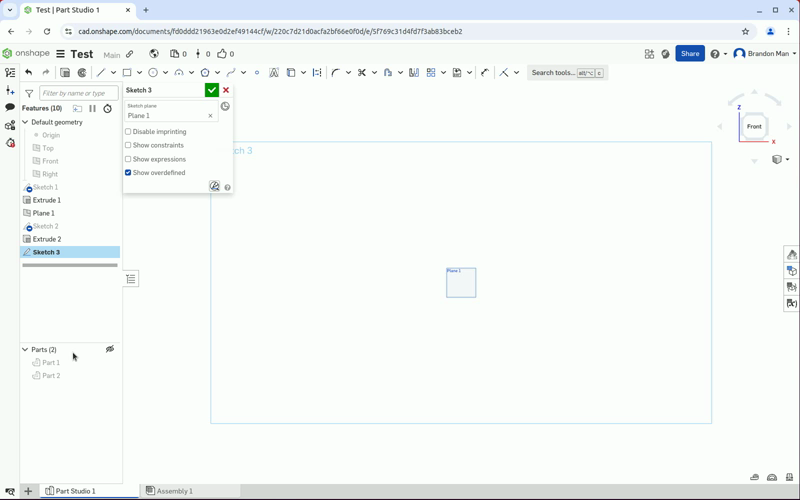
key(l)
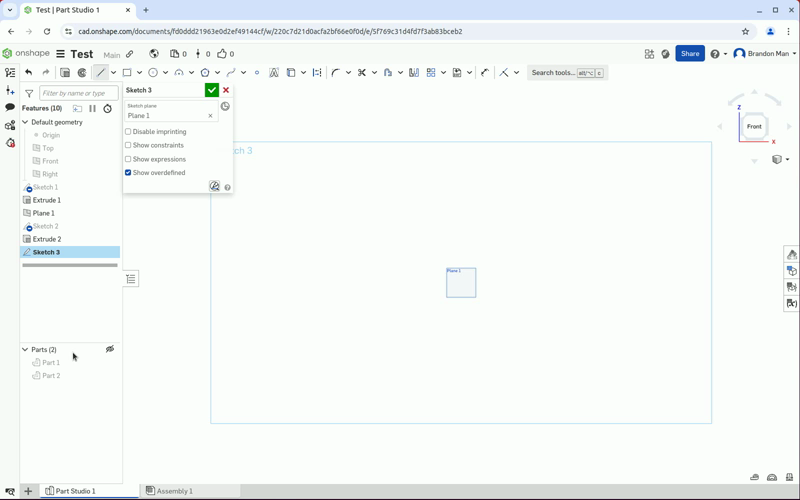
key_down(shift)
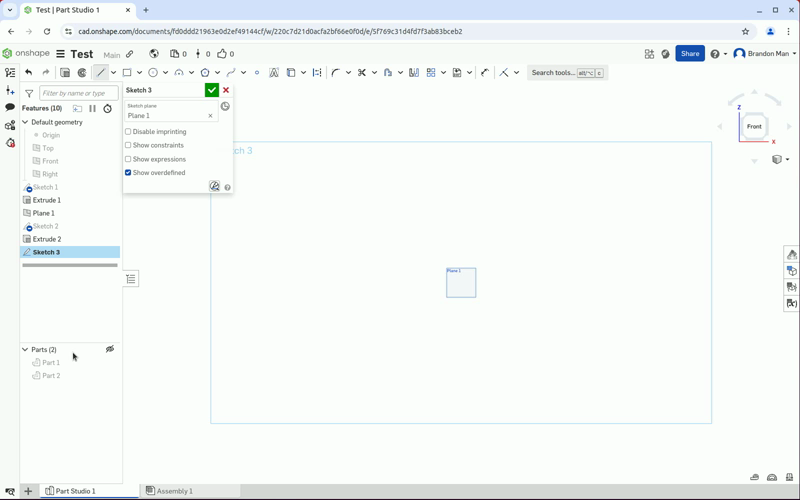
mouse_move(504, 295)
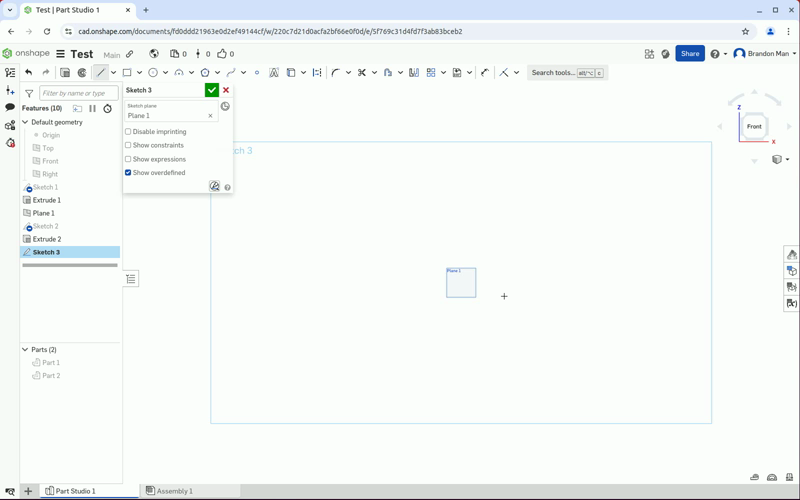
click(504, 295)
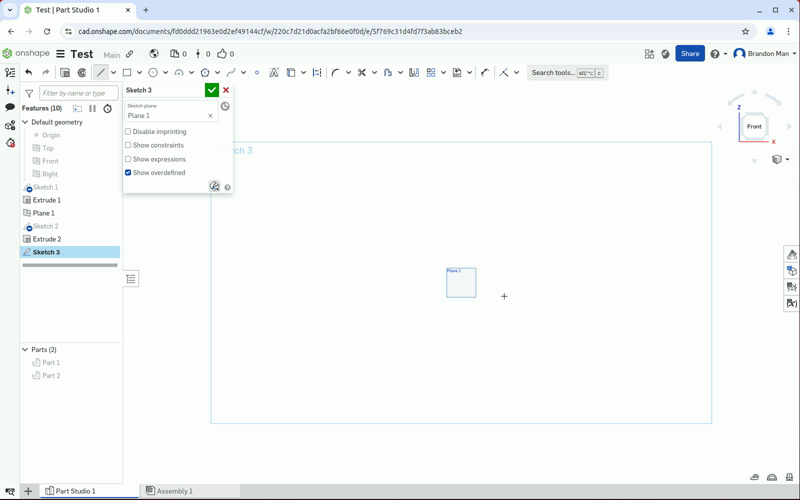
key_up(shift)
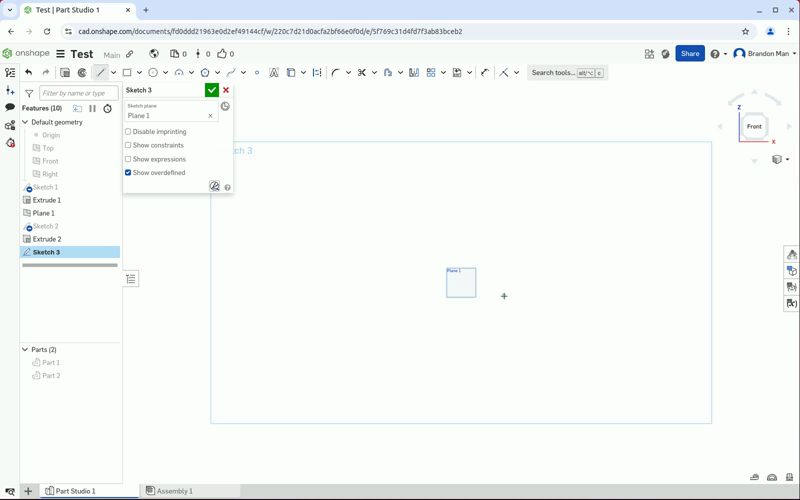
key_down(shift)
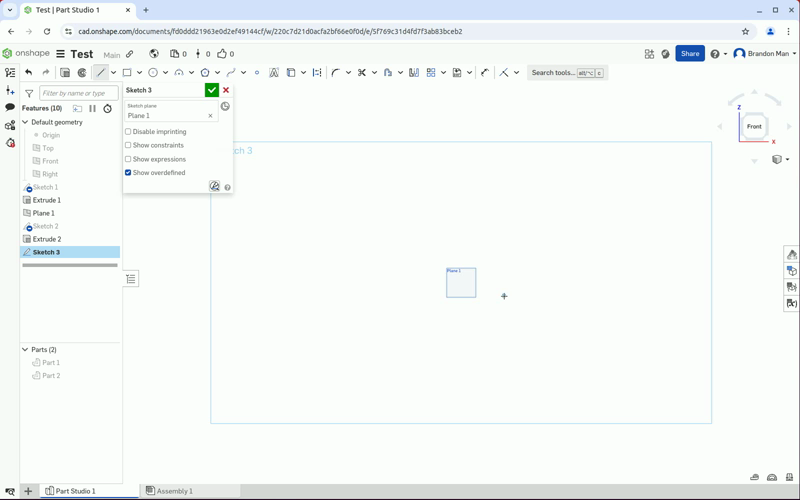
mouse_move(534, 295)
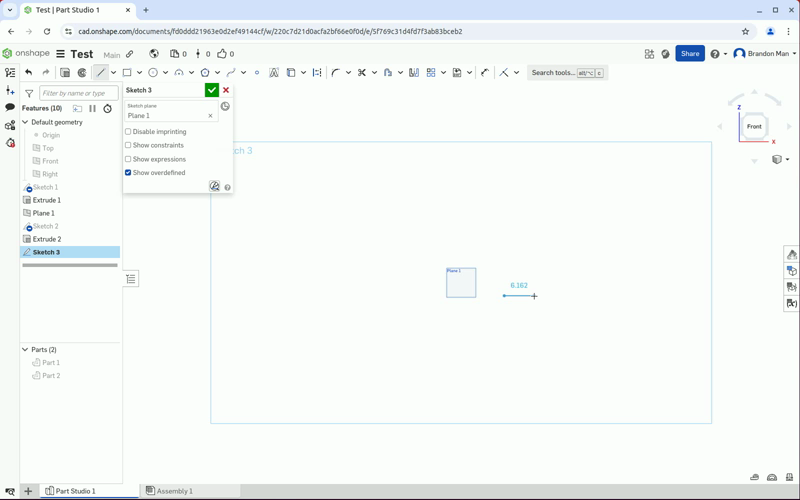
mouse_move(521, 313)
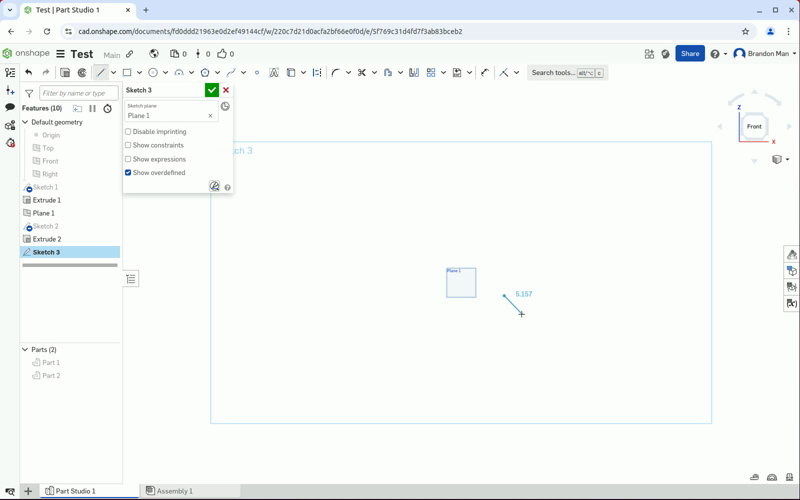
click(521, 313)
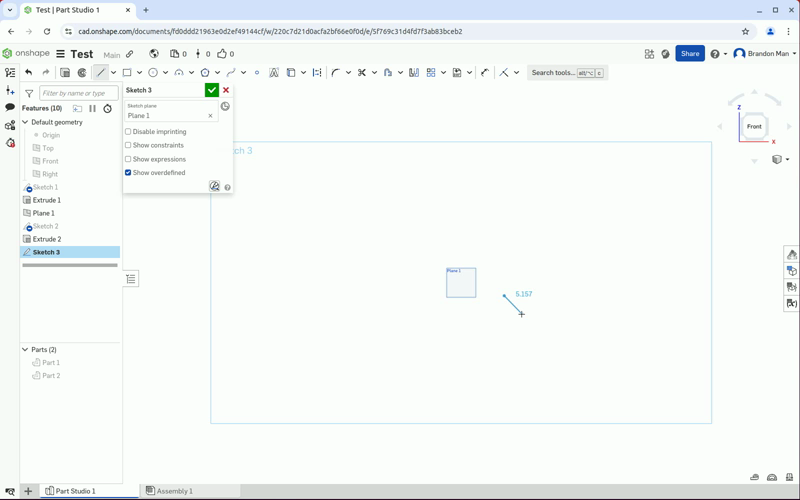
key_up(shift)
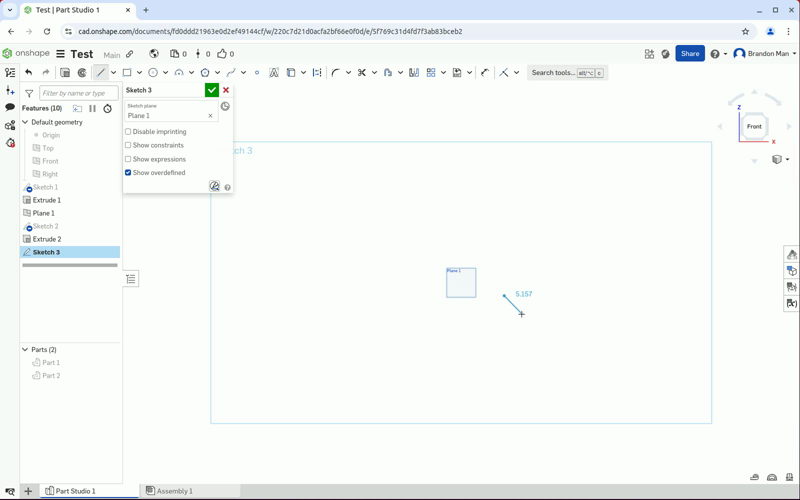
key_down(shift)
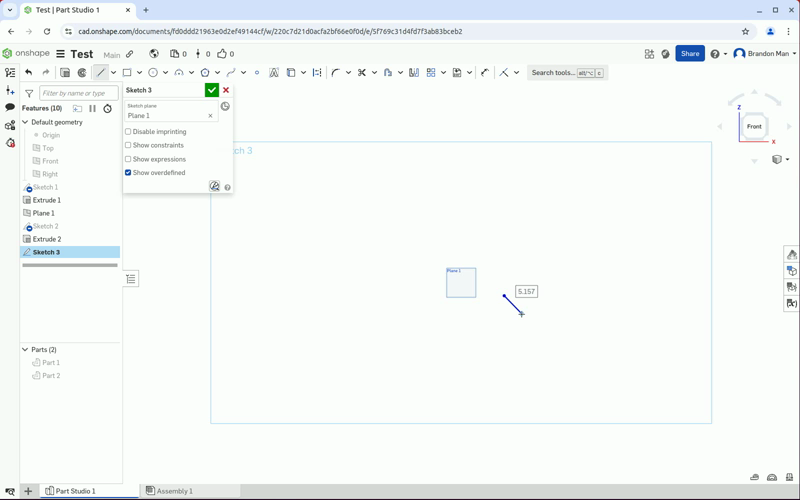
mouse_move(551, 313)
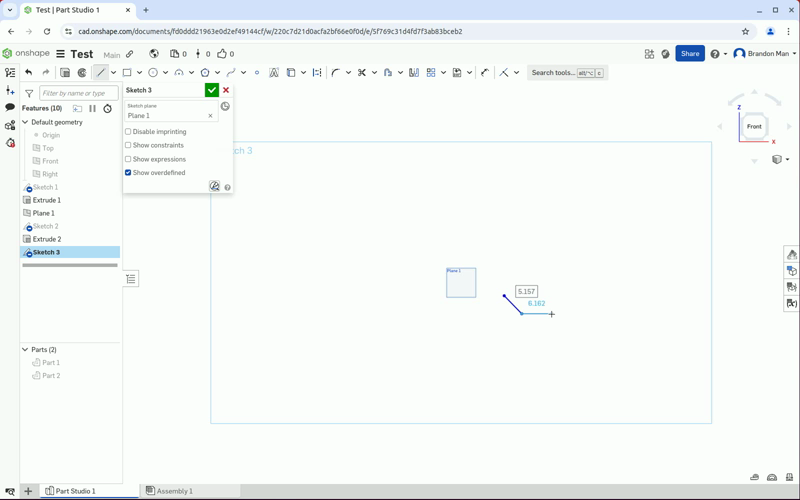
mouse_move(573, 313)
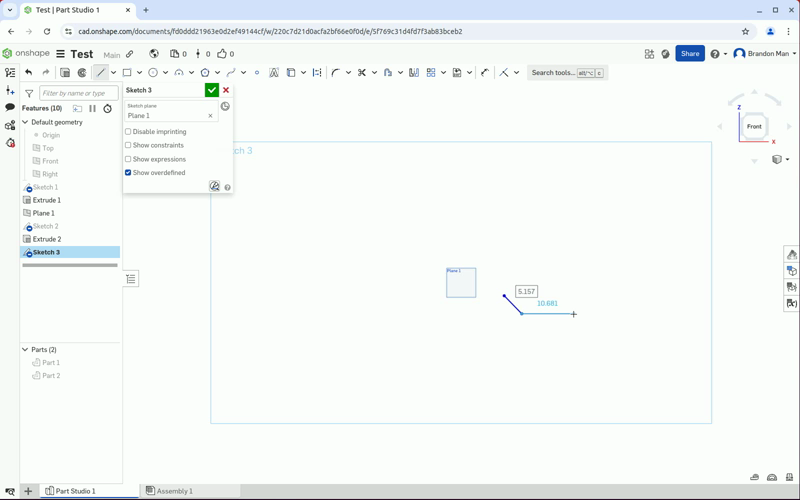
click(573, 313)
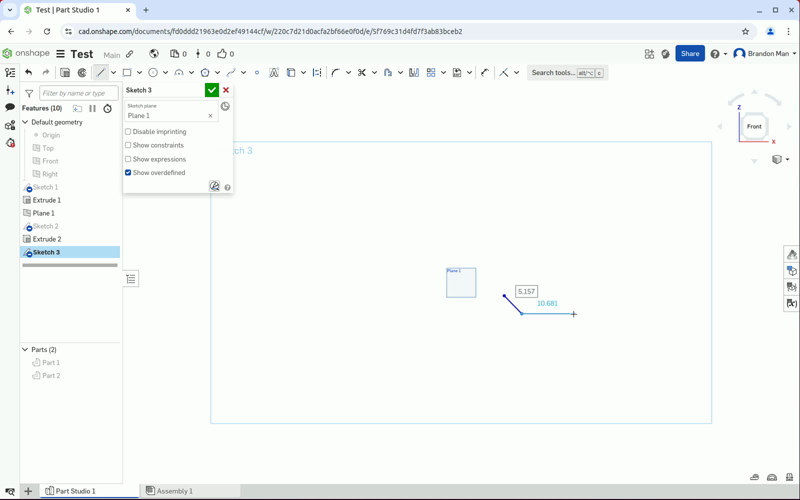
key_up(shift)
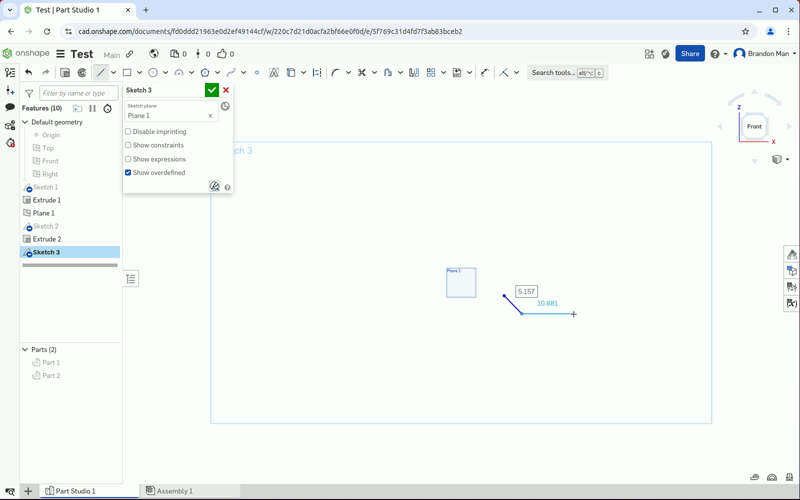
key_down(shift)
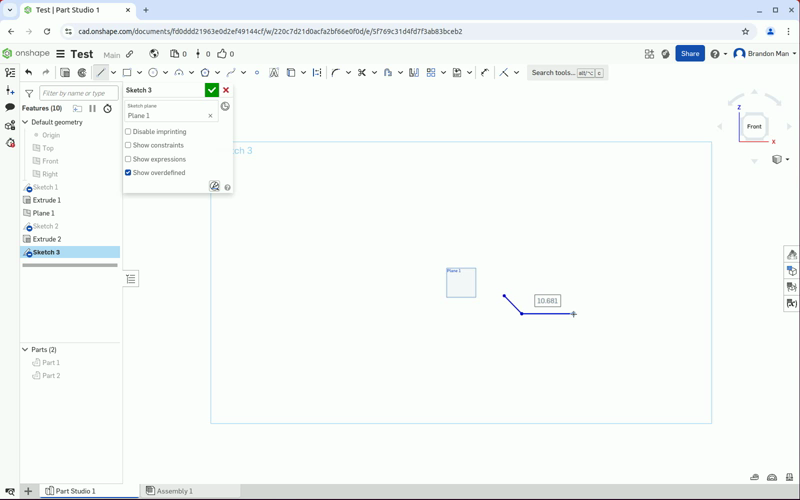
mouse_move(589, 313)
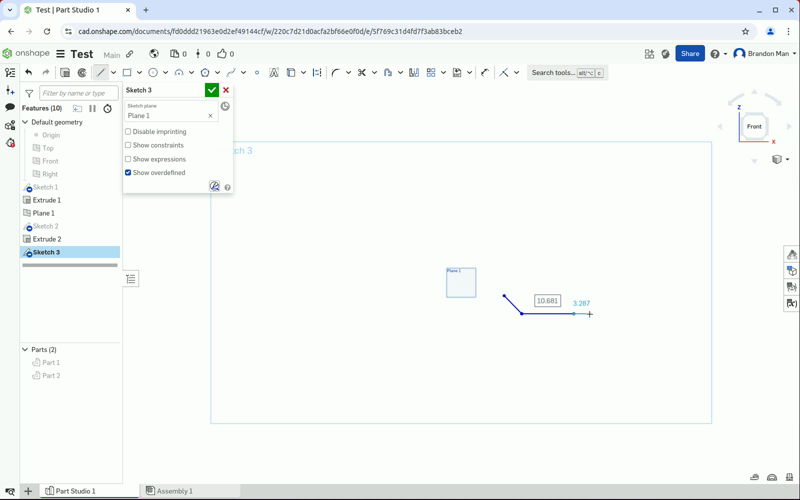
mouse_move(573, 295)
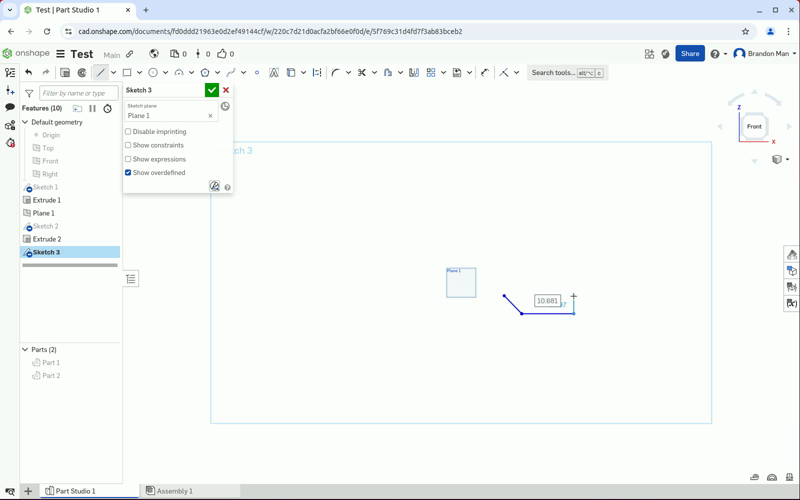
click(573, 295)
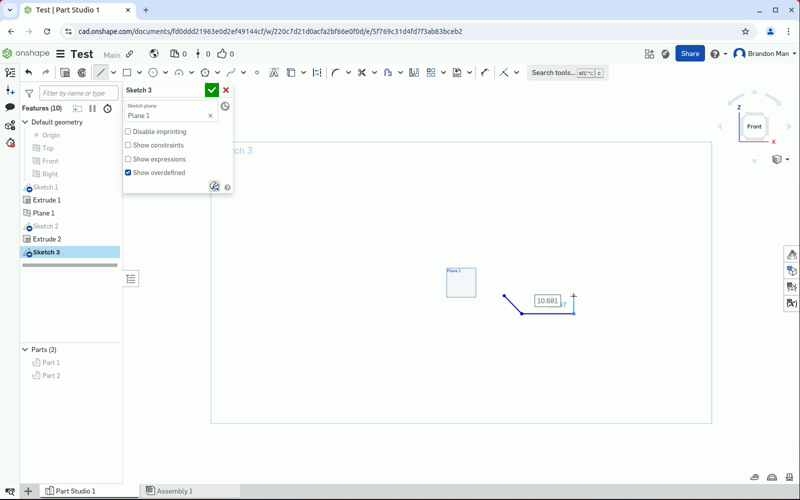
key_up(shift)
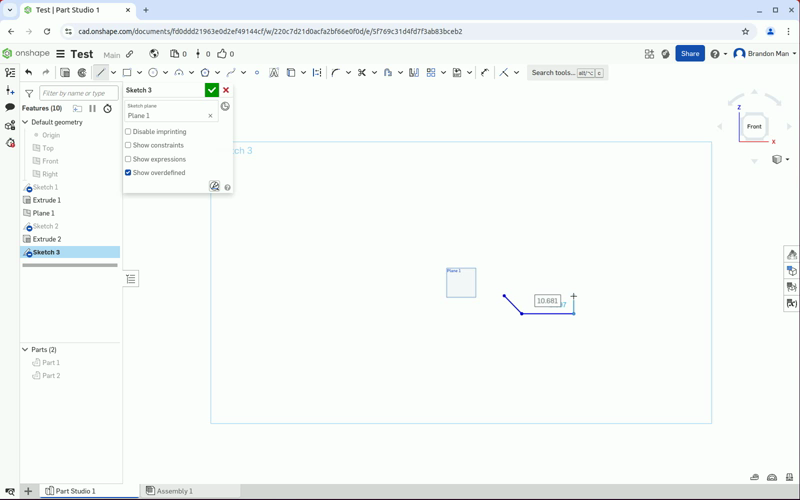
key_down(shift)
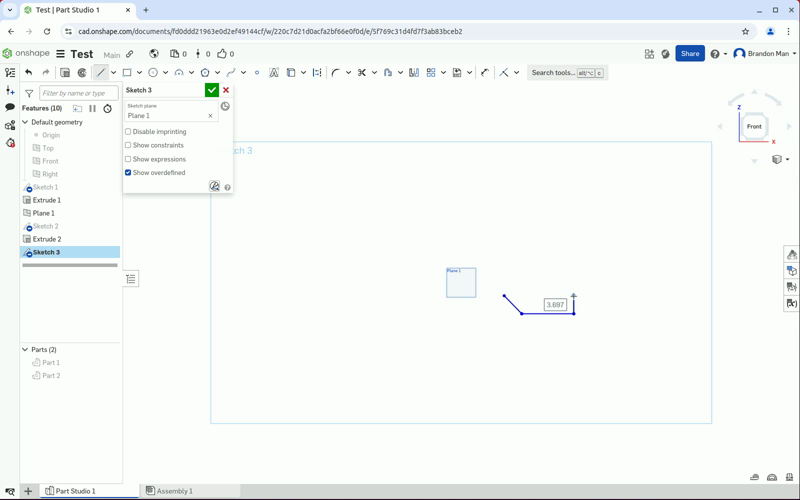
mouse_move(504, 295)
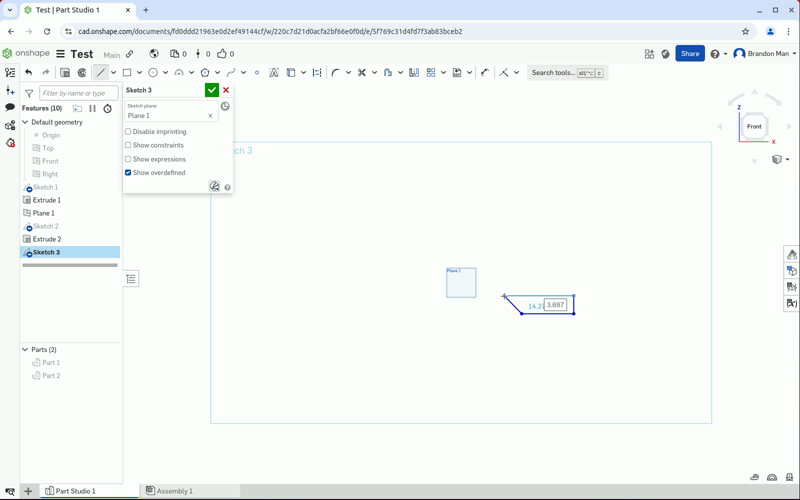
key_up(shift)
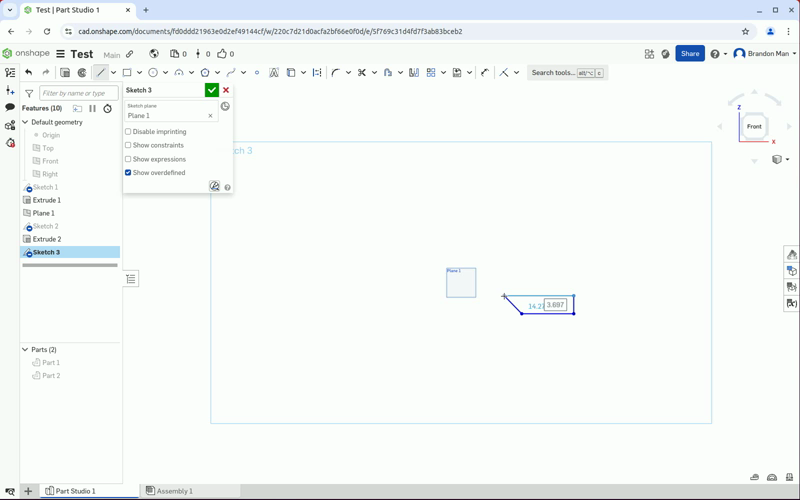
click(504, 295)
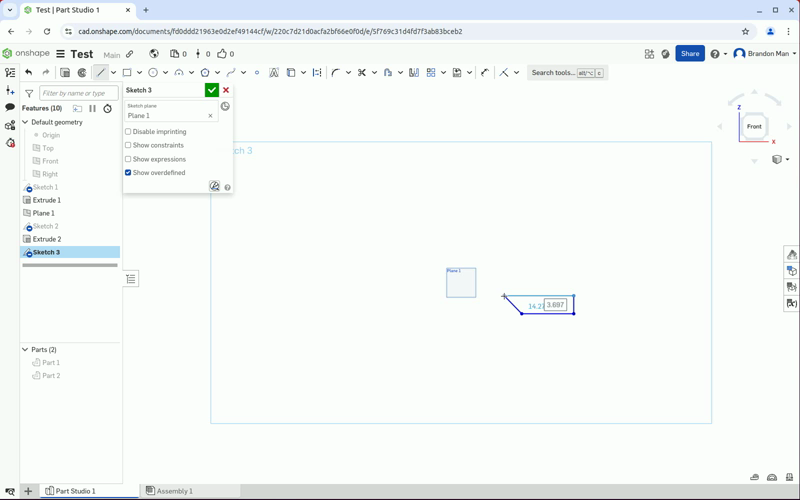
key(esc)
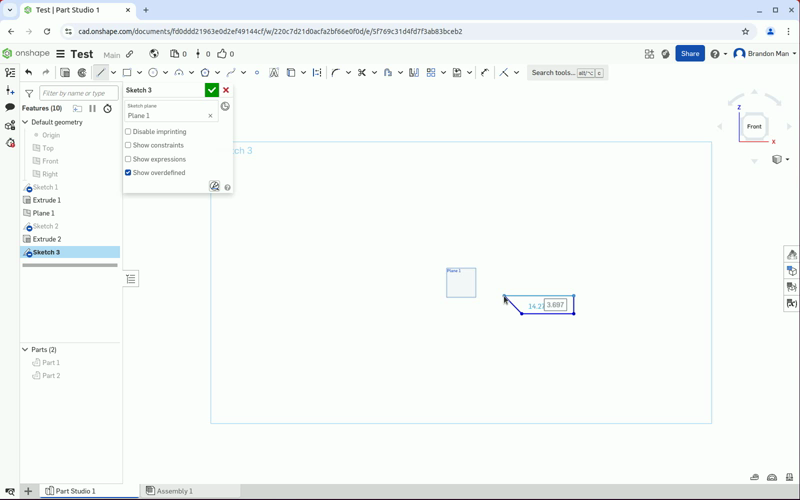
mouse_move(571, 310)
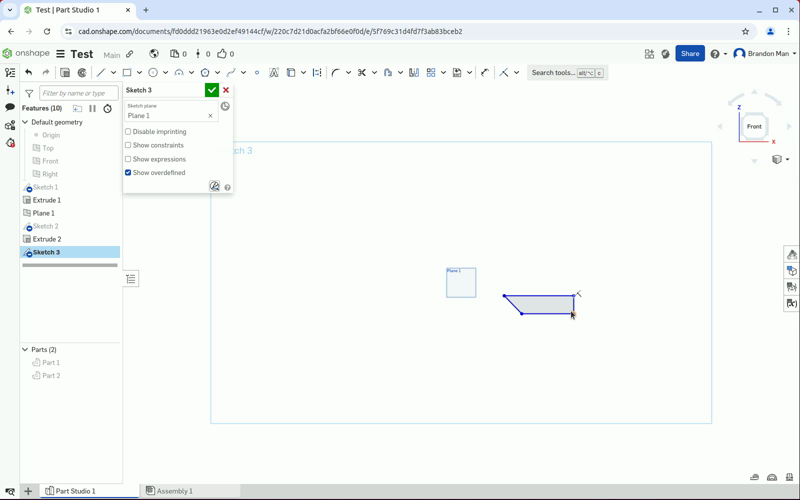
scroll(6)
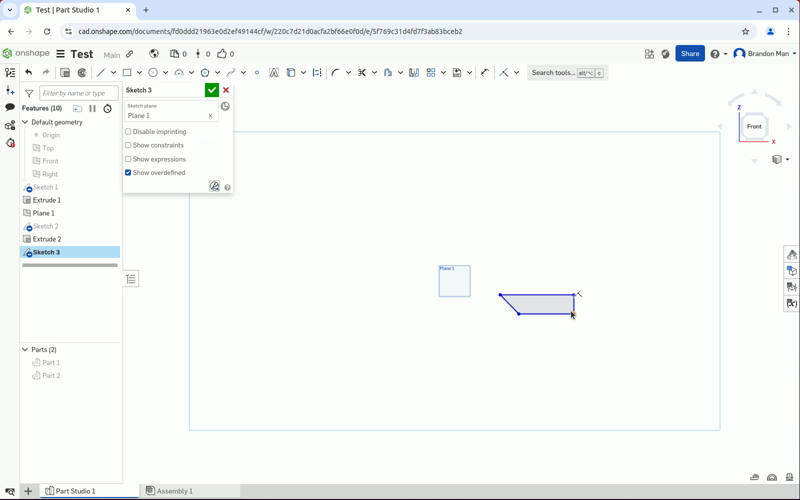
scroll(6)
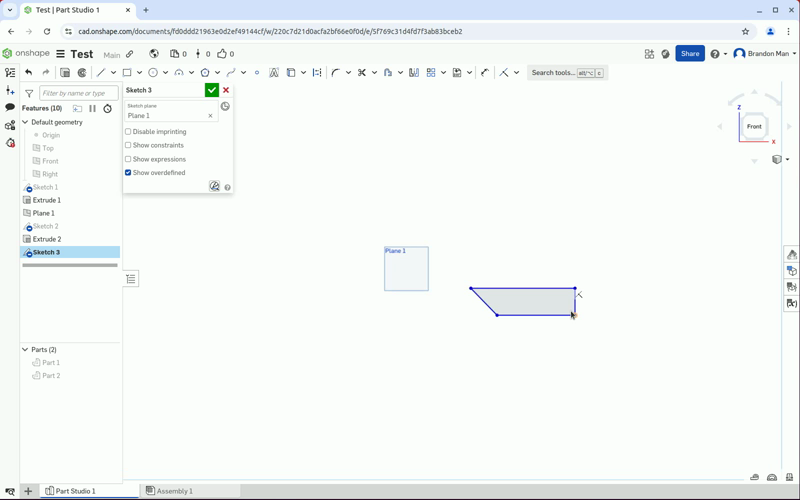
scroll(6)
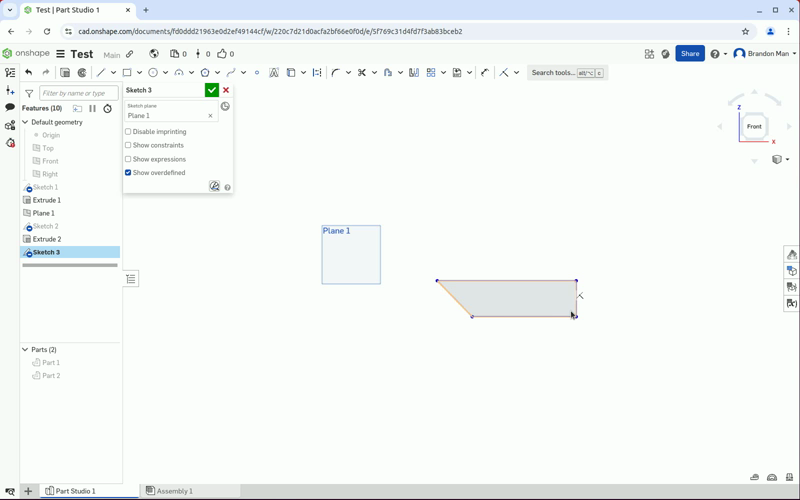
scroll(6)
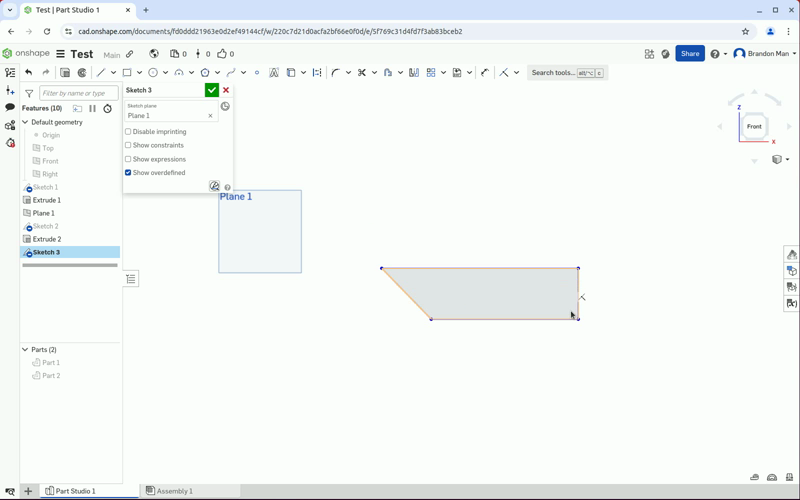
scroll(6)
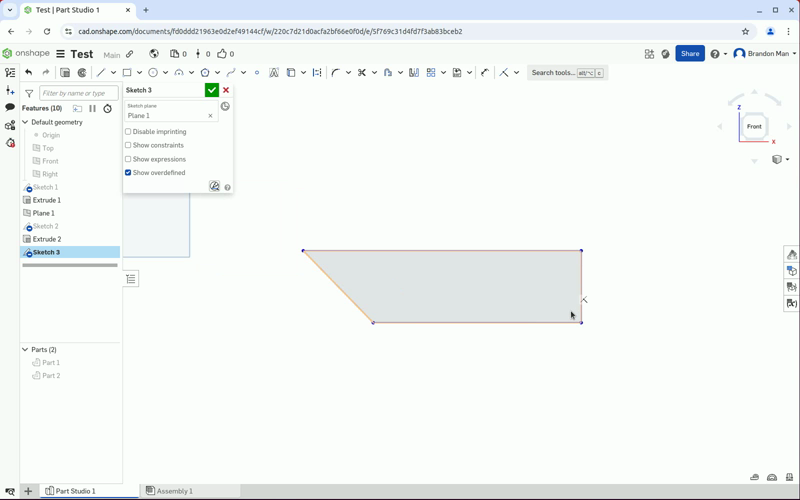
scroll(6)
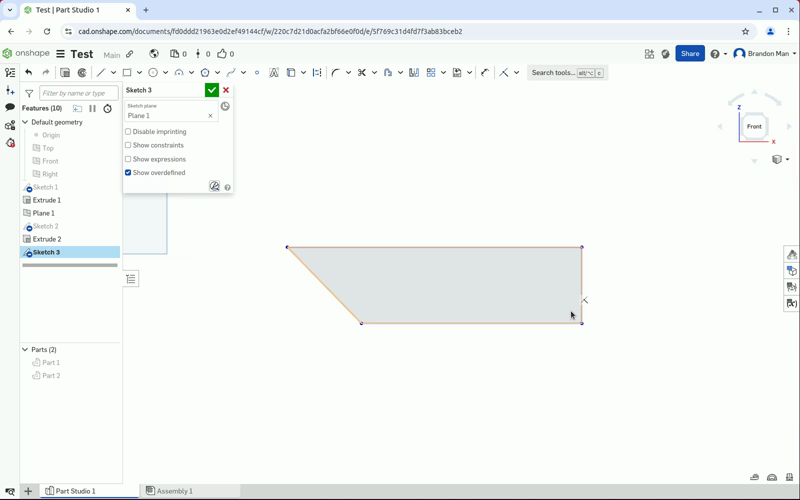
scroll(6)
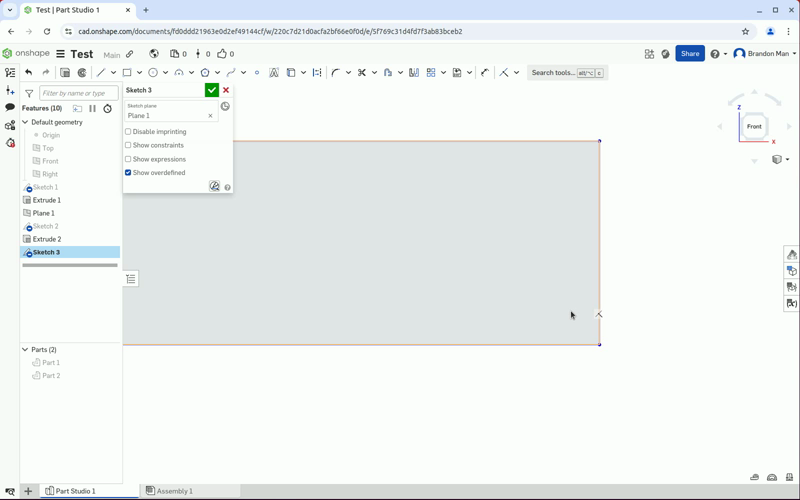
click(571, 310)
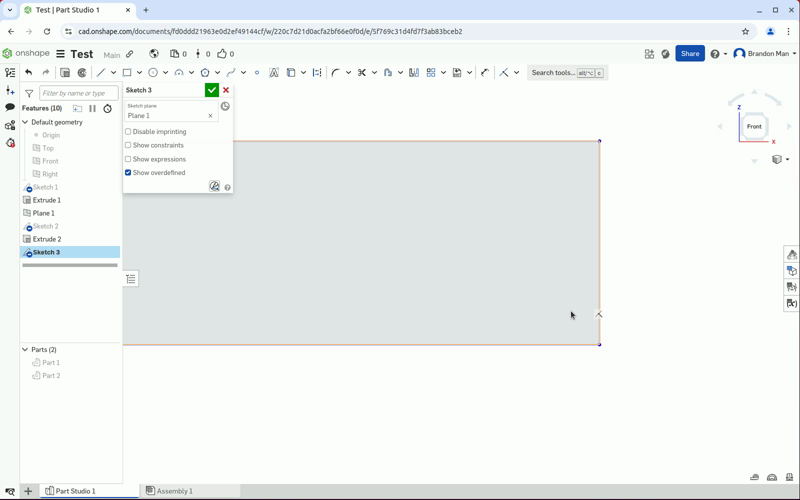
scroll(-6)
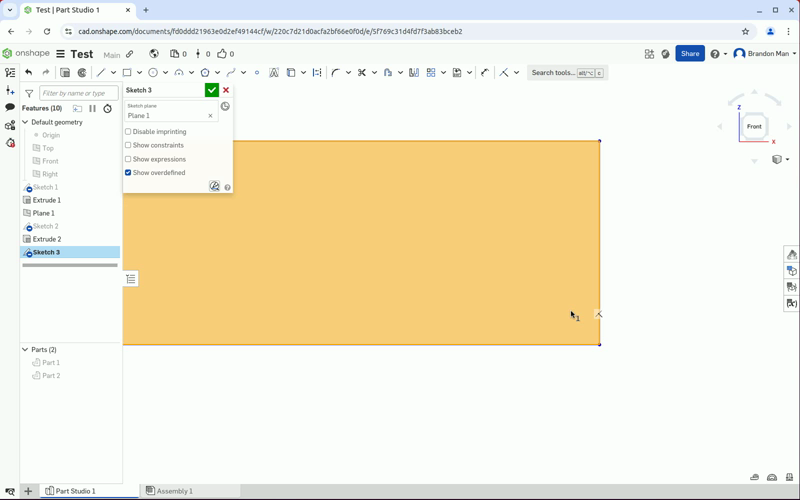
scroll(-6)
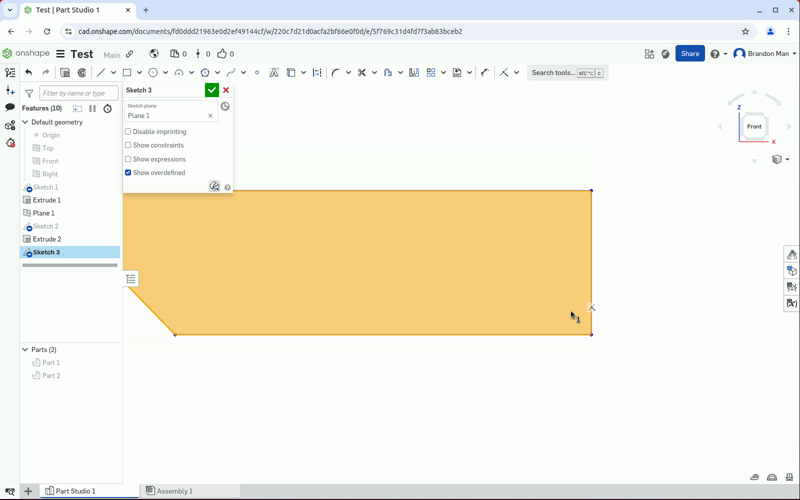
scroll(-6)
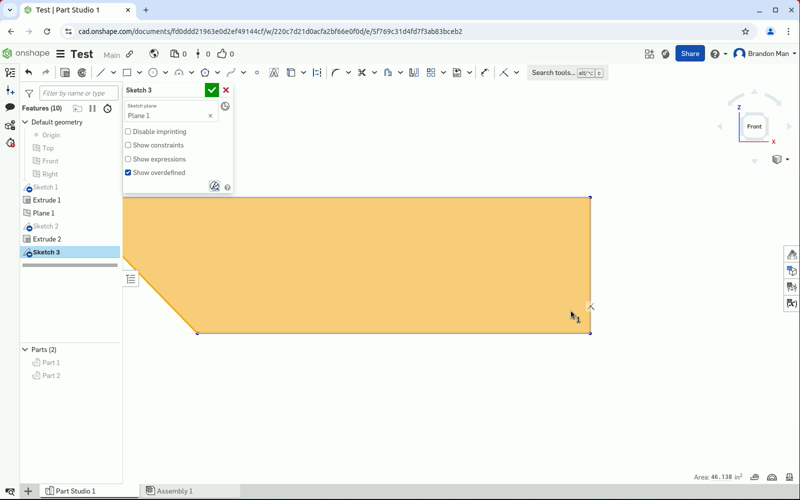
scroll(-6)
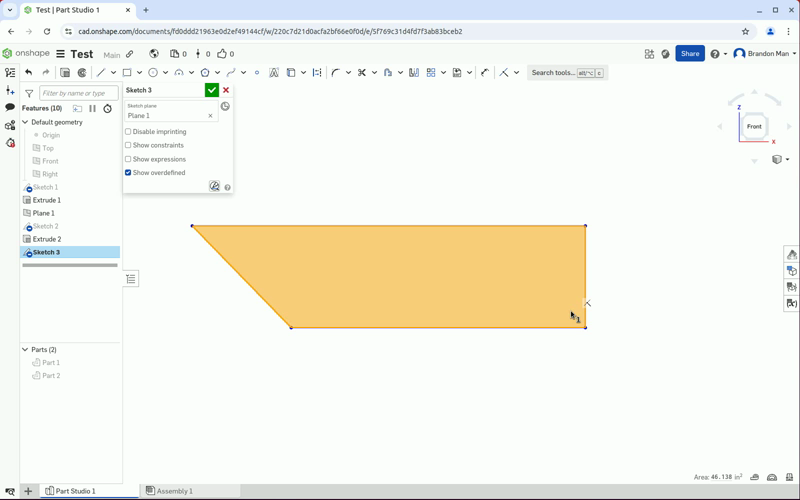
scroll(-6)
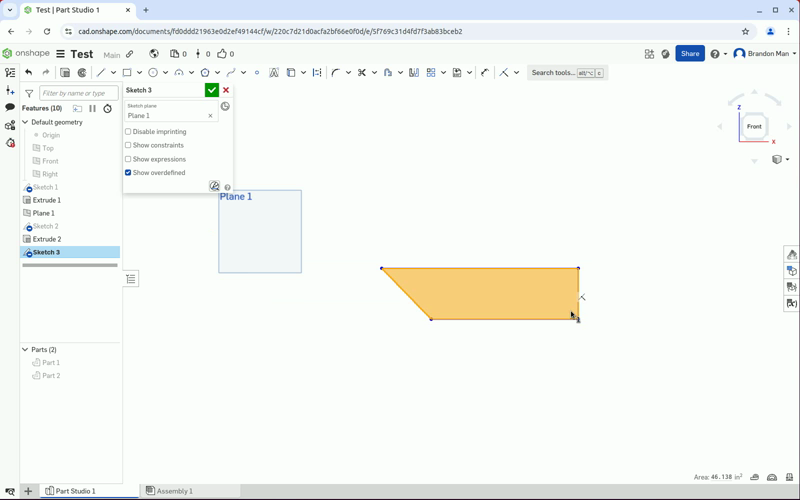
scroll(-6)
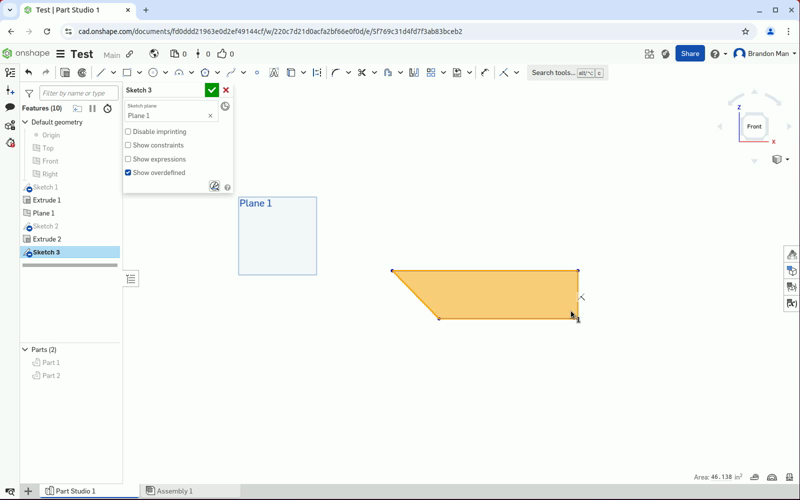
scroll(-6)
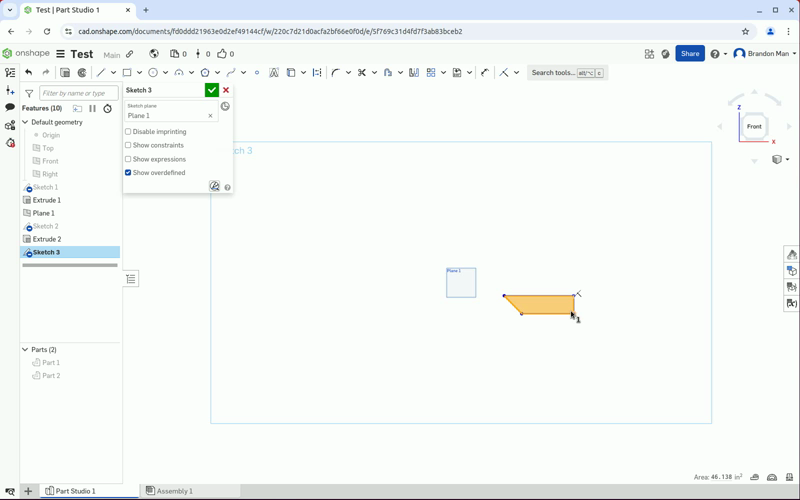
mouse_move(73, 352)
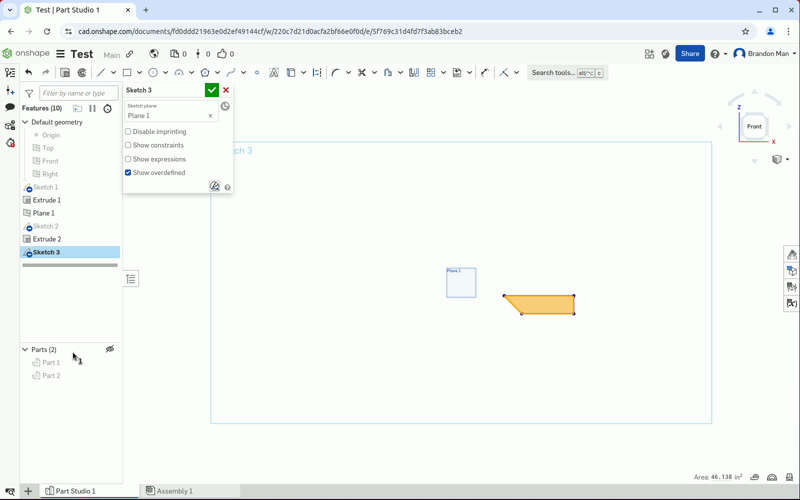
key(shift+y)
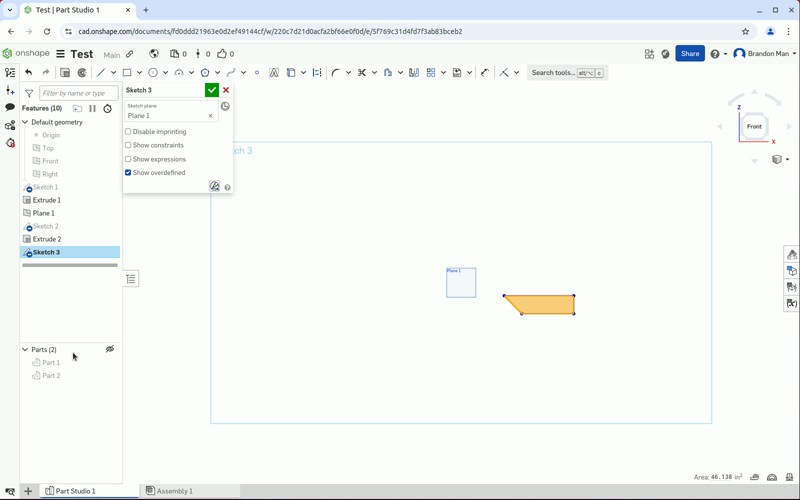
key(shift+e)
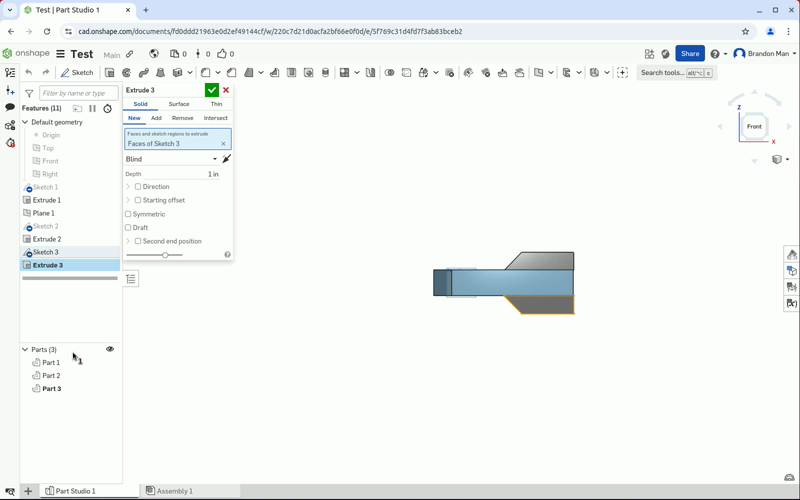
mouse_move(143, 106)
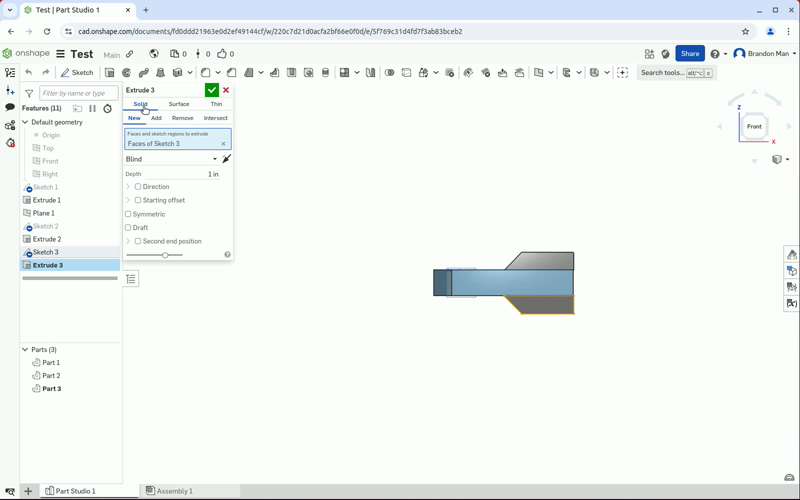
click(143, 106)
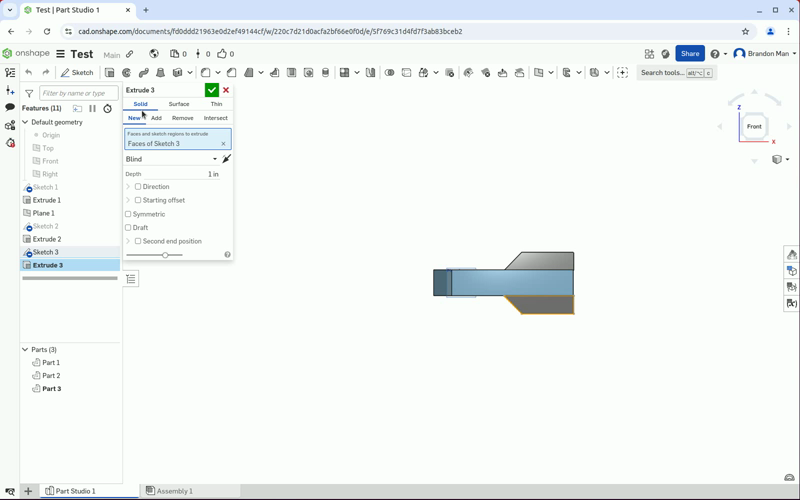
mouse_move(137, 120)
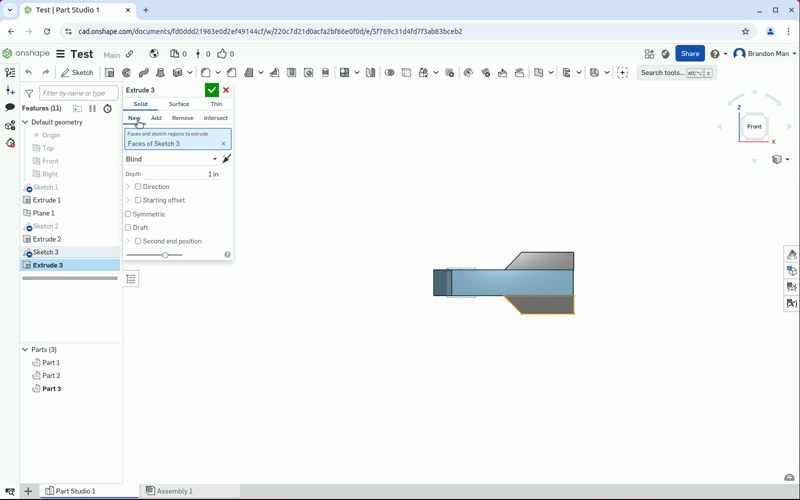
click(137, 120)
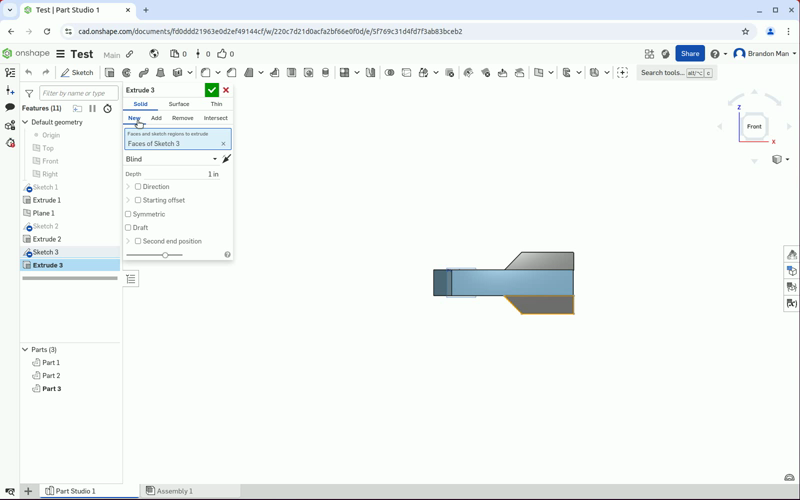
key(tab, 4)
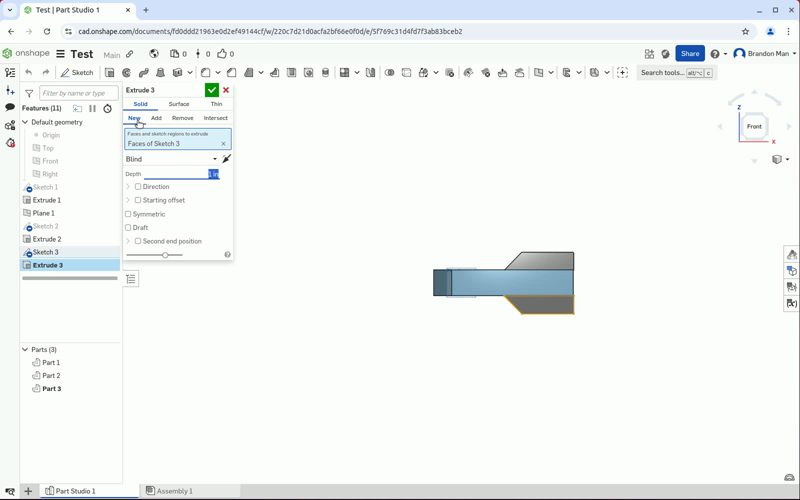
text(-12.517)
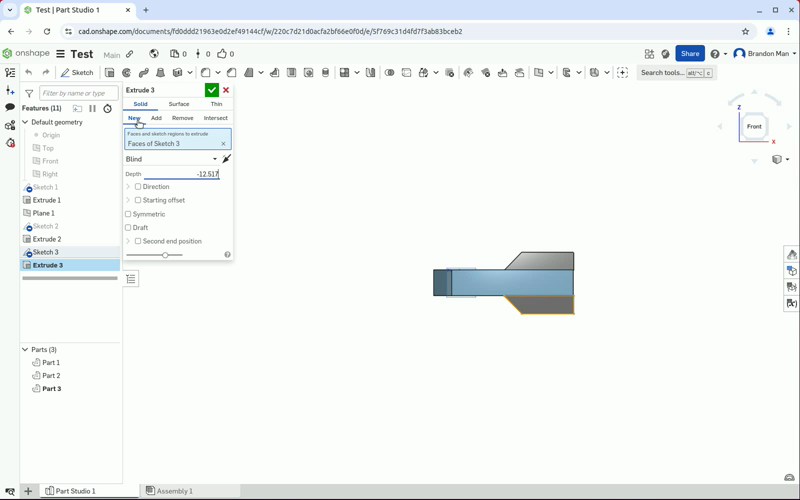
key(enter)
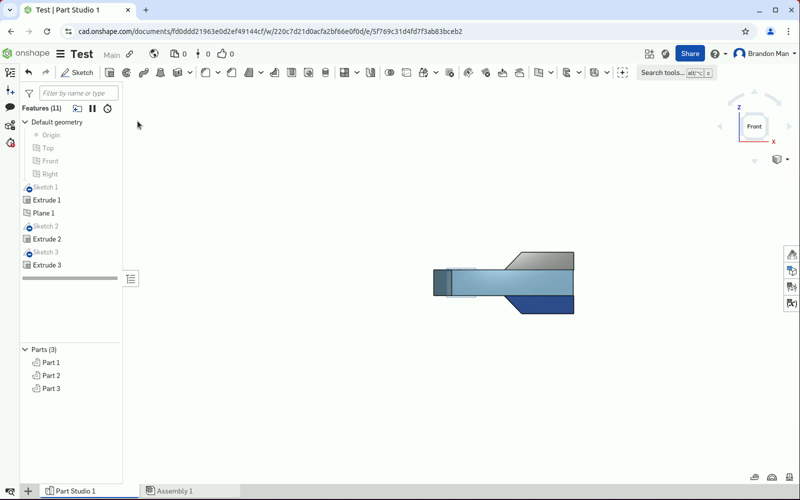
key(shift+h)
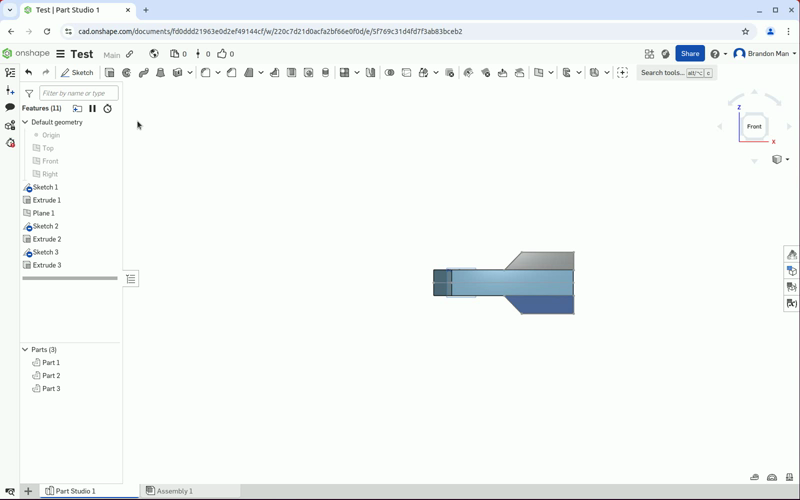
key(shift+h)
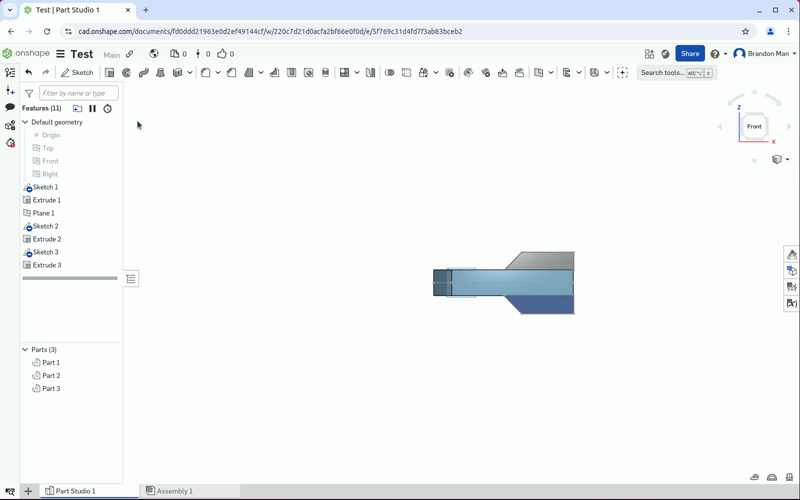
key(shift+7)
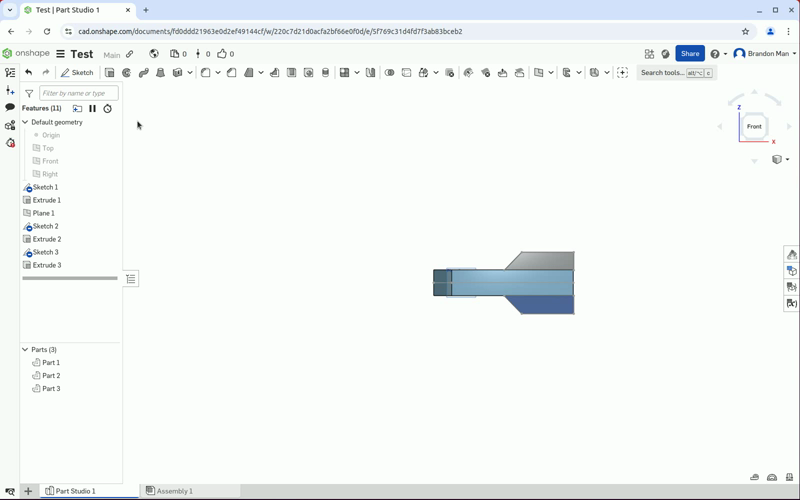
key(left, 2)
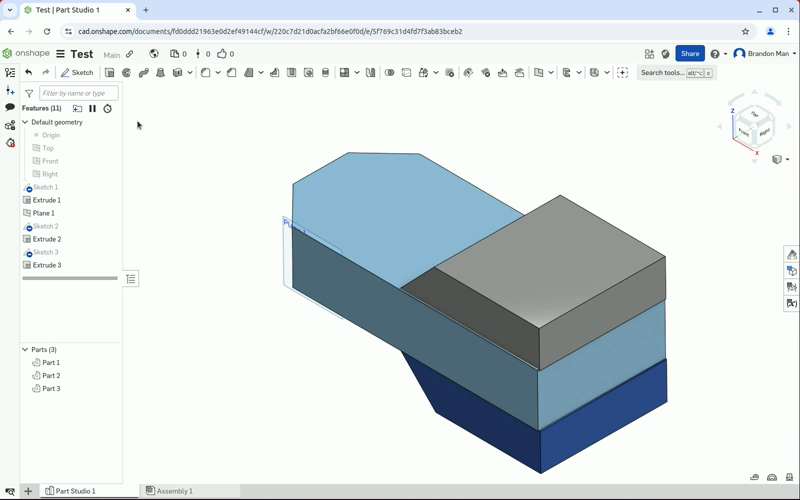
key(down, 2)
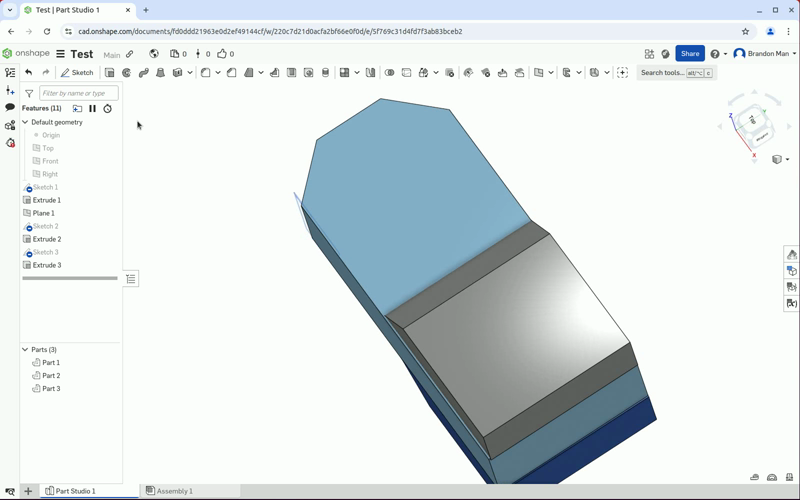
key(up, 2)
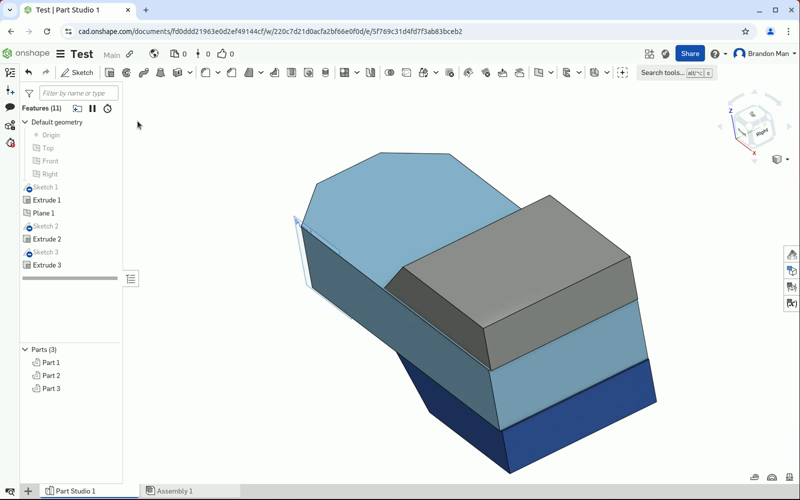
key(right, 2)
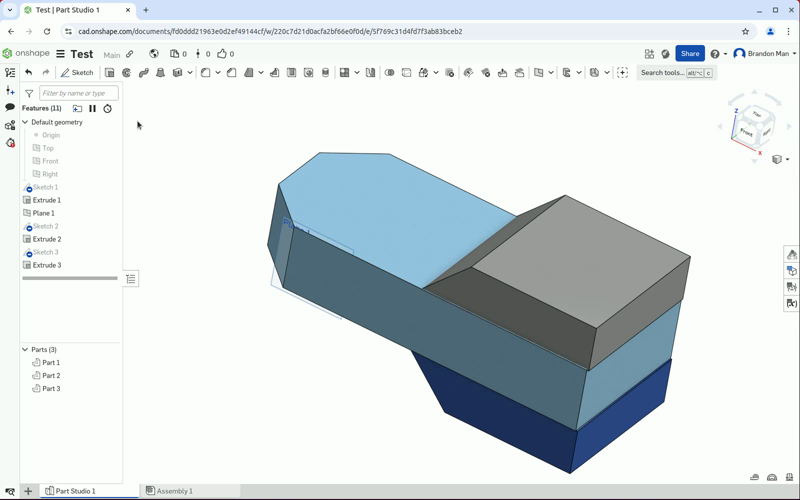
mouse_move(73, 189)
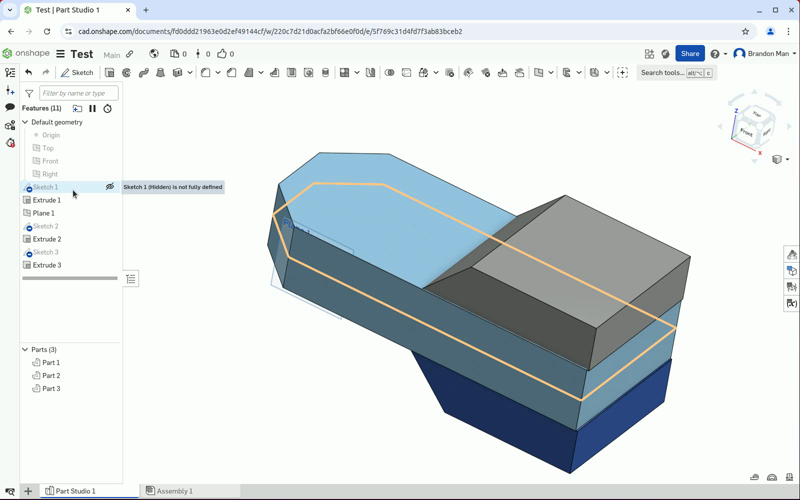
click(73, 189)